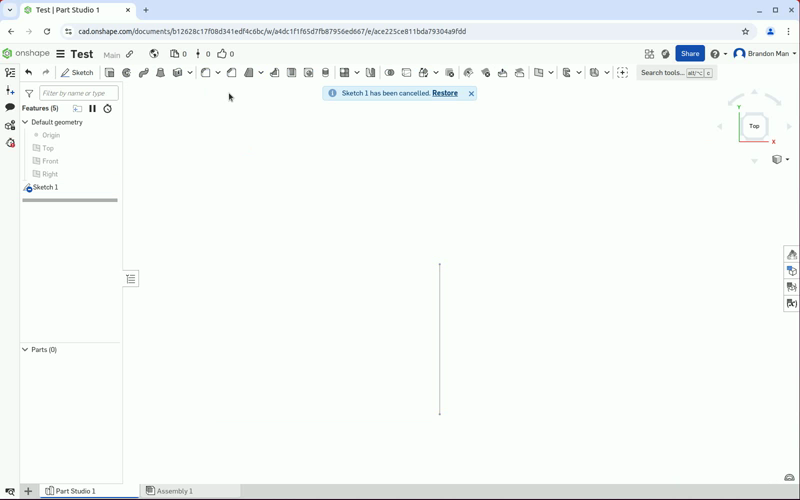
key(shift+h)
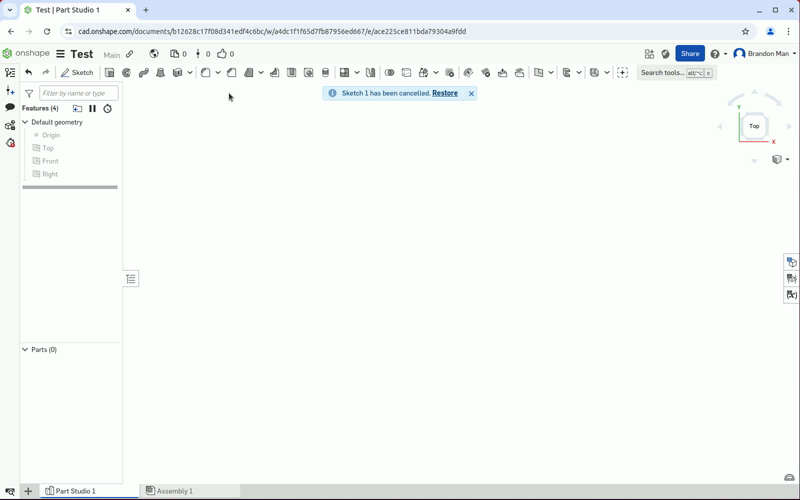
mouse_move(73, 352)
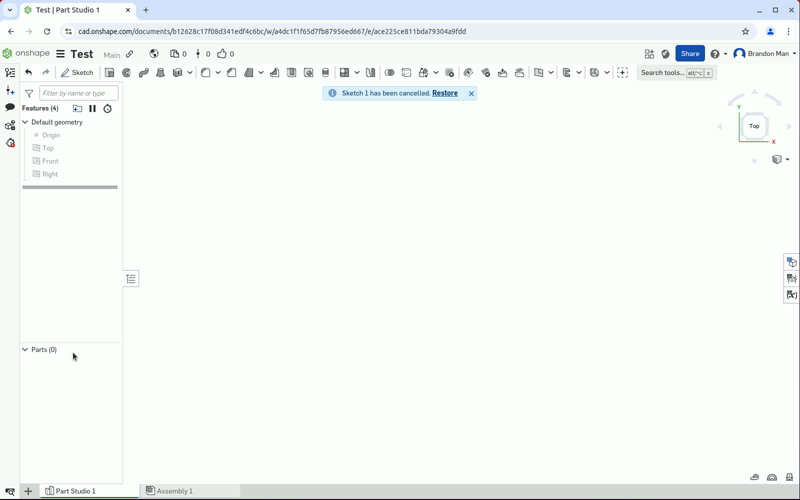
key(y)
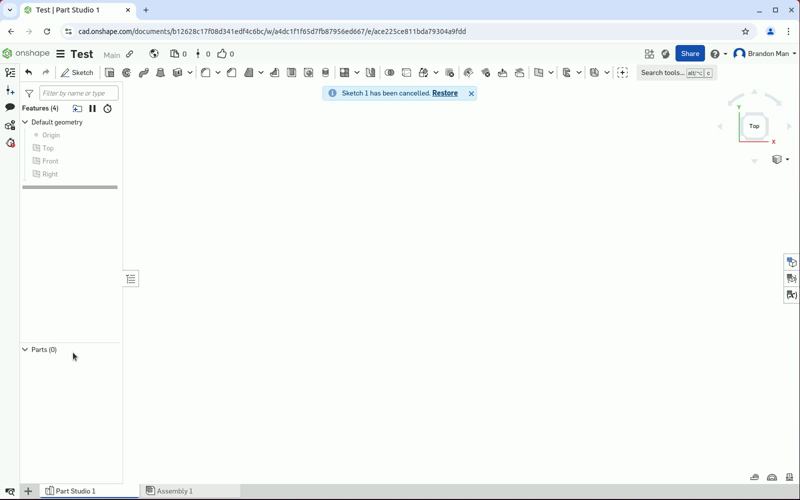
key(shift+p)
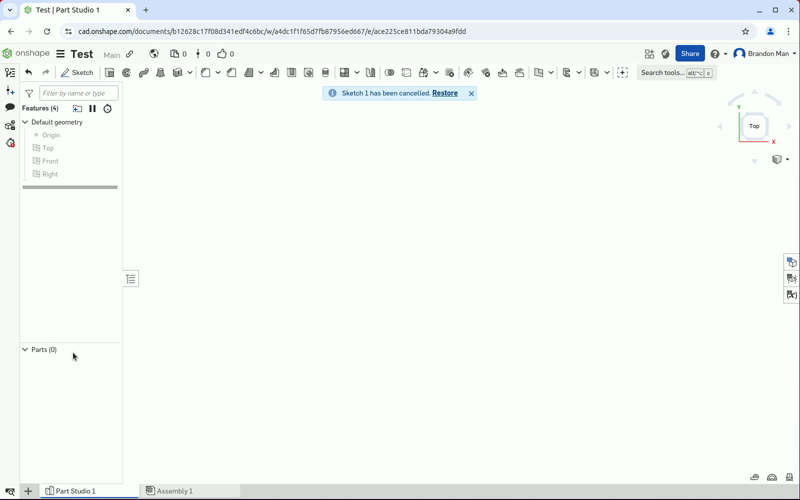
key(space)
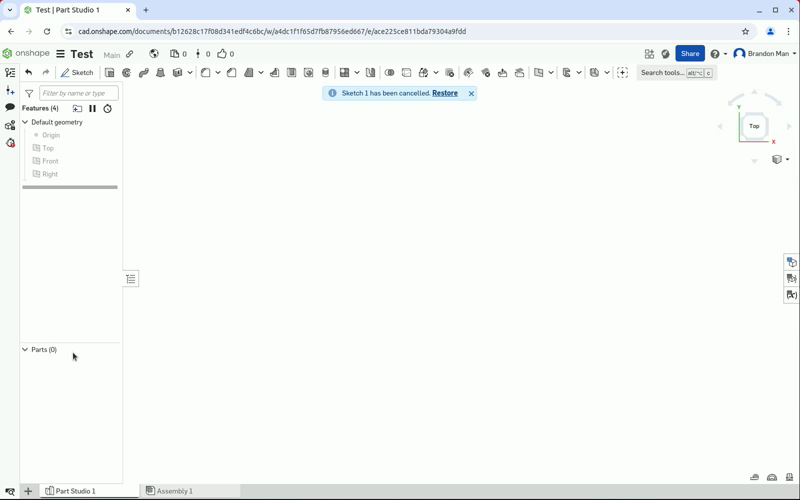
key_down(shift)
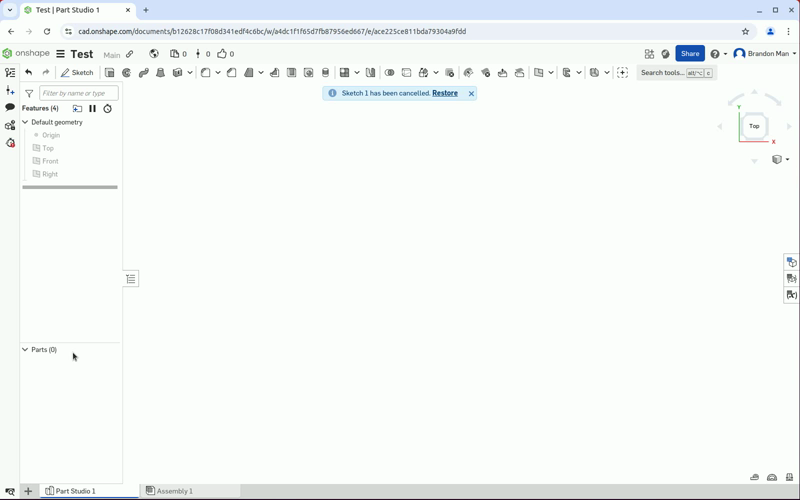
key(up)
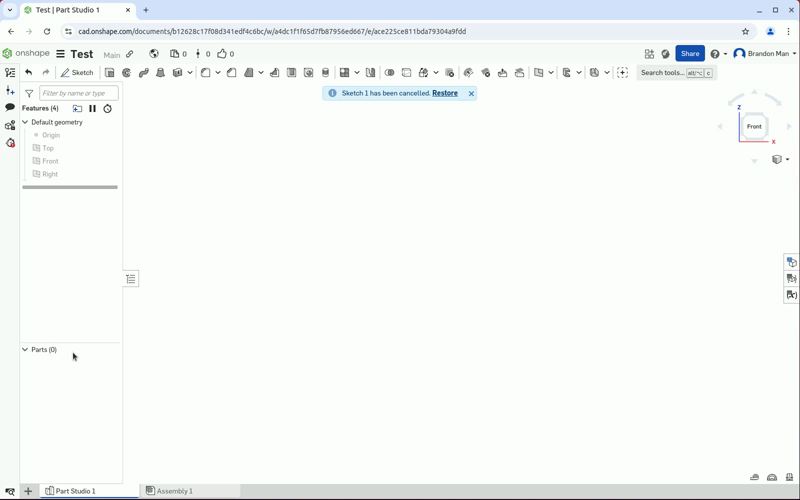
key_up(shift)
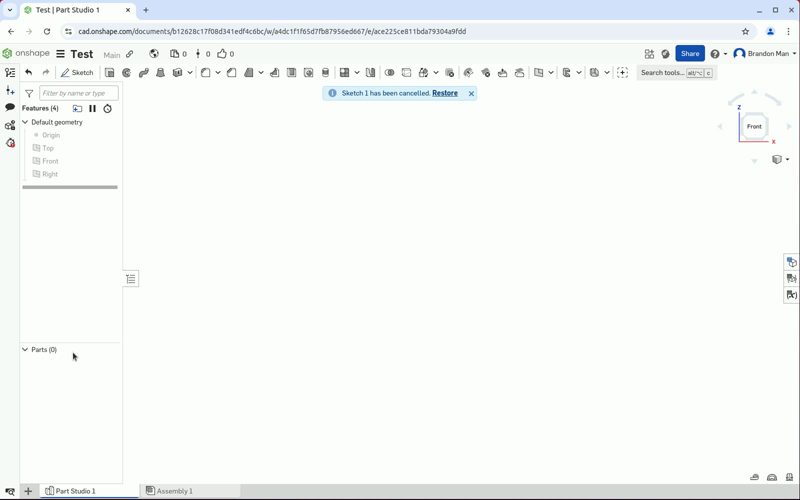
mouse_move(73, 352)
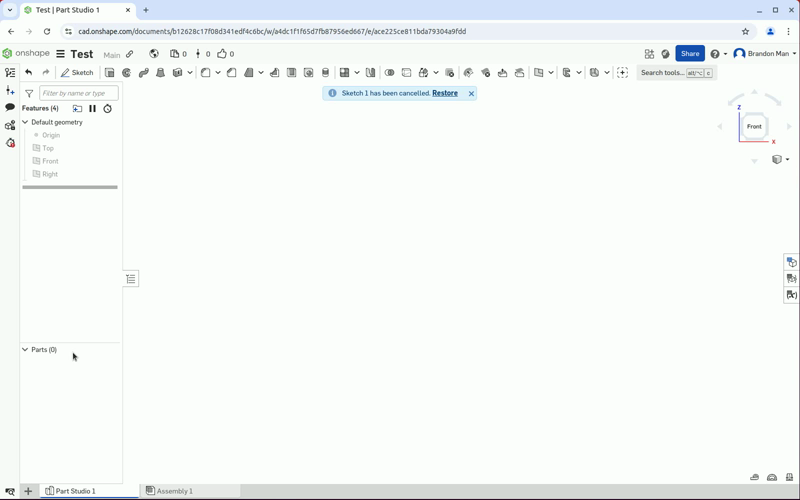
key(shift+y)
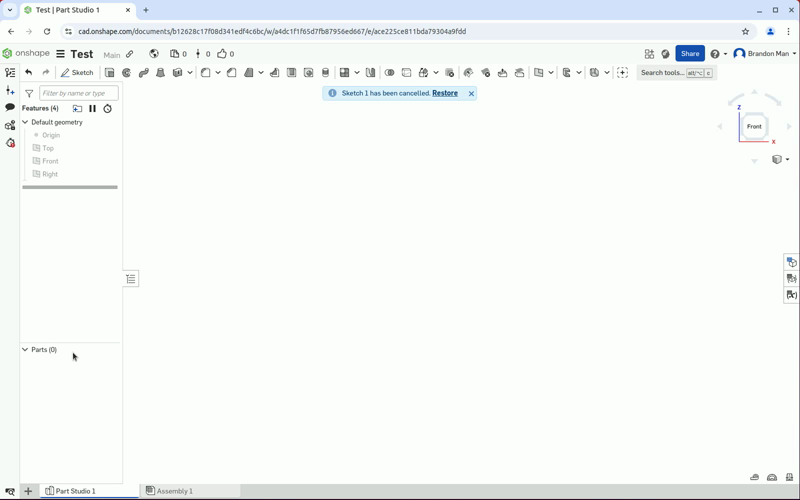
key(shift+s)
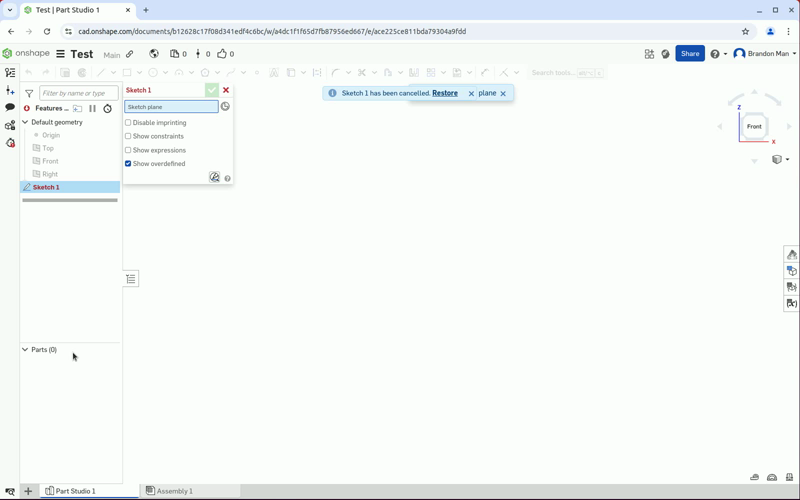
mouse_move(73, 163)
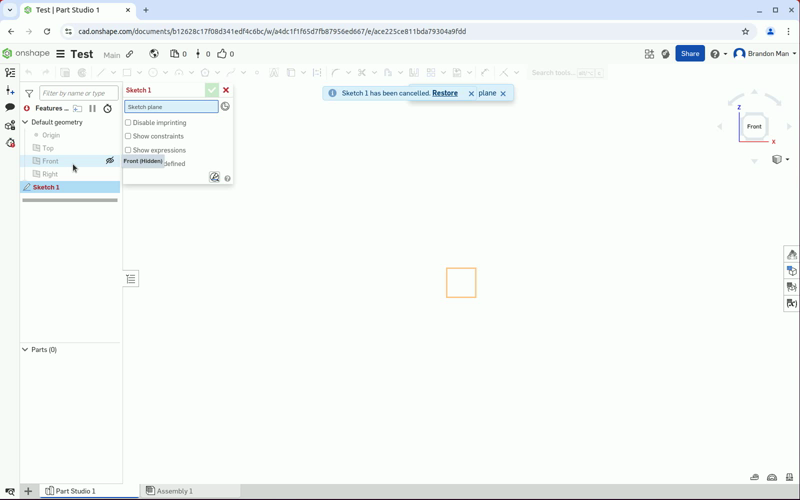
click(73, 163)
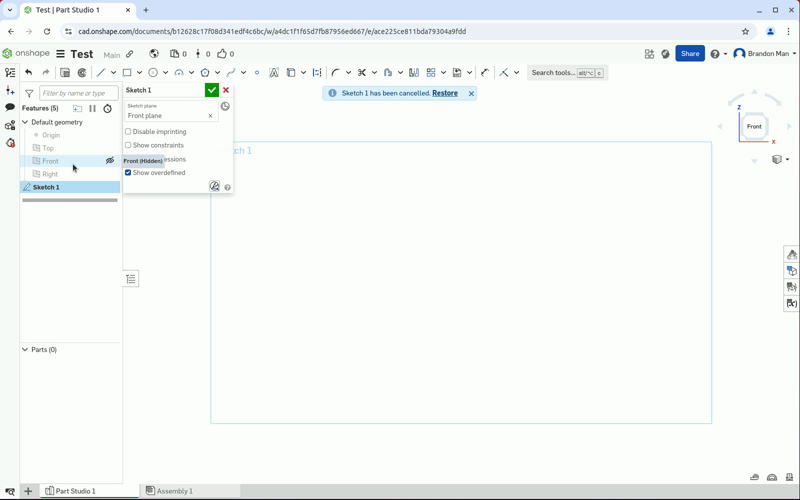
mouse_move(73, 352)
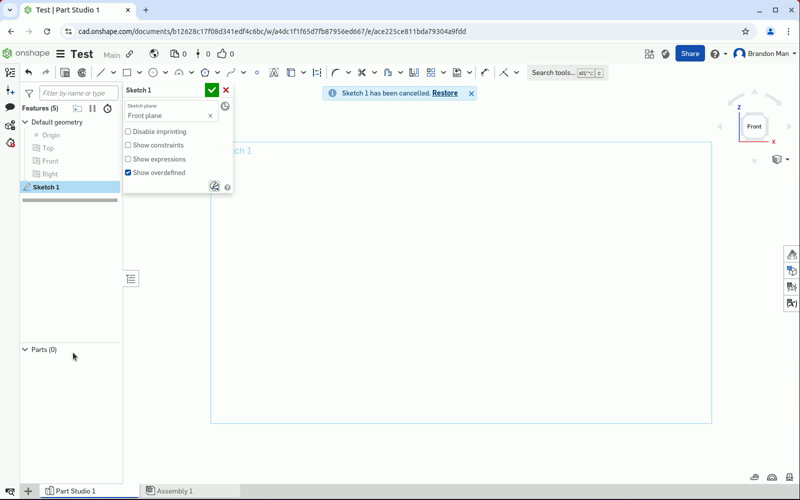
key(y)
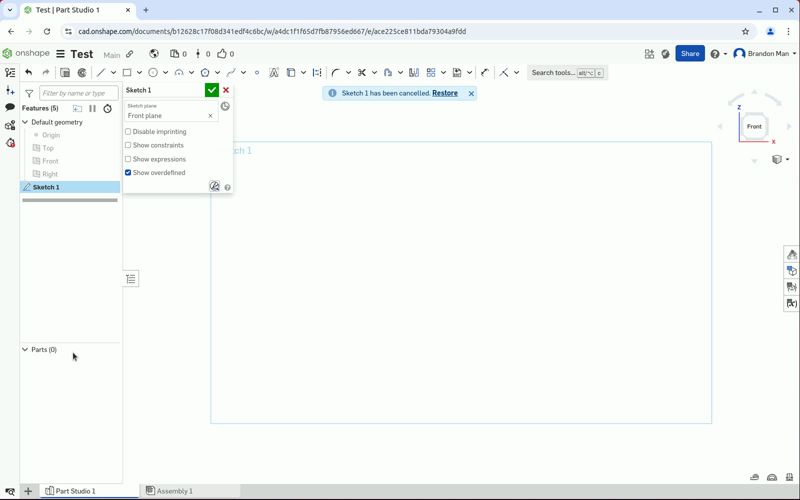
key(c)
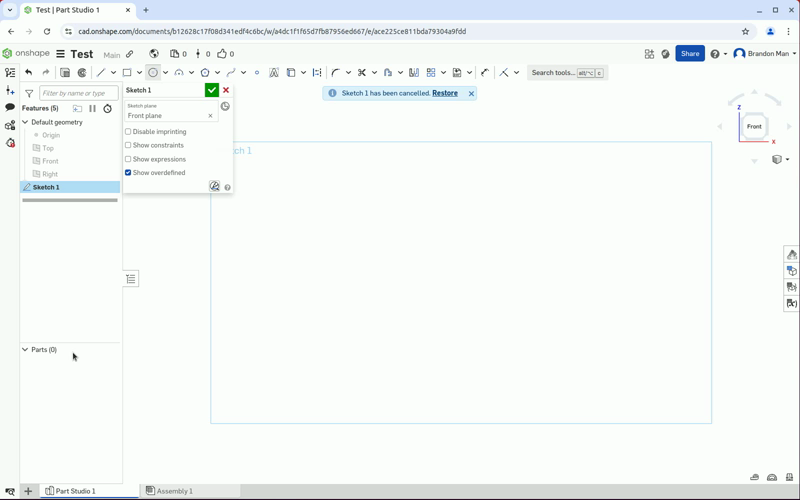
key_down(shift)
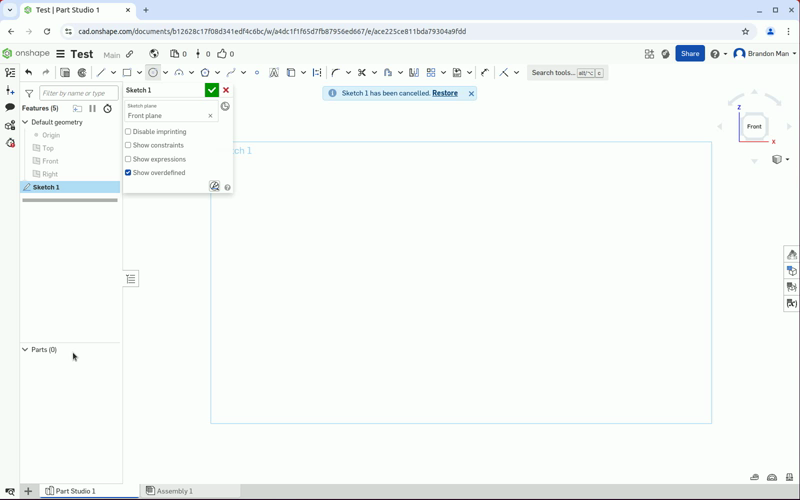
mouse_move(461, 282)
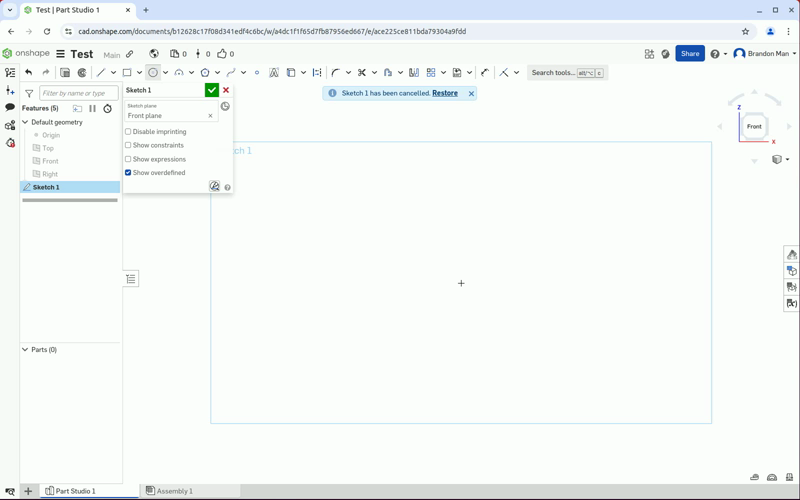
click(461, 282)
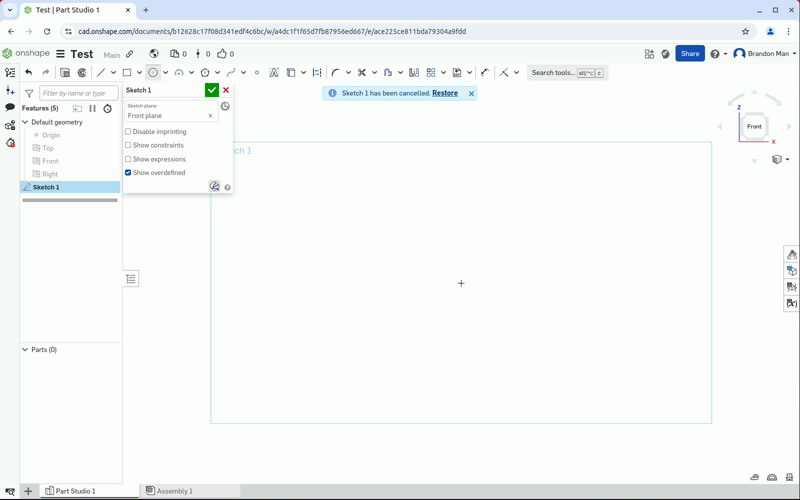
key_up(shift)
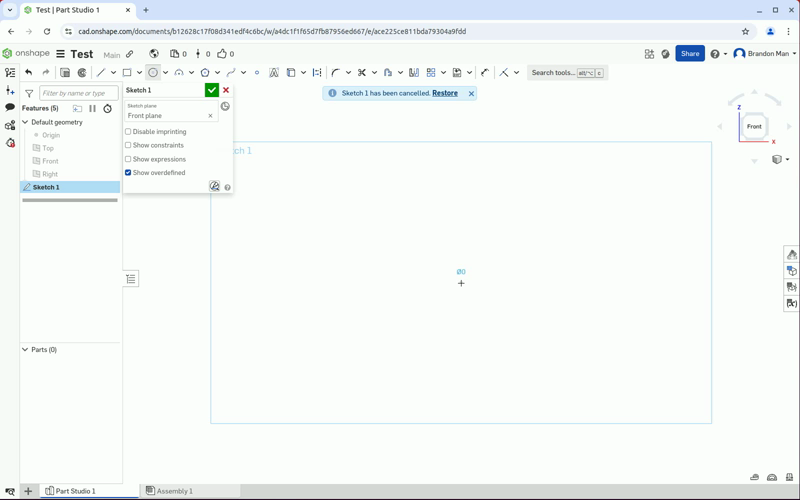
mouse_move(574, 282)
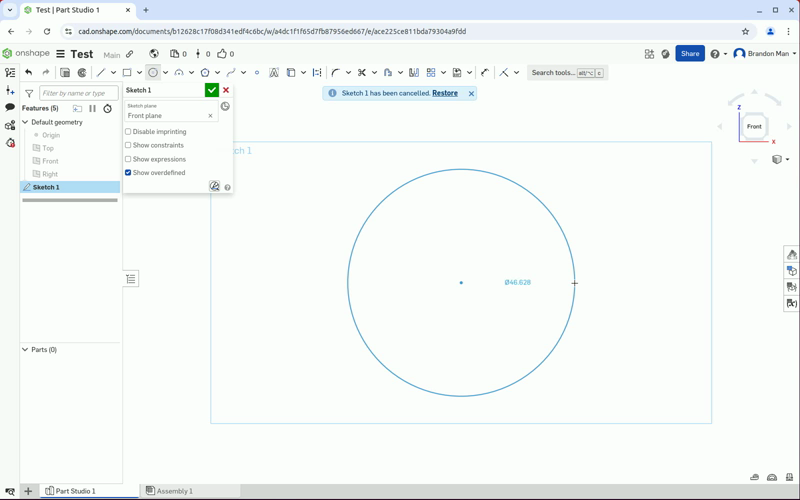
click(574, 282)
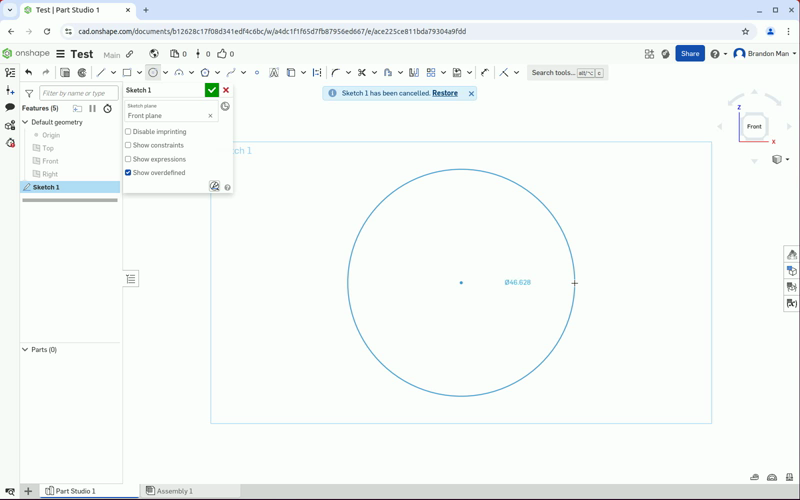
key(esc)
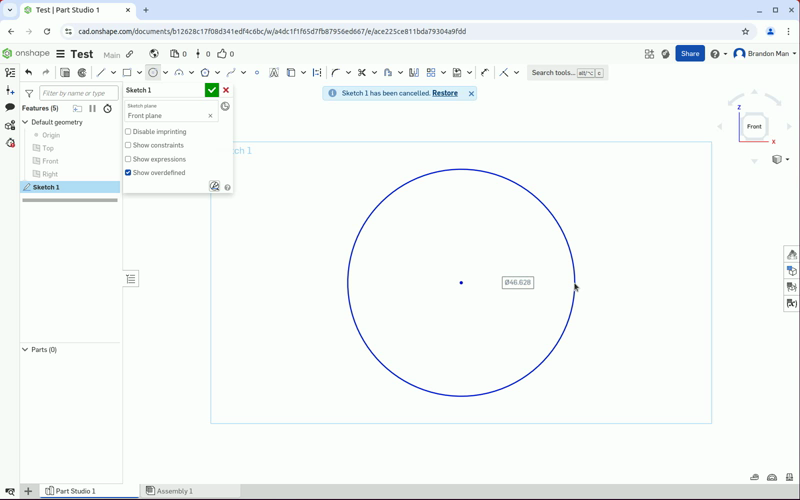
key(c)
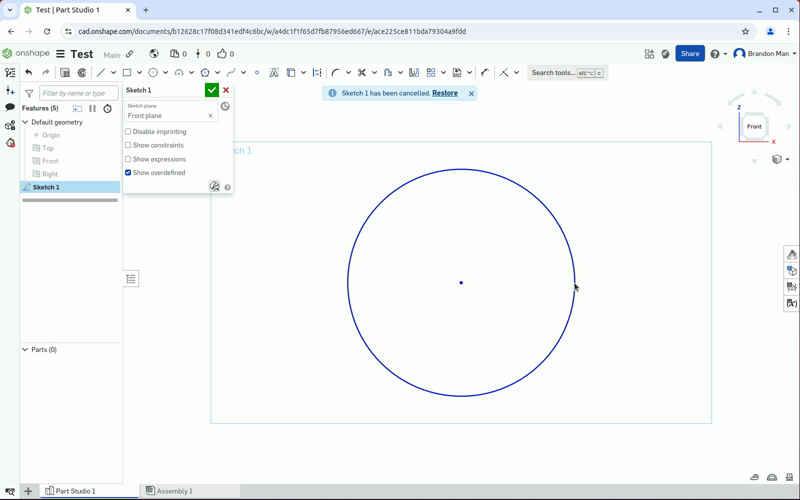
key_down(shift)
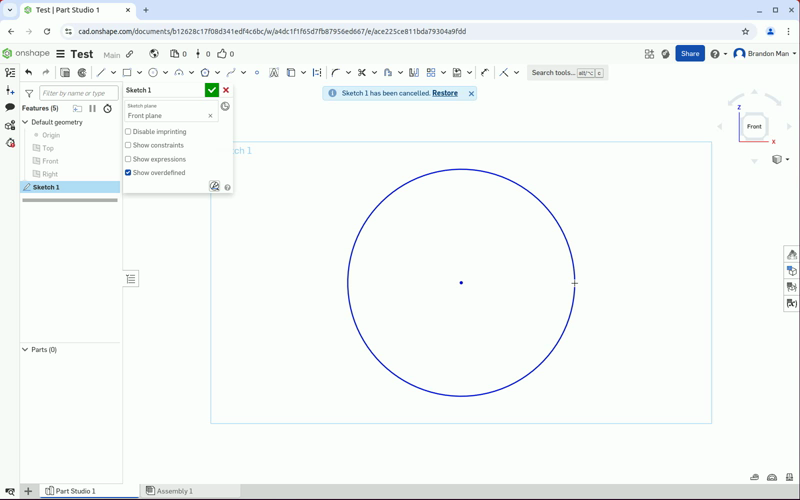
mouse_move(461, 282)
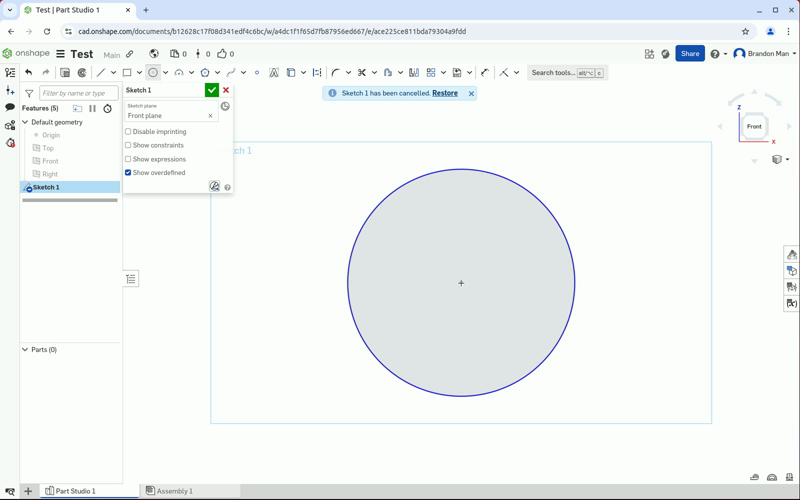
click(461, 282)
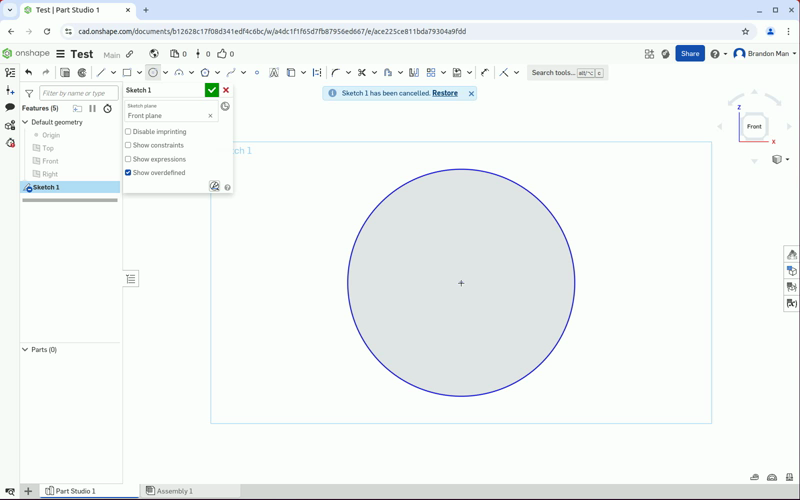
key_up(shift)
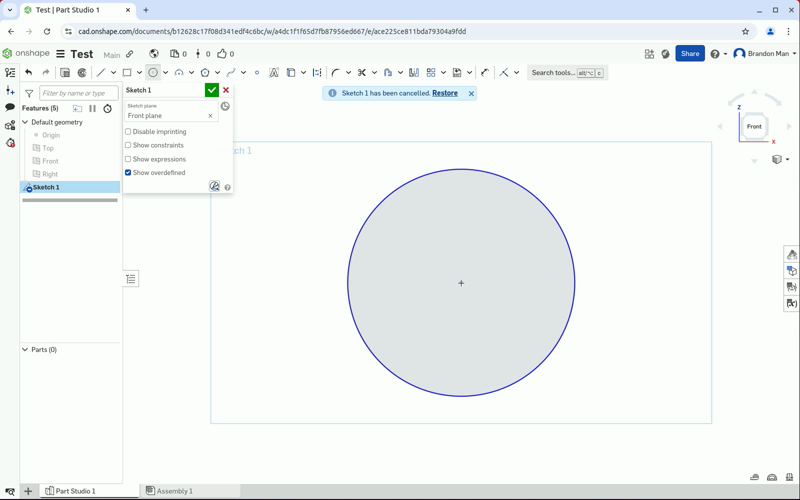
mouse_move(562, 282)
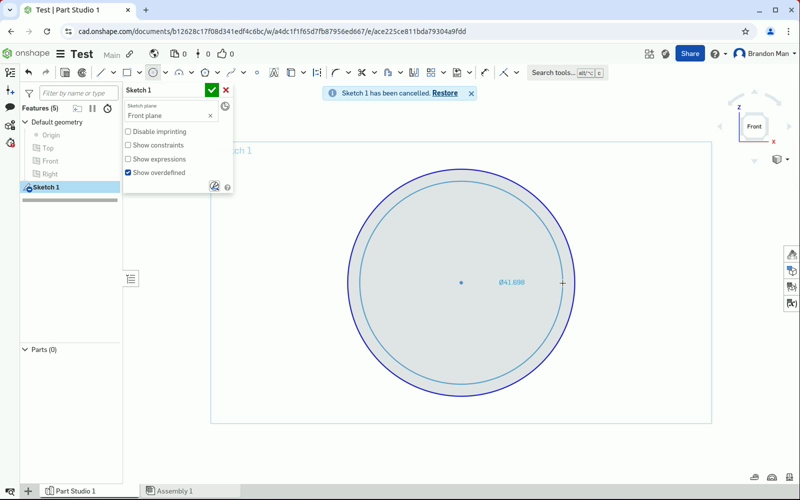
click(562, 282)
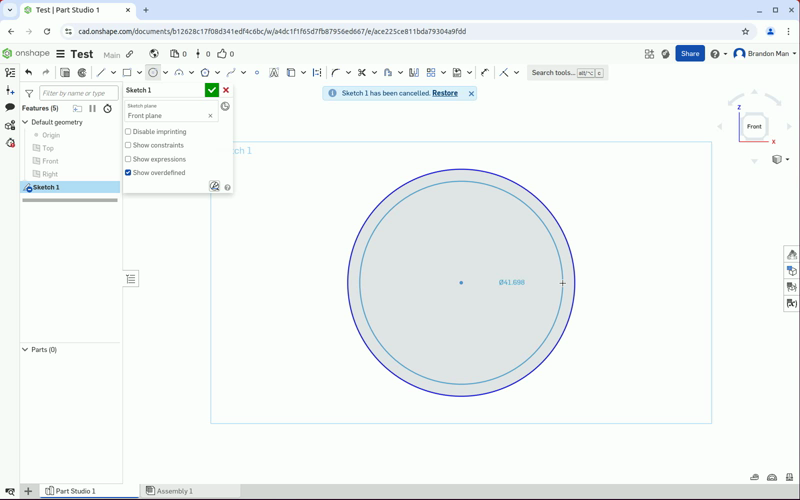
key(esc)
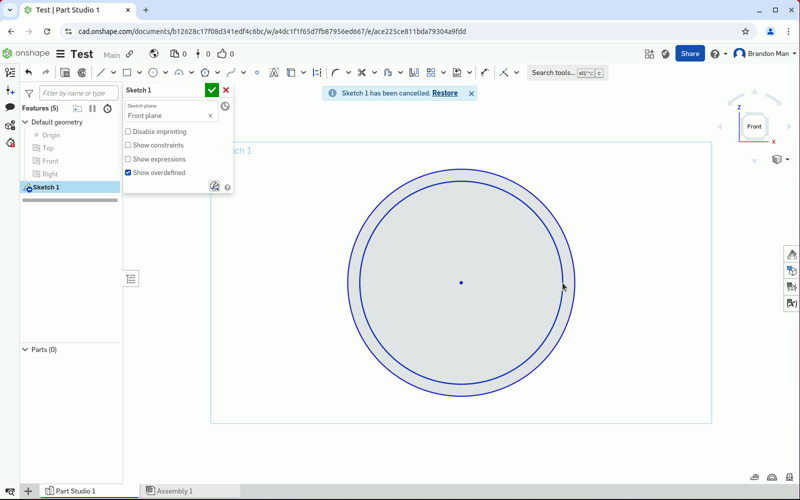
mouse_move(372, 222)
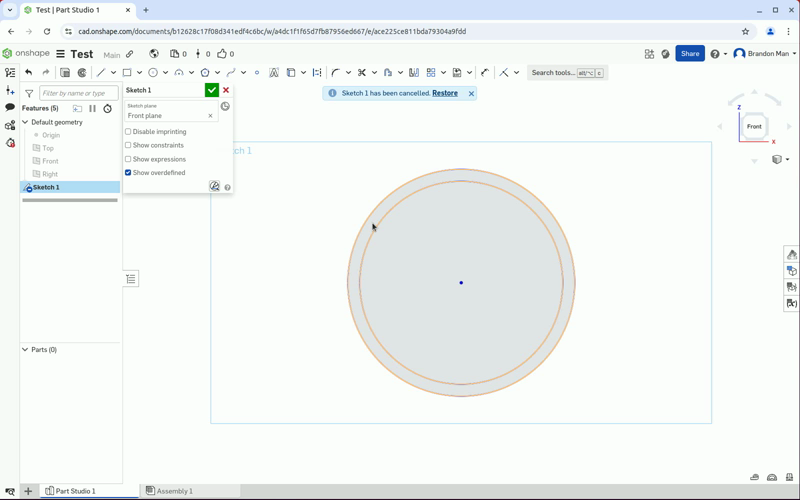
click(372, 222)
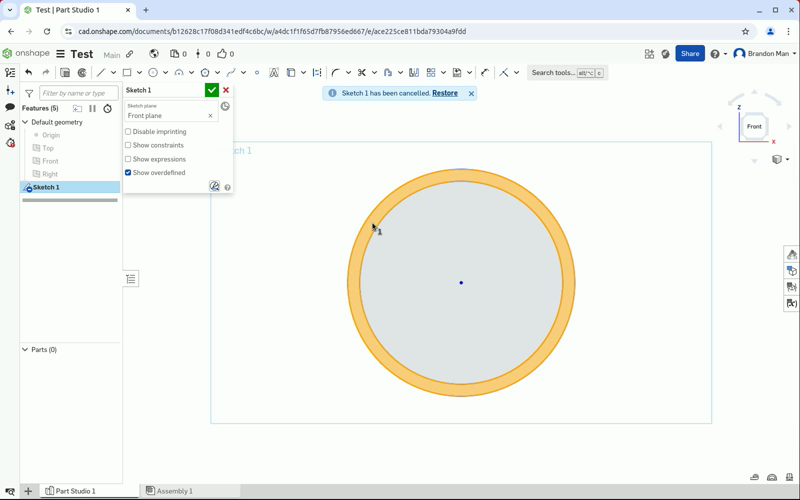
mouse_move(73, 352)
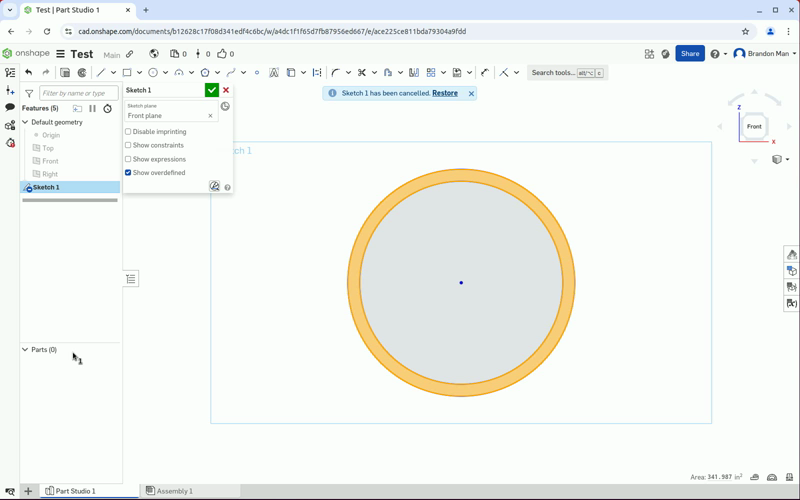
key(shift+y)
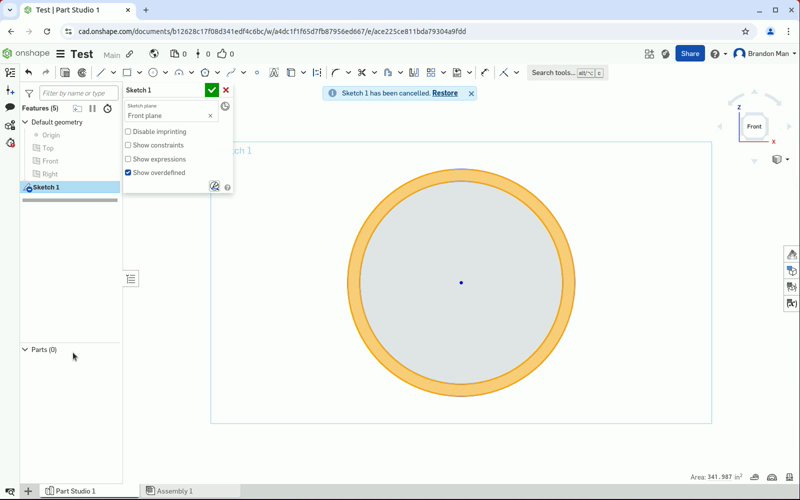
key(shift+e)
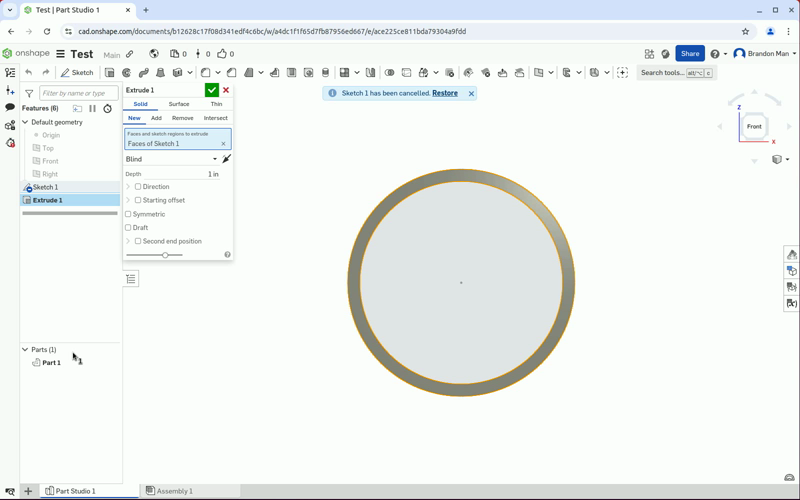
mouse_move(143, 106)
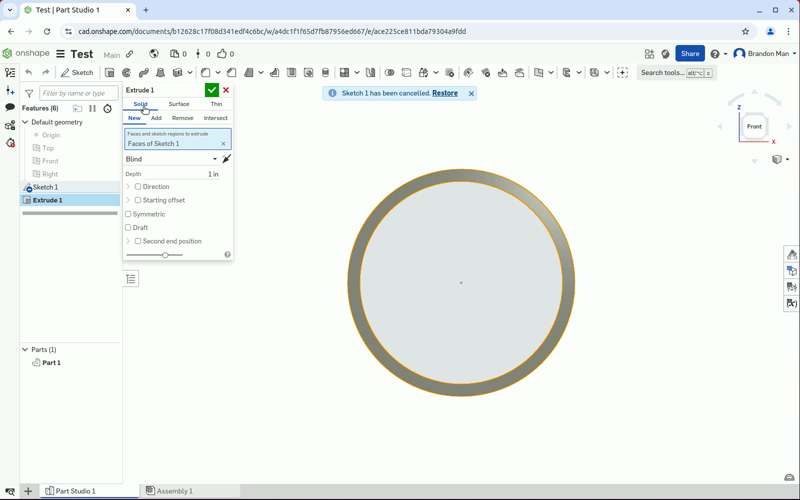
click(143, 106)
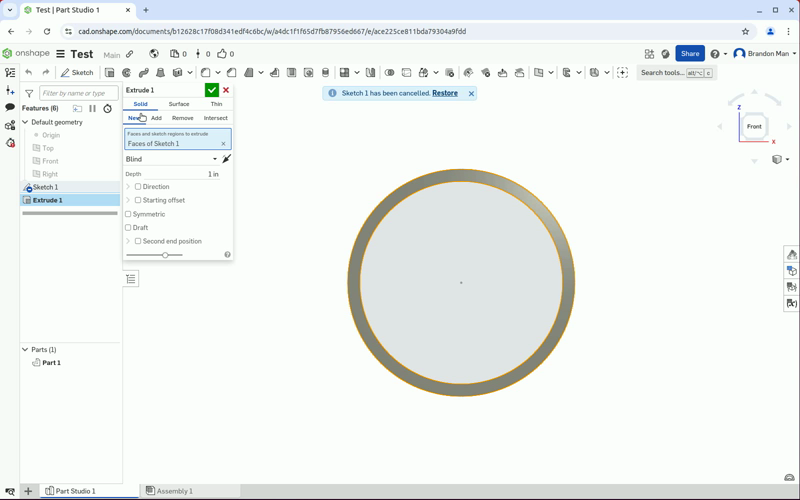
mouse_move(137, 120)
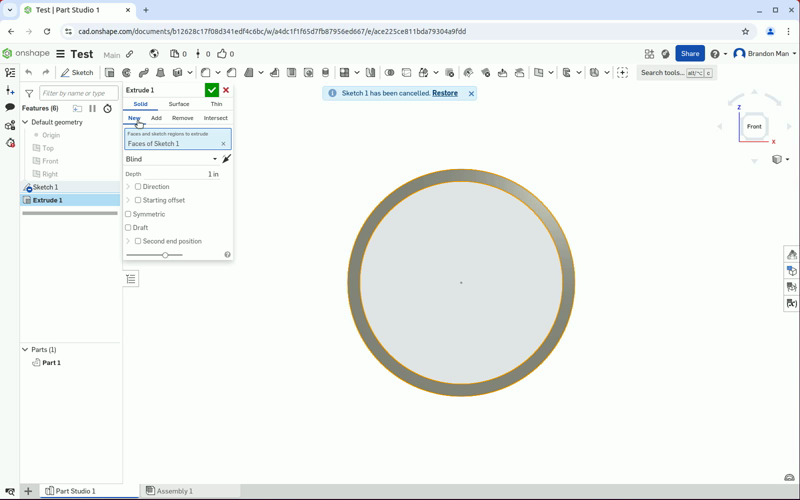
click(137, 120)
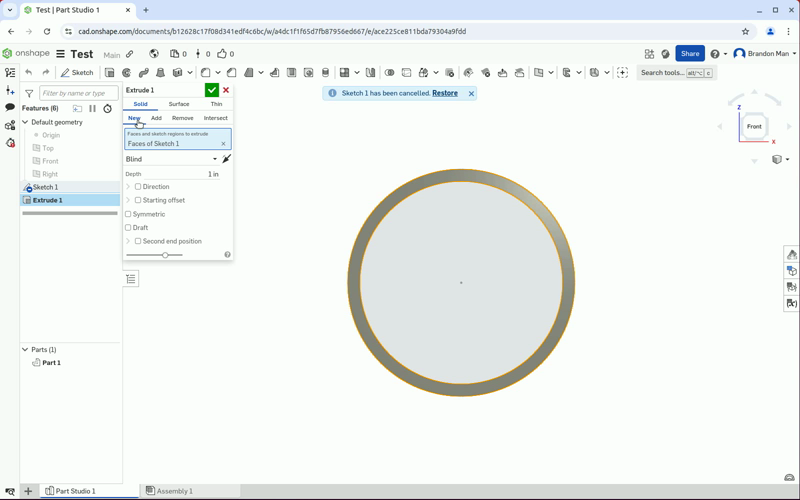
key(tab, 4)
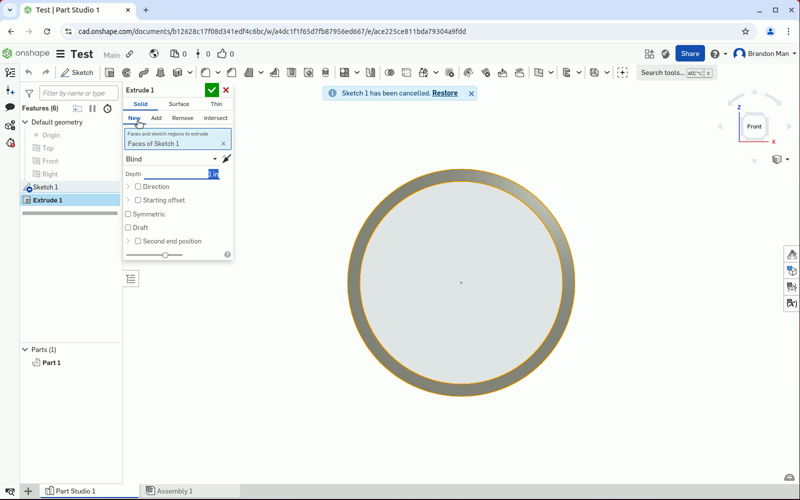
text(-23.108)
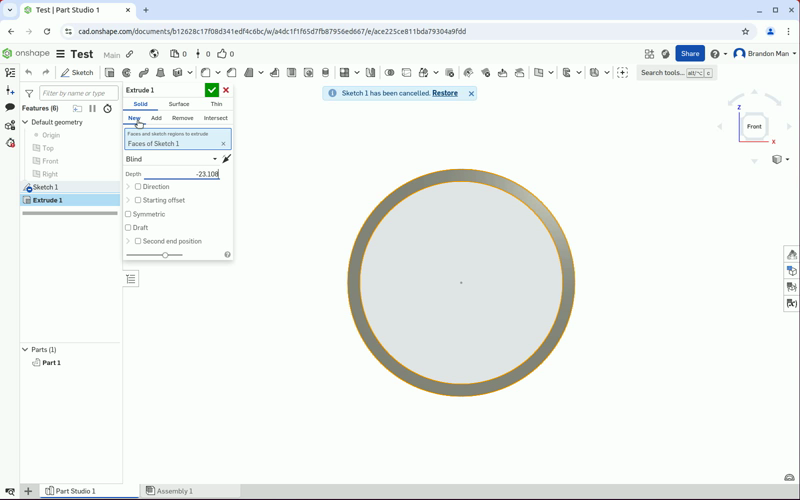
key(enter)
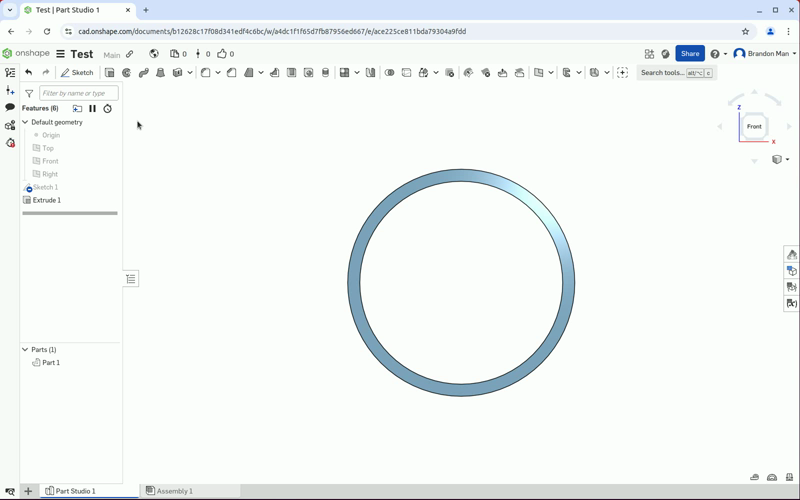
key(shift+h)
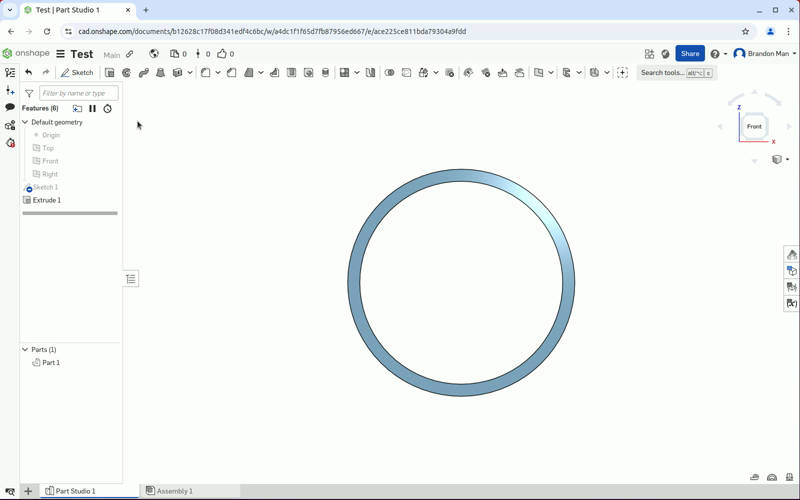
key(shift+h)
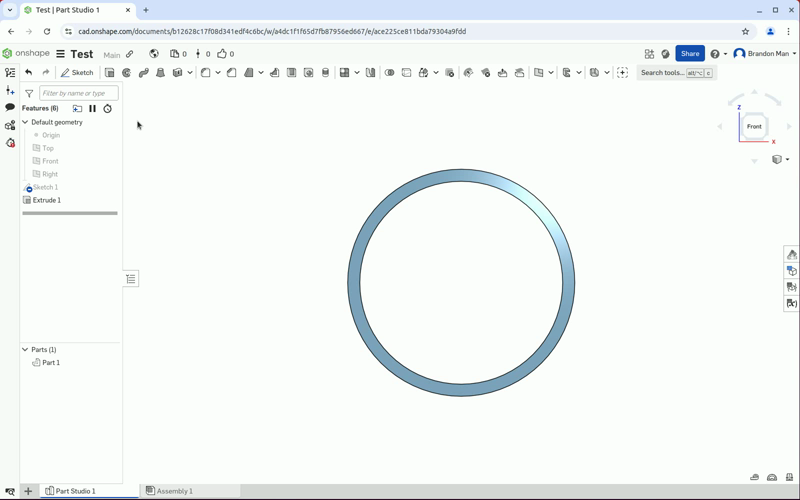
mouse_move(73, 189)
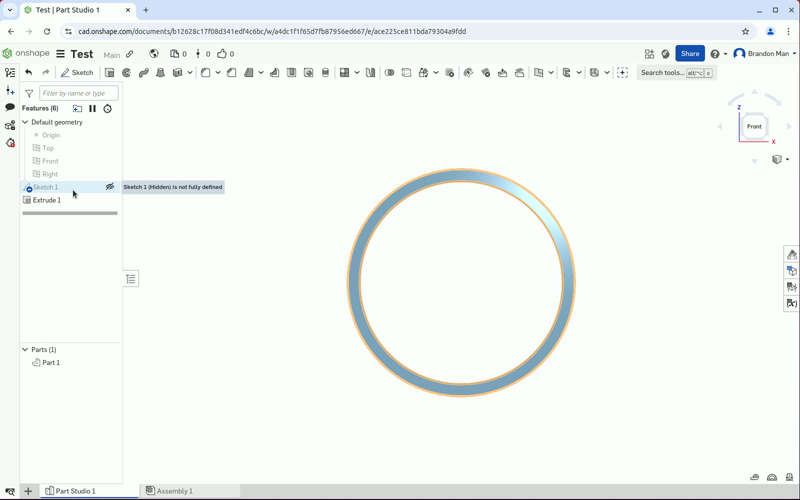
click(73, 189)
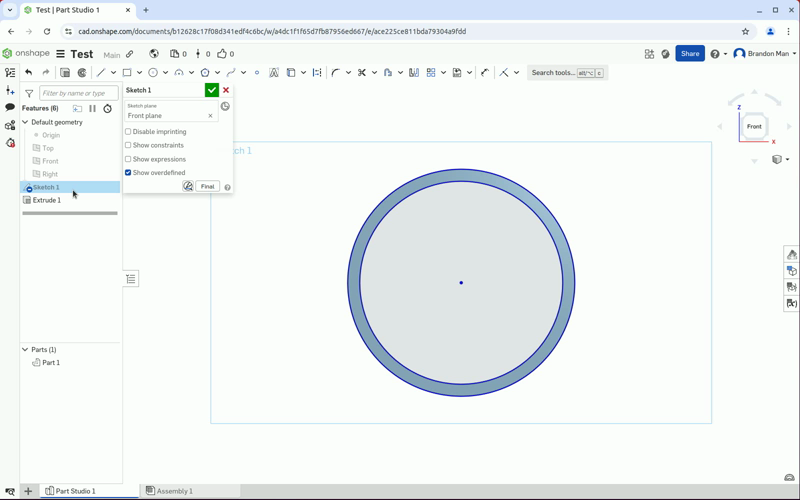
mouse_move(229, 92)
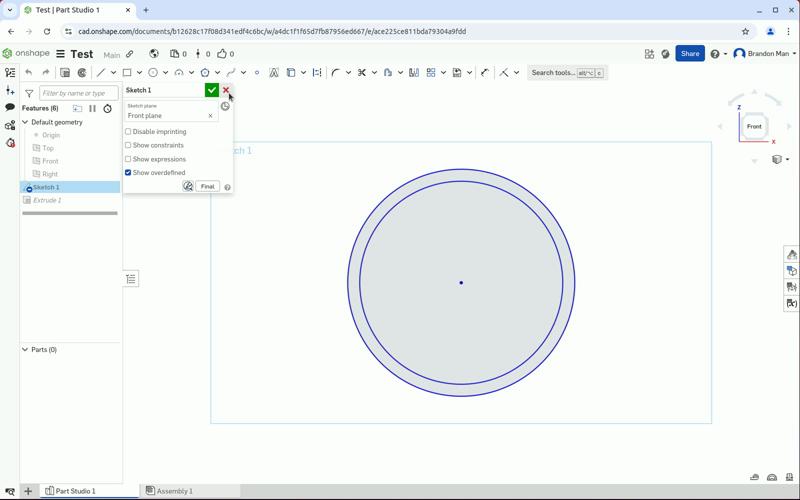
click(229, 92)
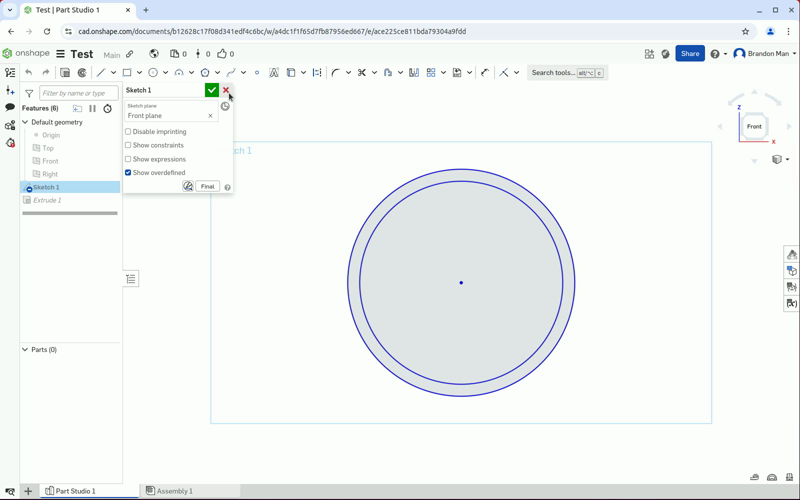
key(shift+s)
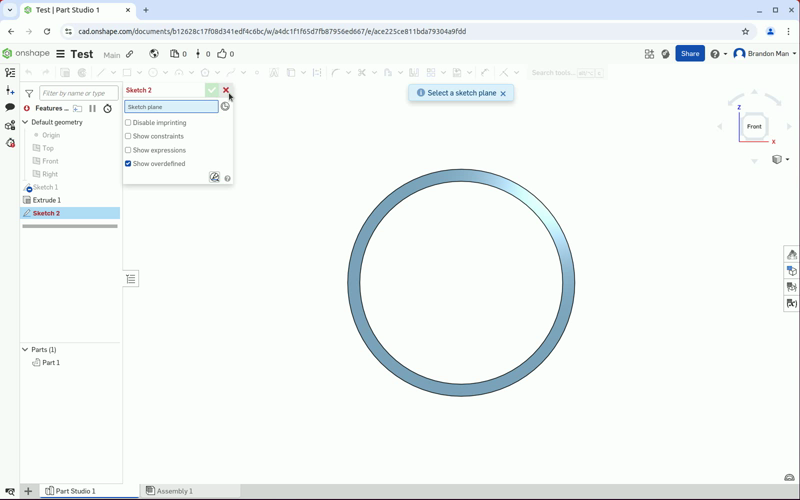
mouse_move(73, 163)
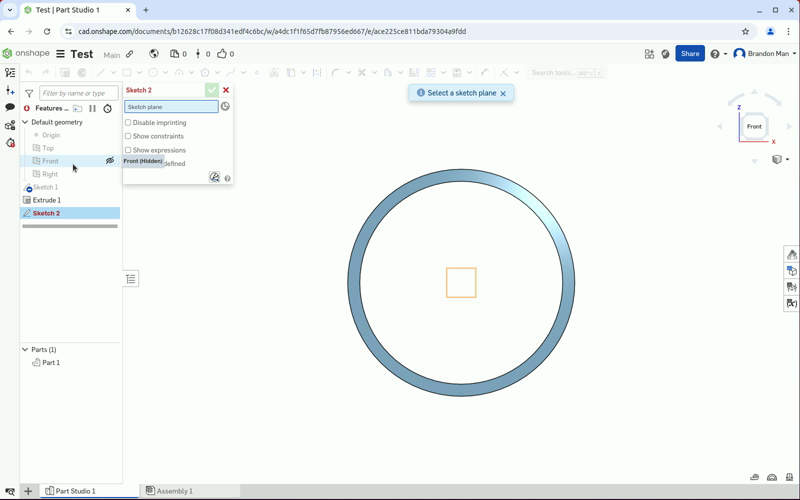
click(73, 163)
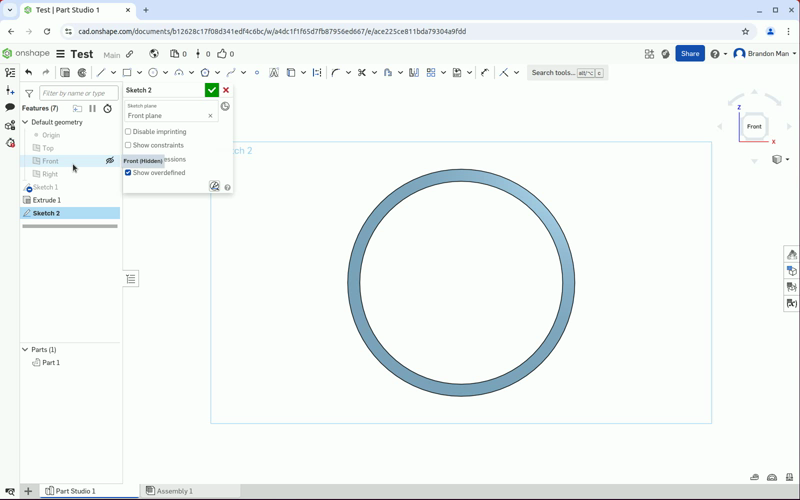
mouse_move(73, 352)
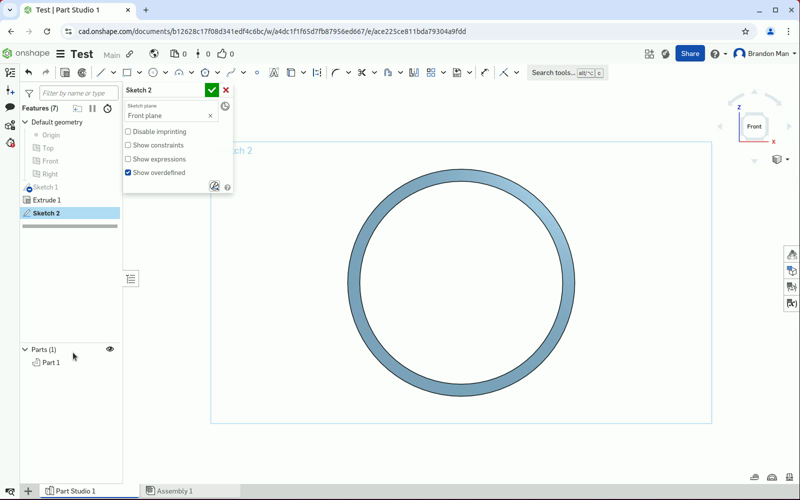
key(y)
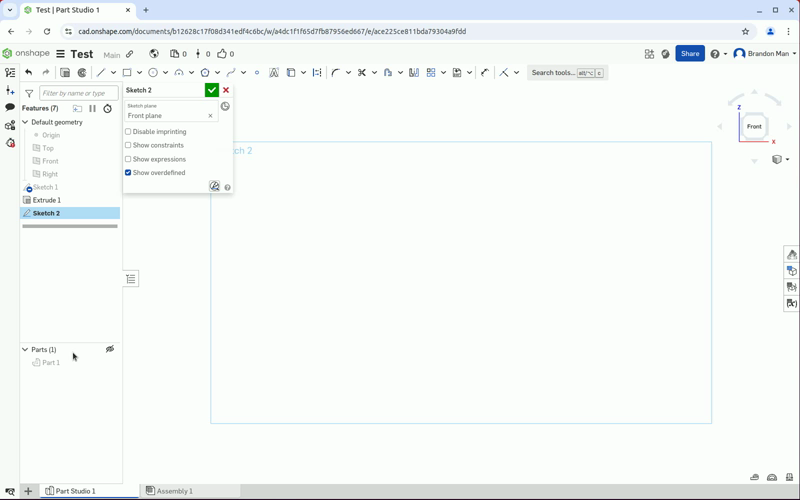
key(l)
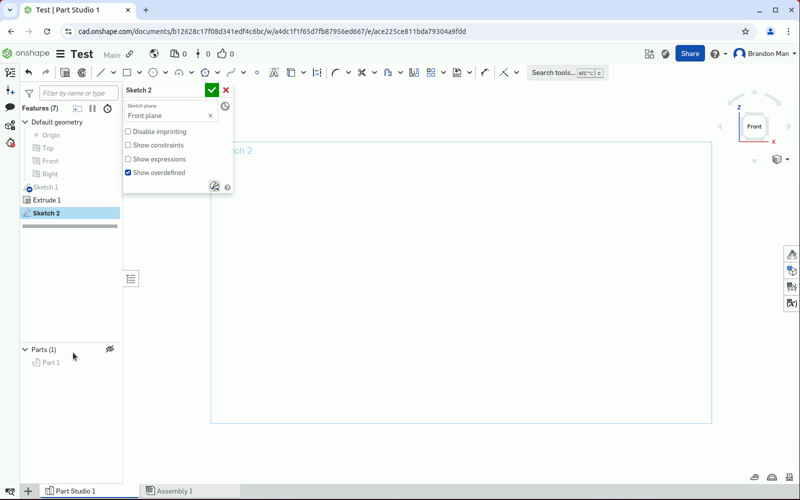
key_down(shift)
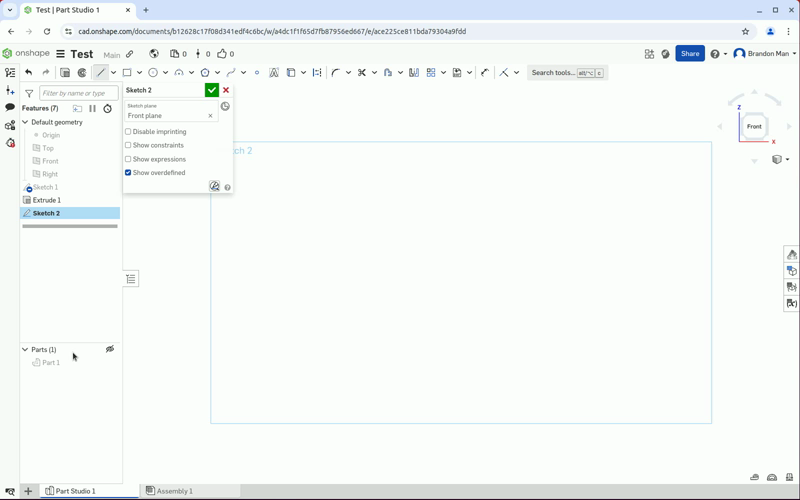
mouse_move(460, 254)
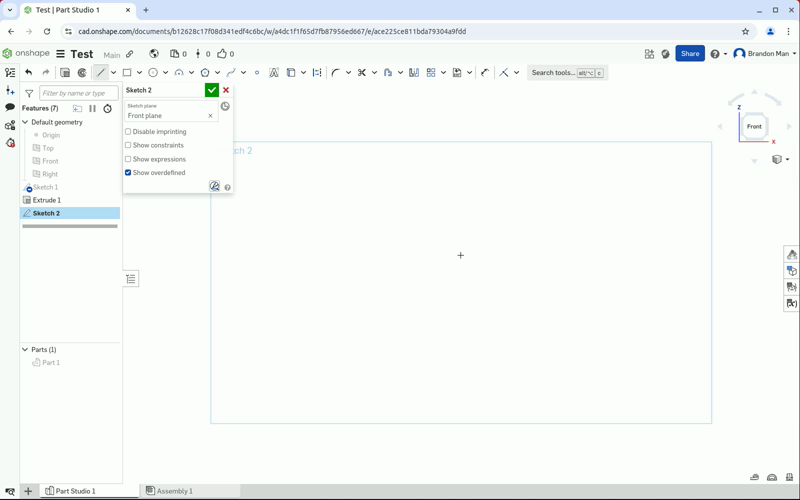
click(460, 254)
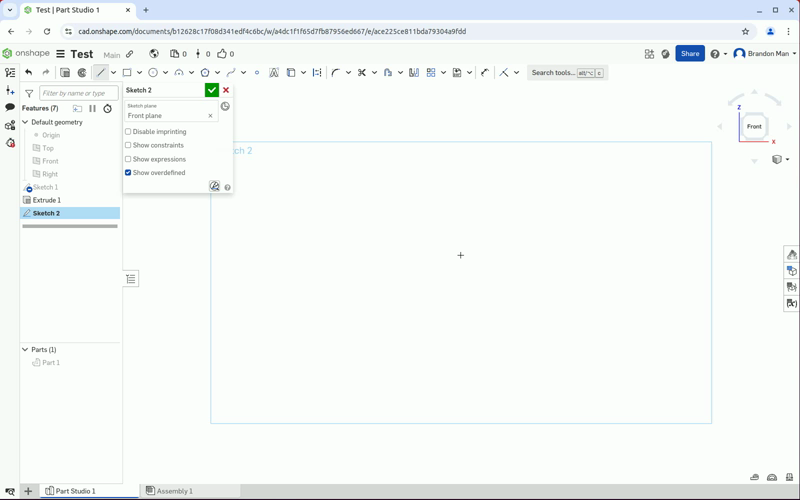
key_up(shift)
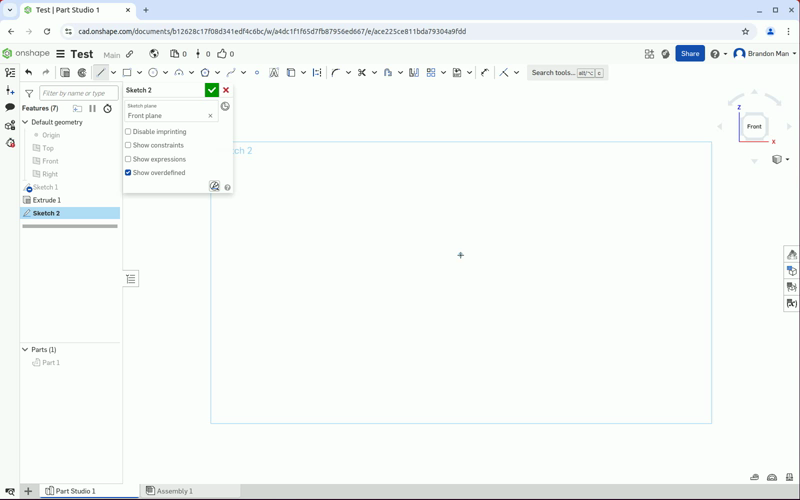
key_down(shift)
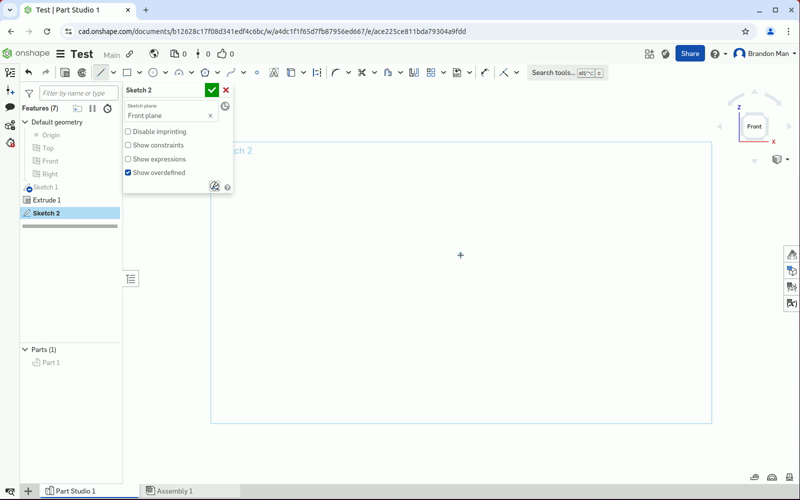
mouse_move(490, 254)
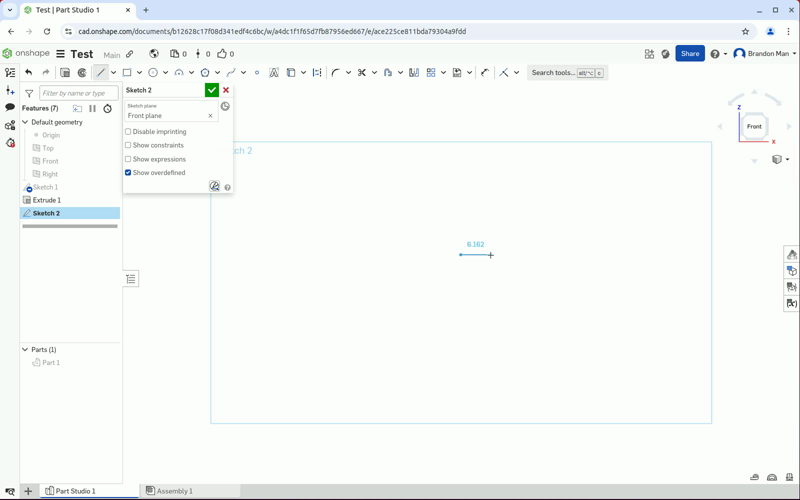
mouse_move(474, 264)
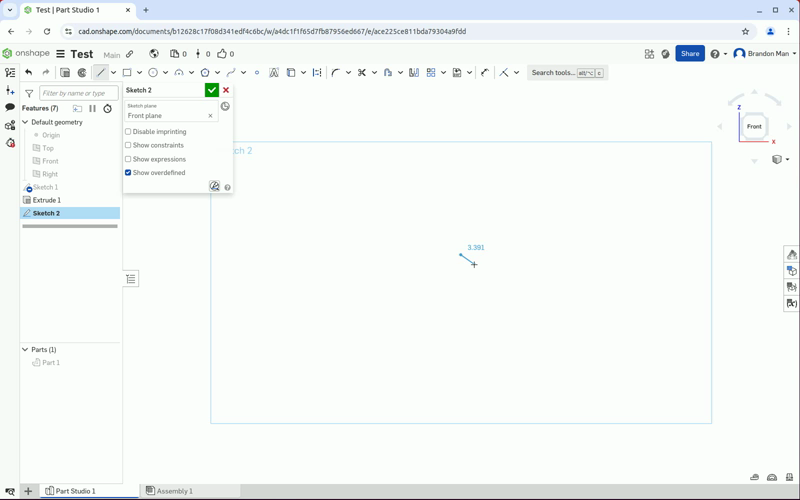
click(474, 264)
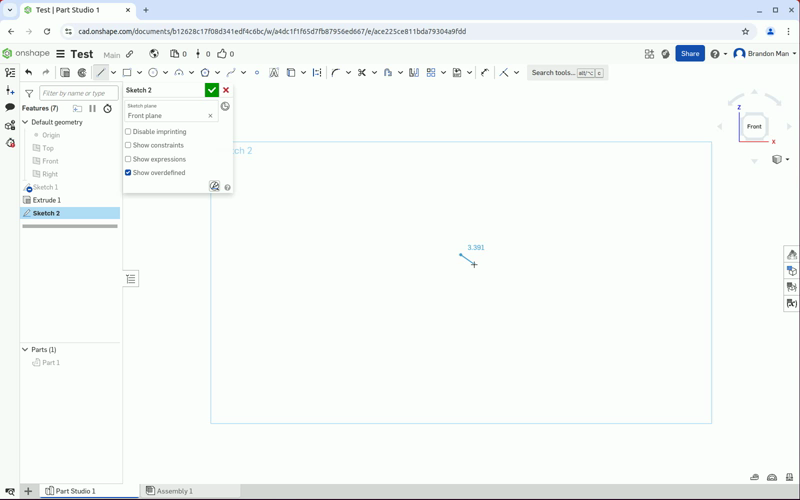
key_up(shift)
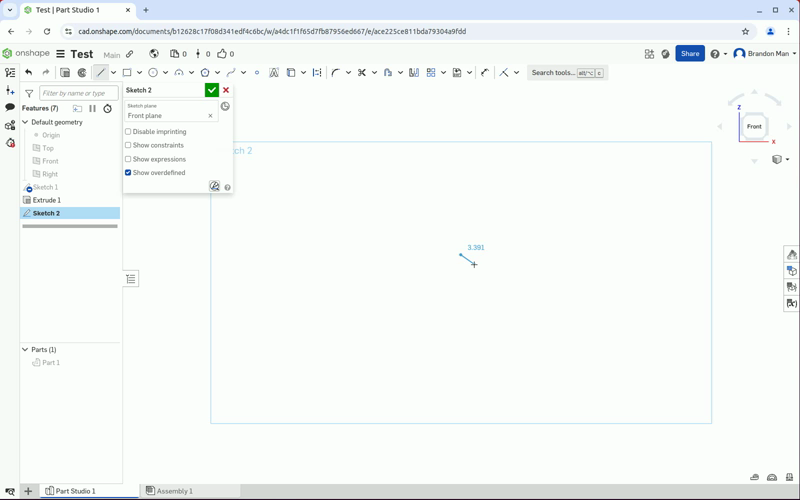
key_down(shift)
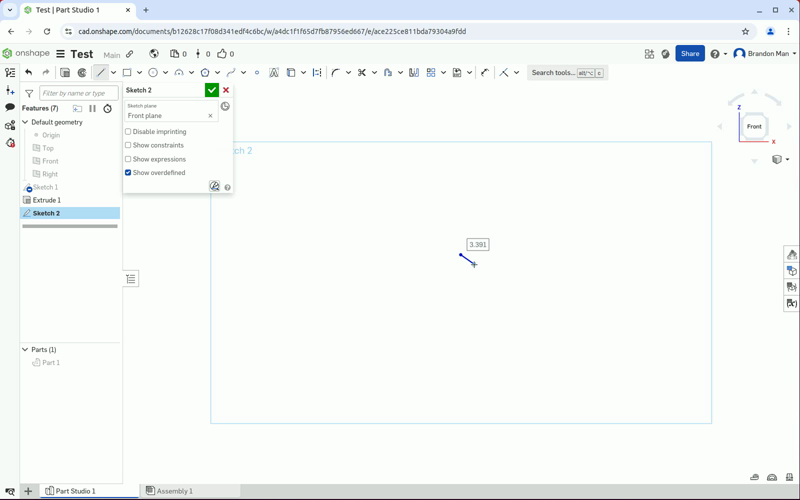
mouse_move(474, 189)
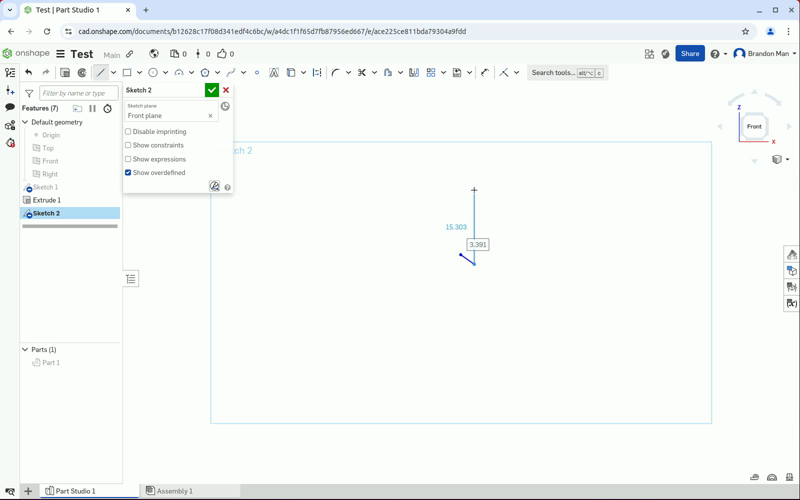
click(474, 189)
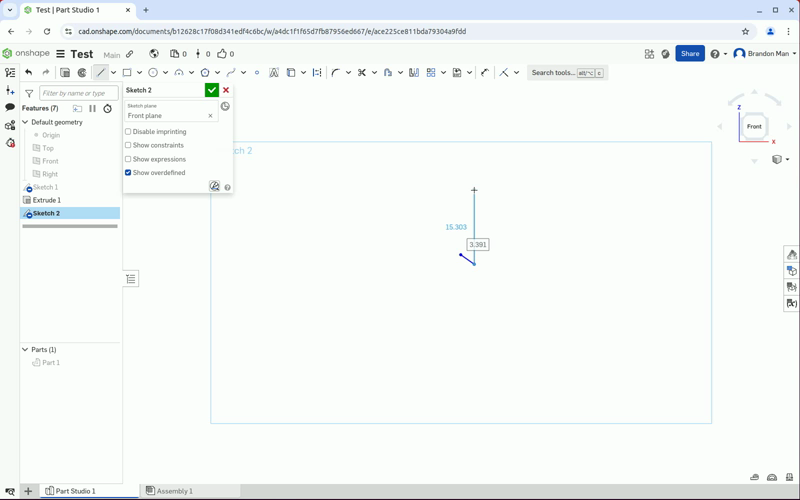
key_up(shift)
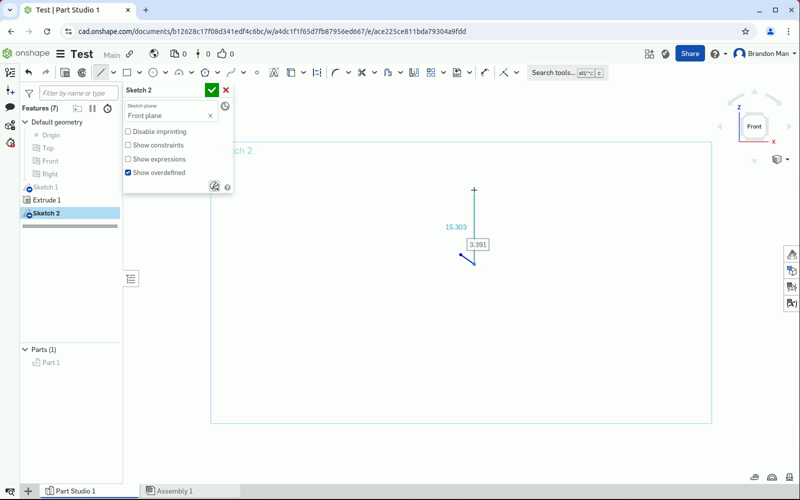
key_down(shift)
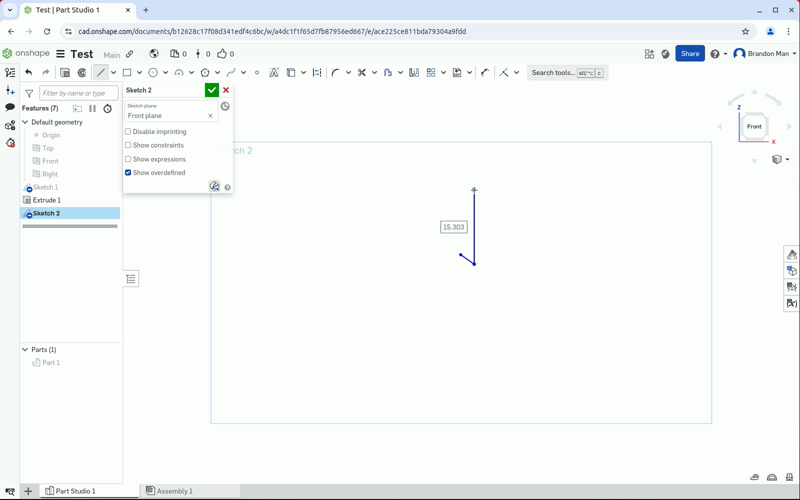
mouse_move(504, 189)
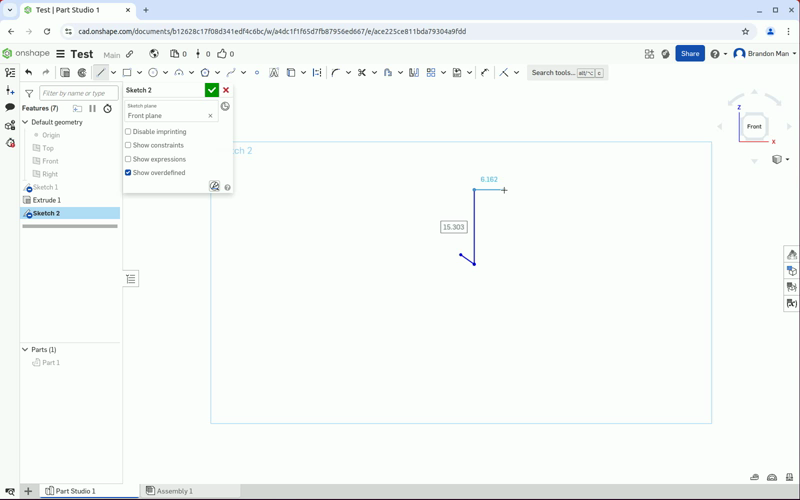
mouse_move(460, 180)
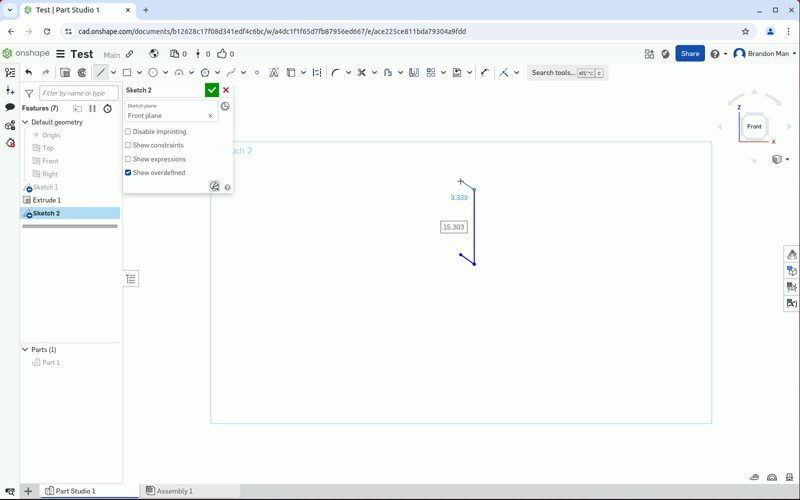
click(460, 180)
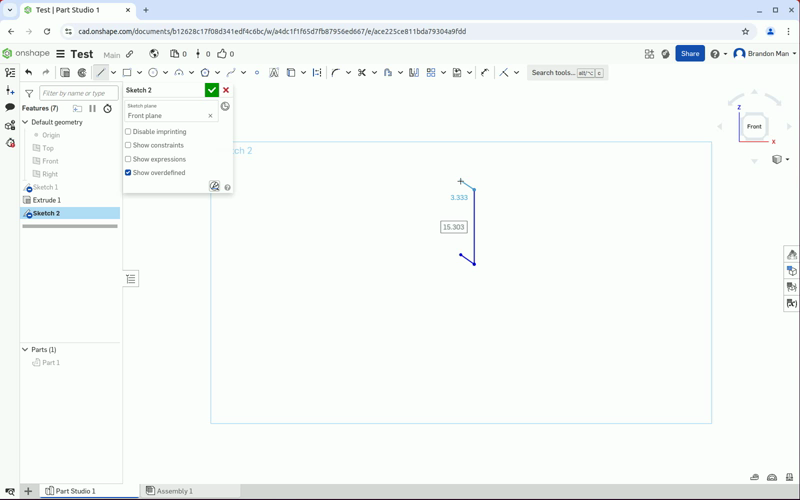
key_up(shift)
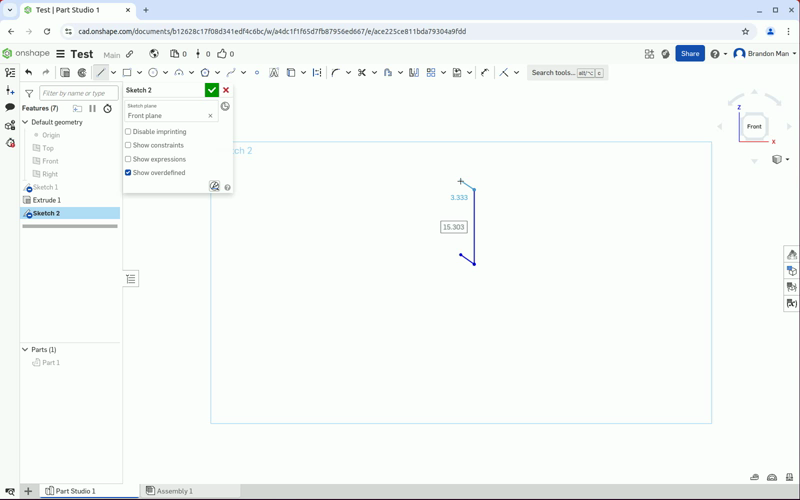
key_down(shift)
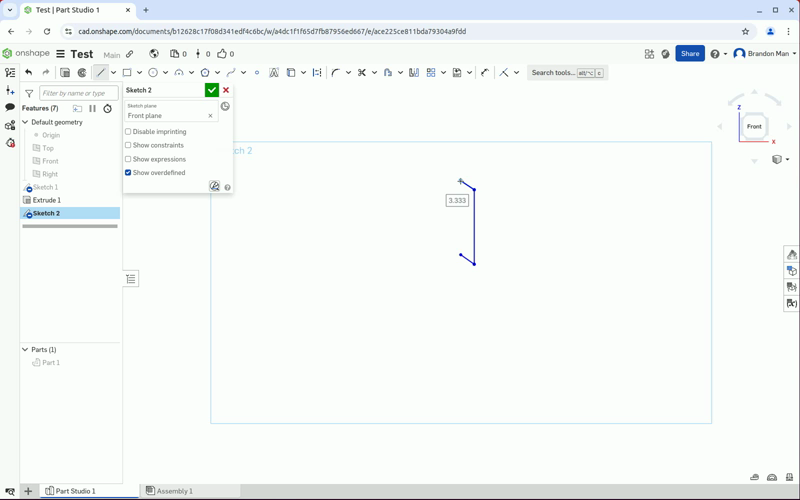
mouse_move(460, 254)
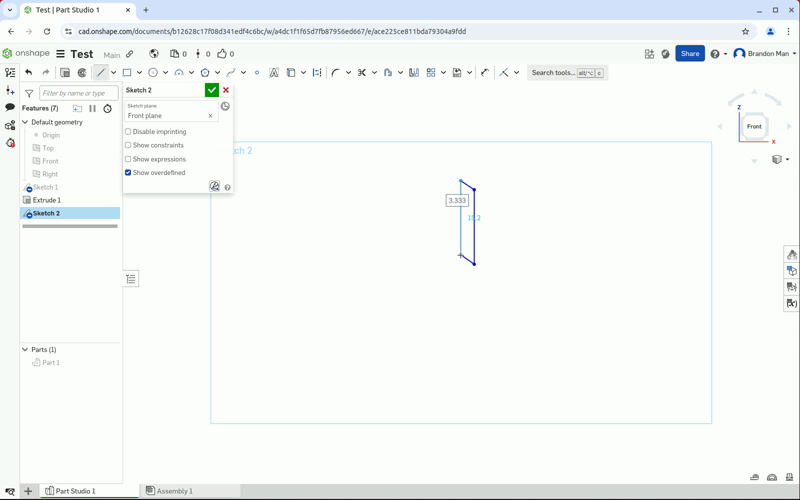
key_up(shift)
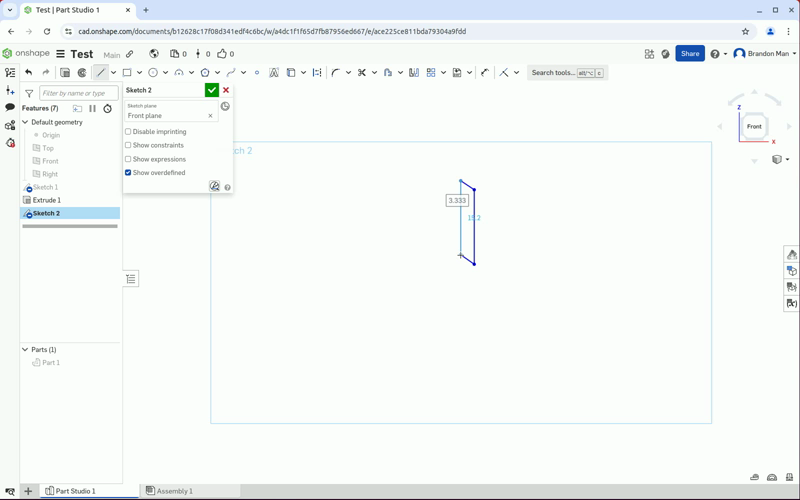
click(460, 254)
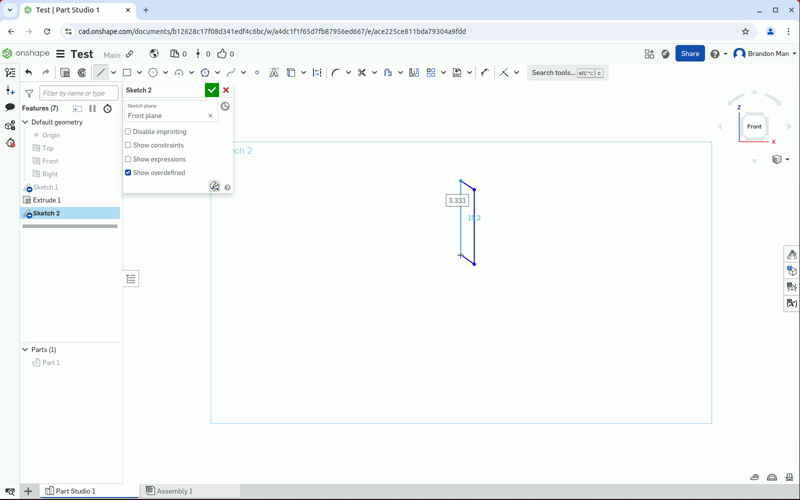
key(esc)
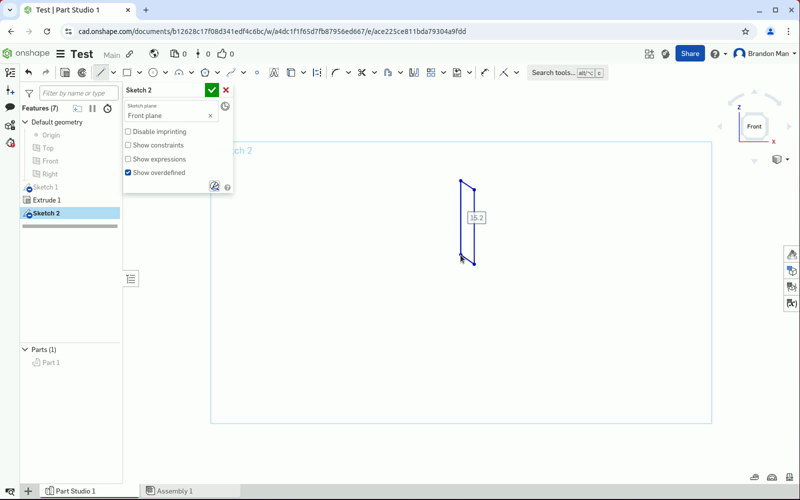
mouse_move(465, 243)
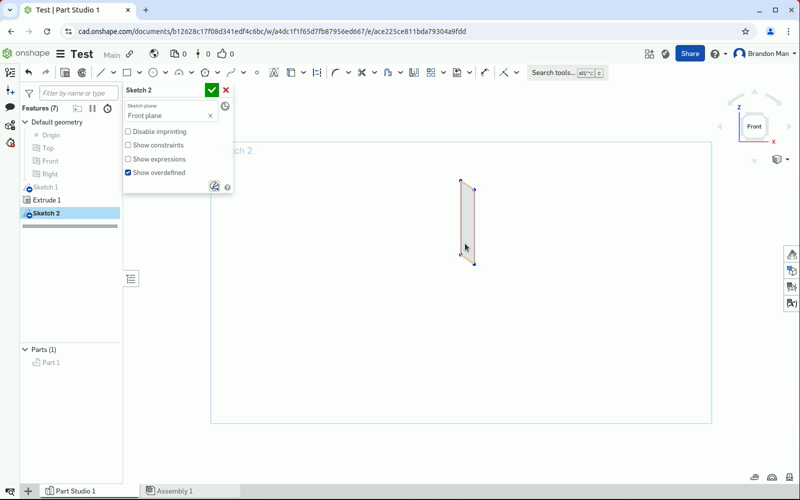
scroll(6)
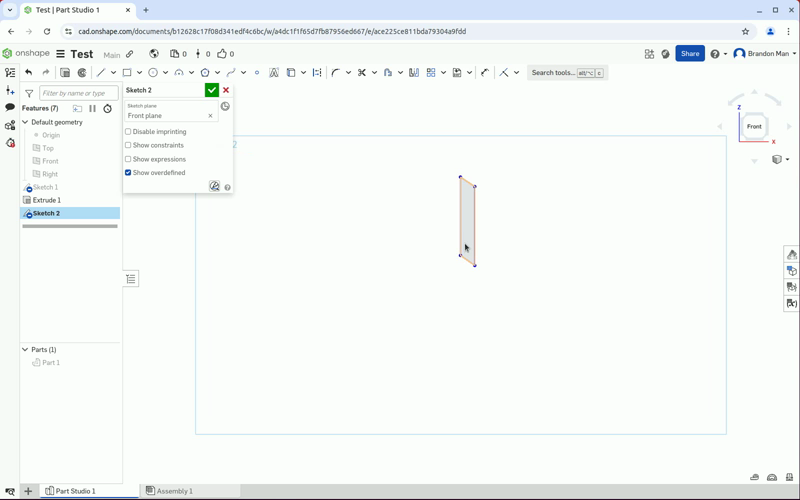
scroll(6)
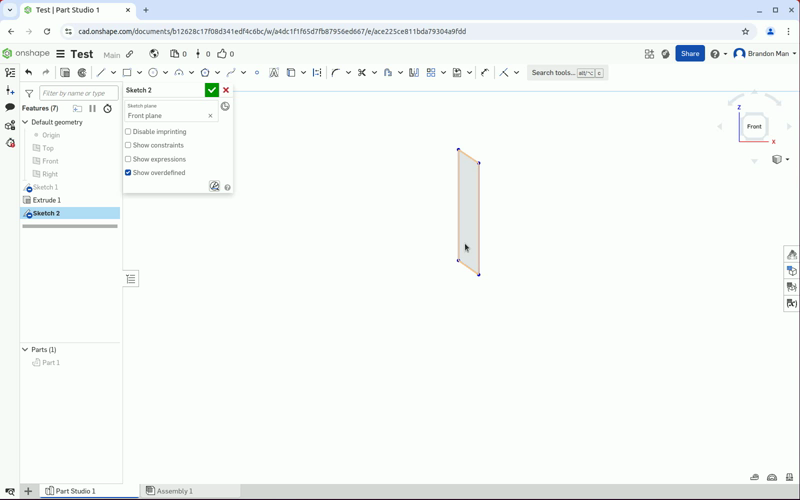
scroll(6)
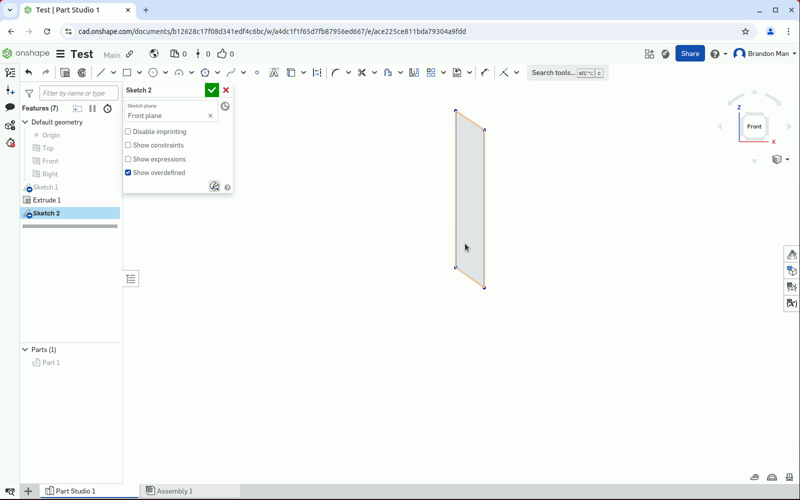
scroll(6)
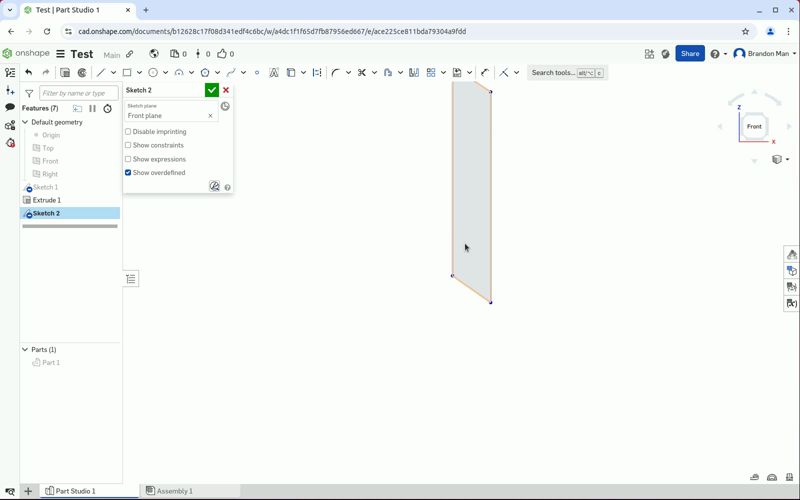
scroll(6)
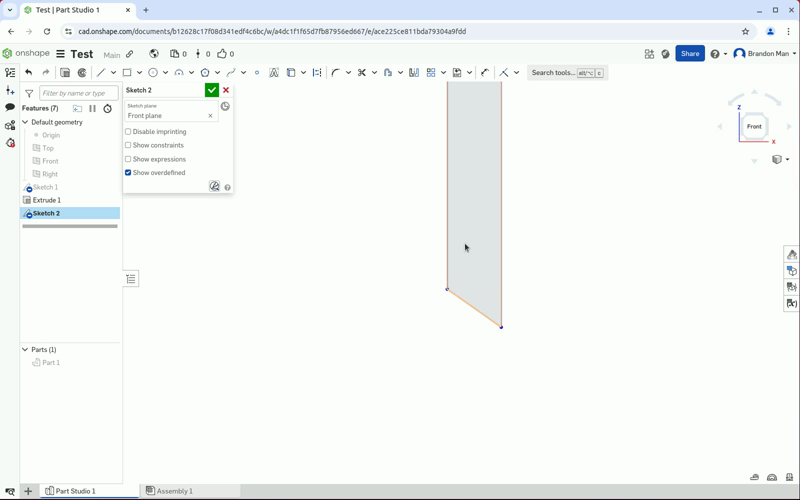
scroll(6)
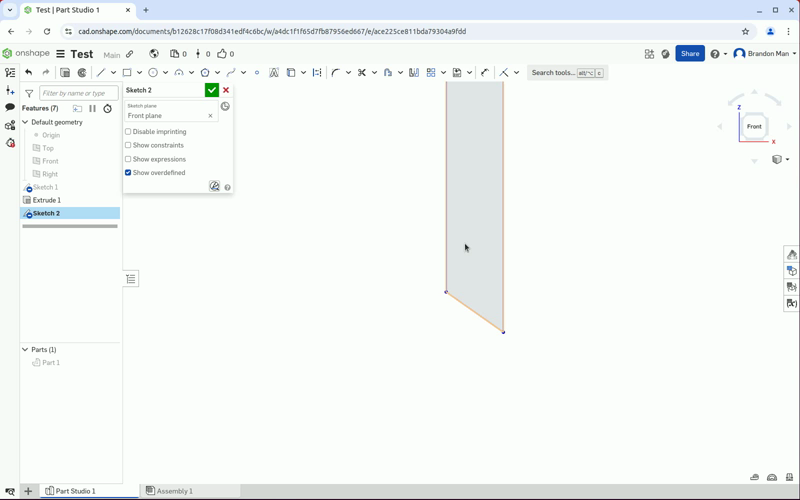
scroll(6)
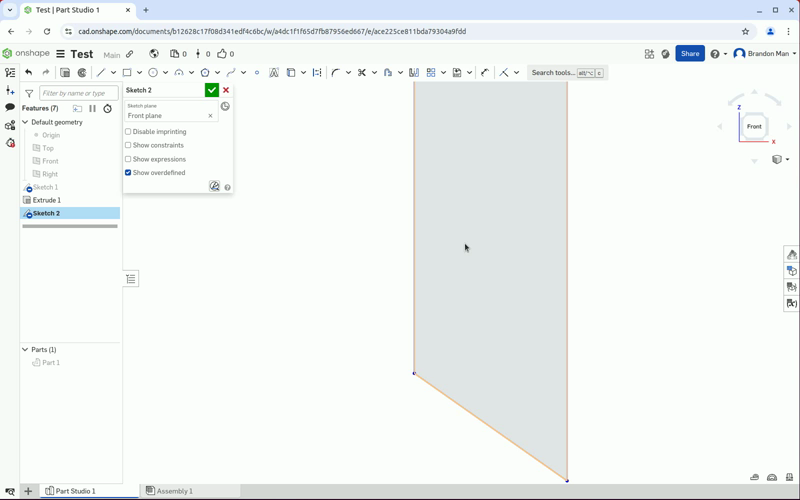
click(465, 243)
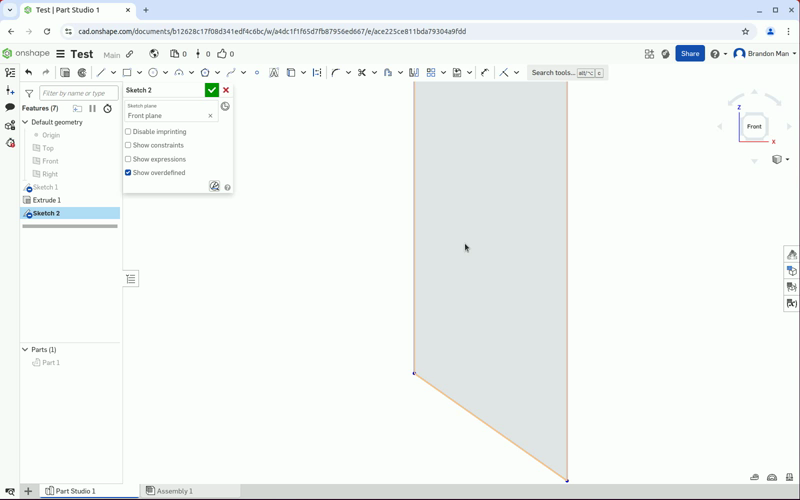
scroll(-6)
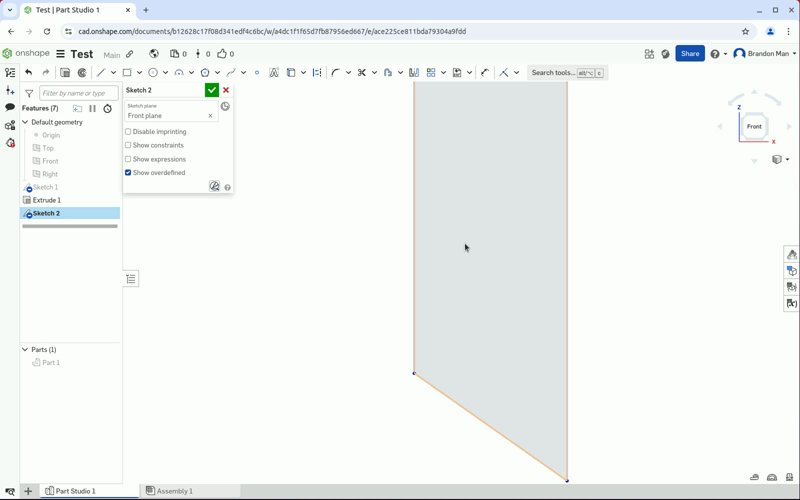
scroll(-6)
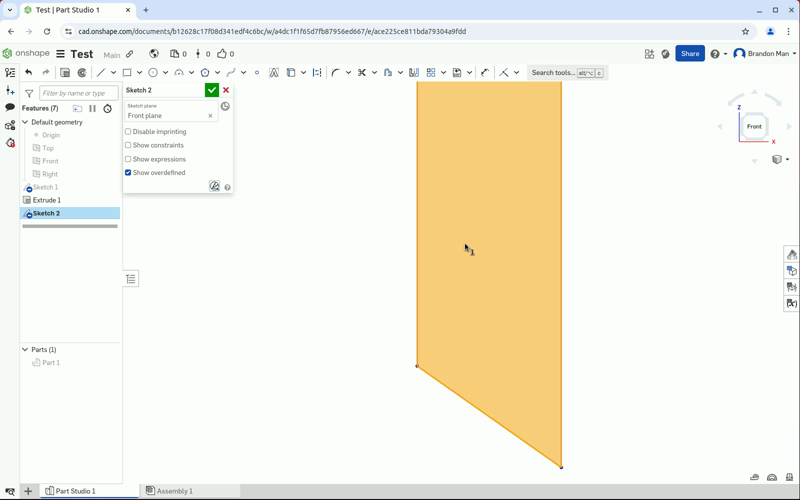
scroll(-6)
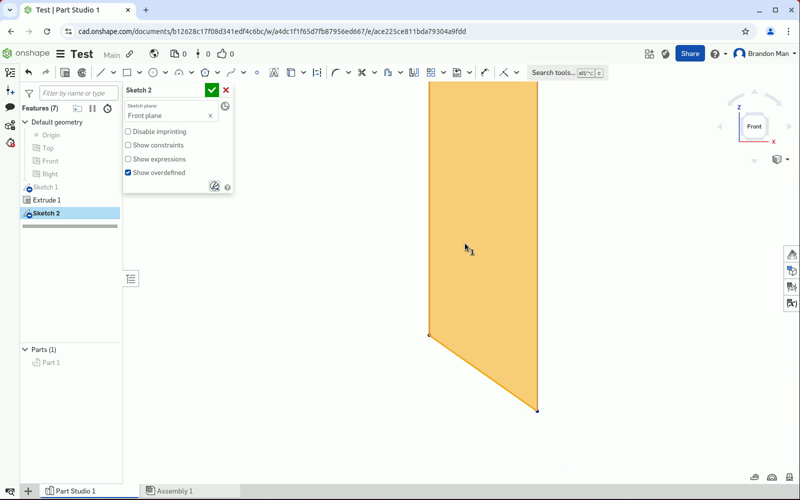
scroll(-6)
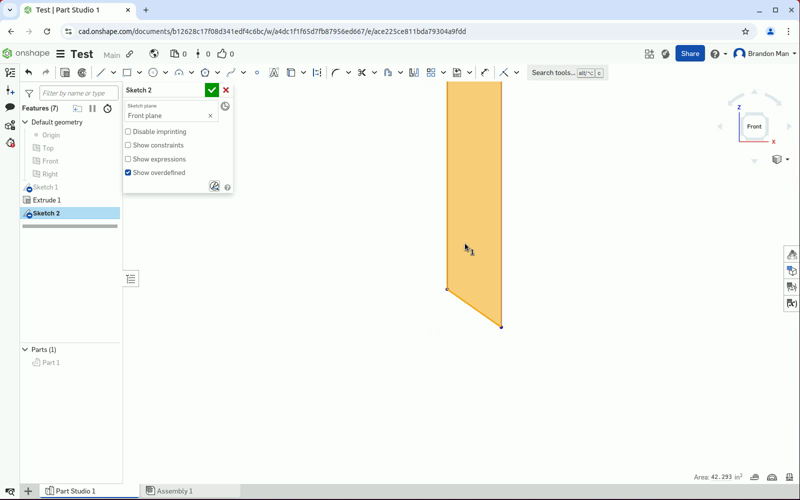
scroll(-6)
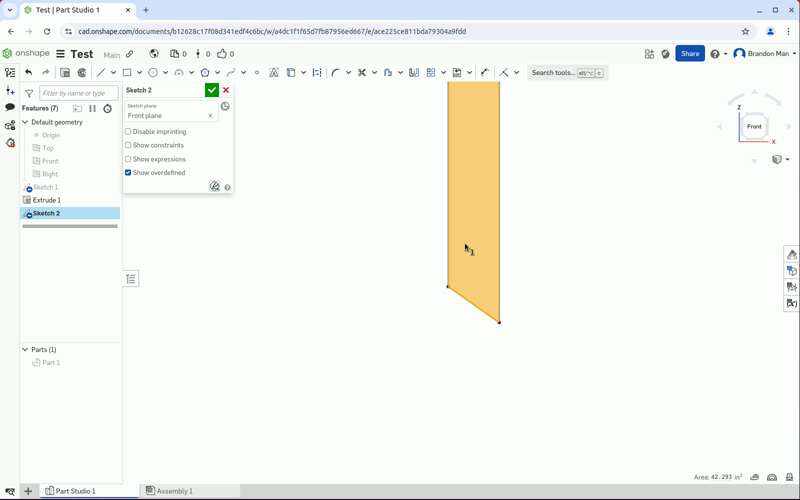
scroll(-6)
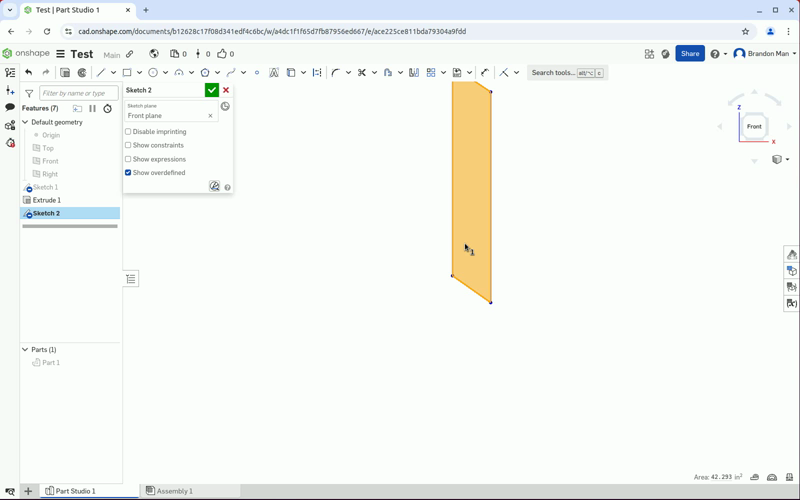
scroll(-6)
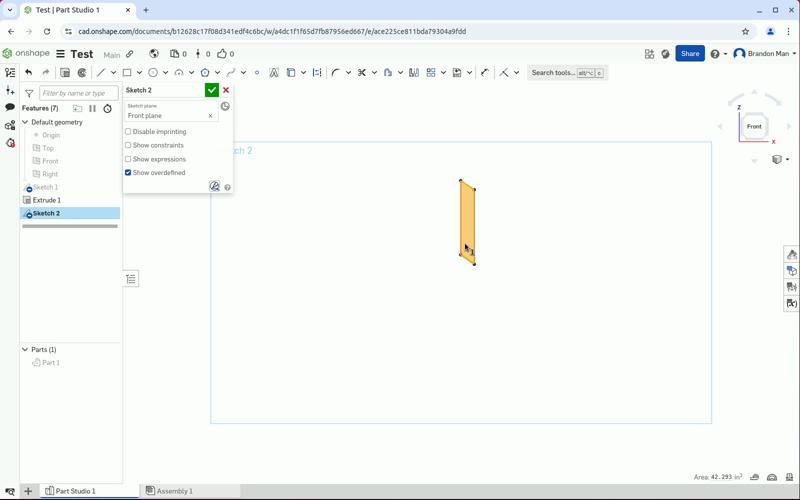
mouse_move(73, 352)
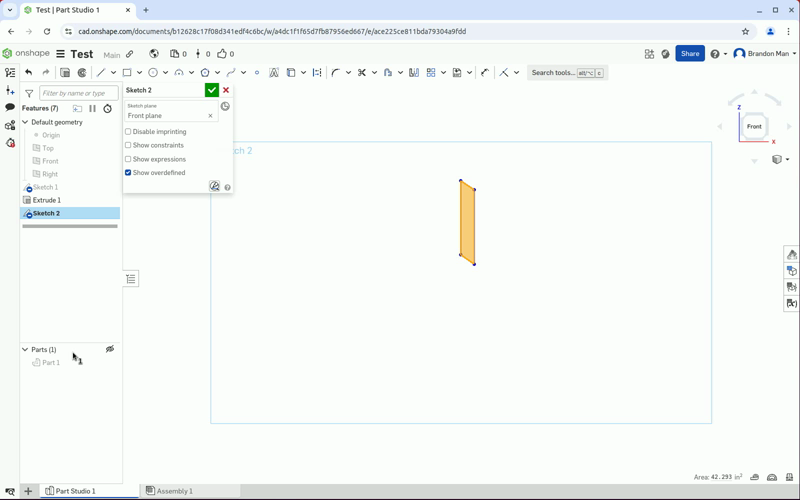
key(shift+y)
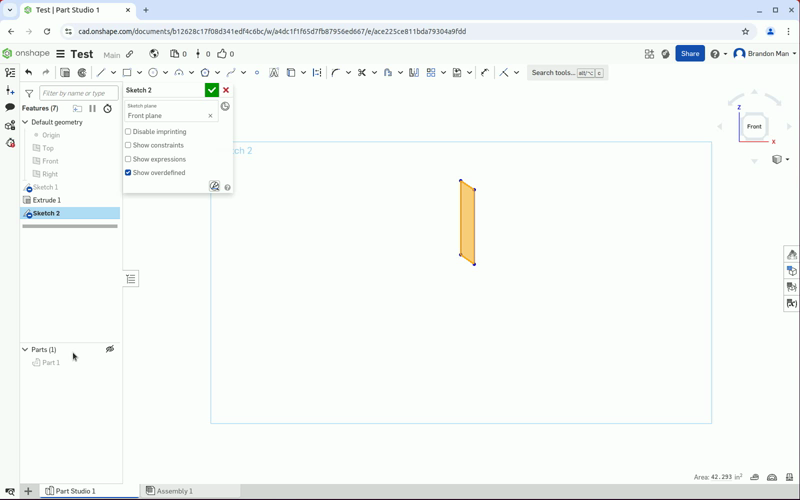
key(shift+e)
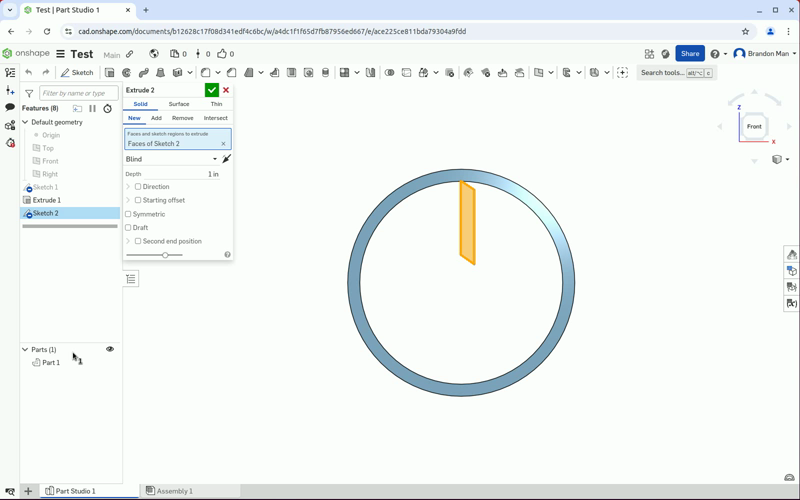
mouse_move(143, 106)
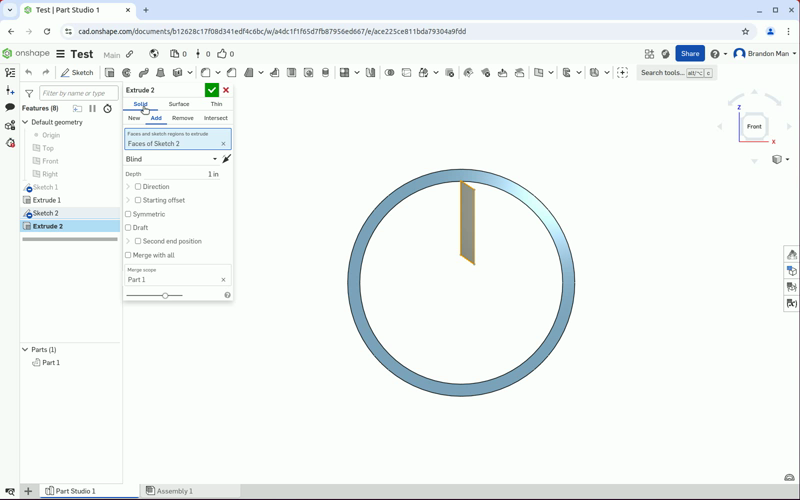
click(143, 106)
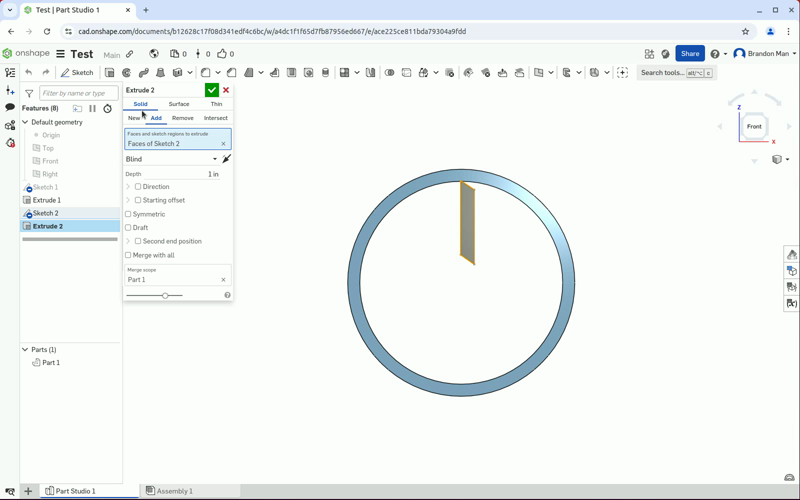
mouse_move(137, 120)
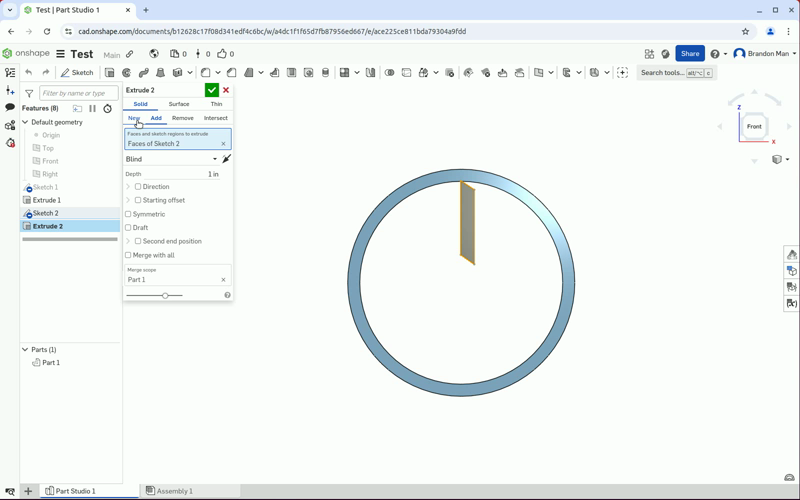
click(137, 120)
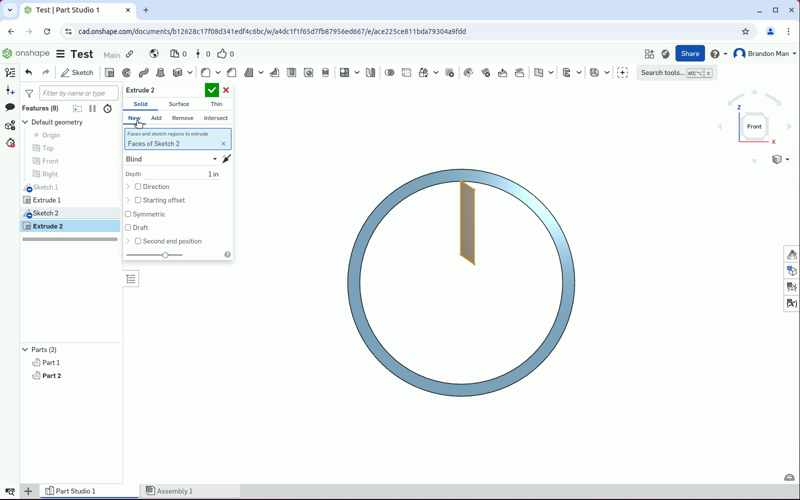
key(tab, 4)
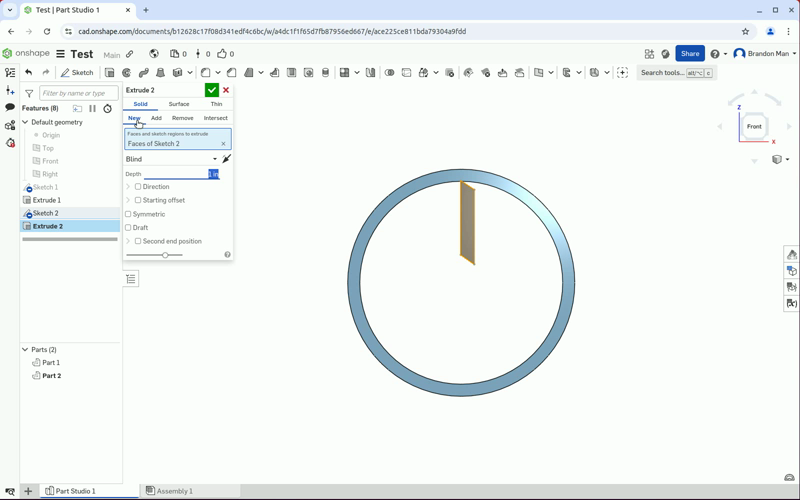
text(-9.147)
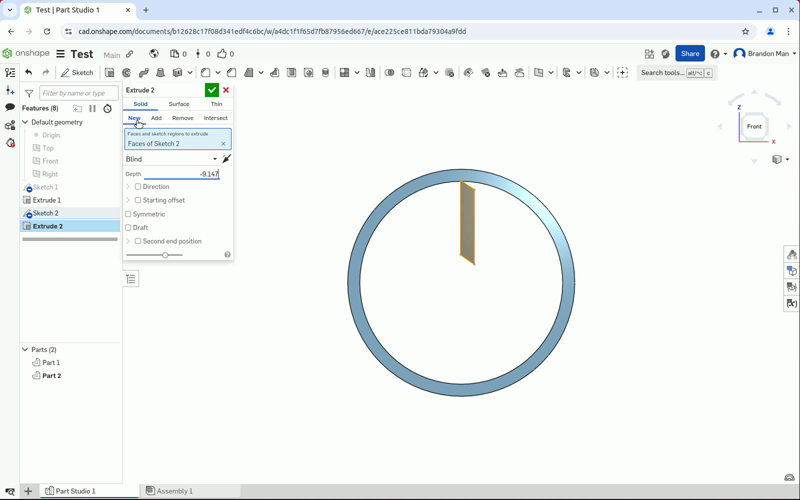
key(enter)
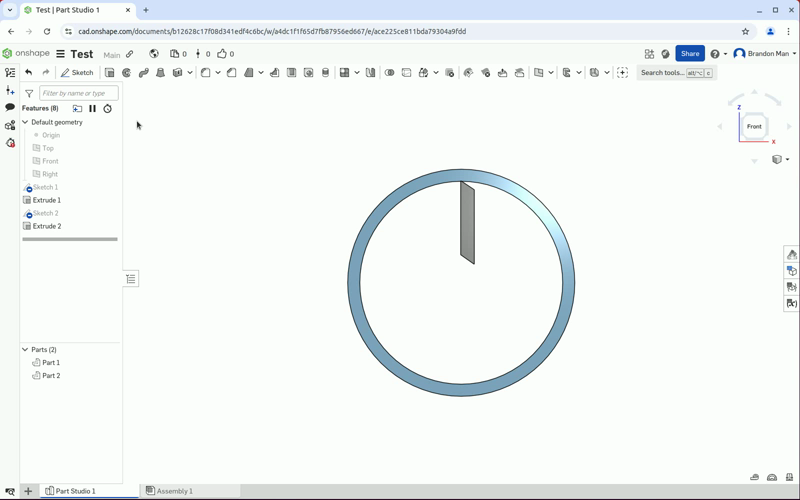
key(shift+h)
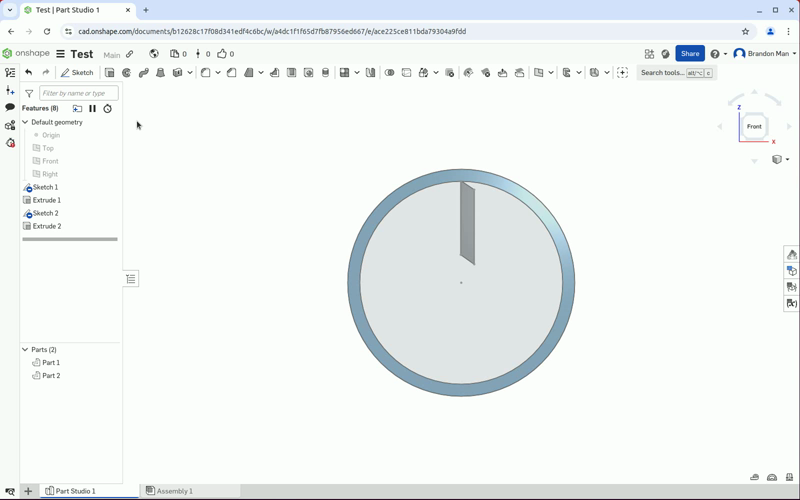
key(shift+h)
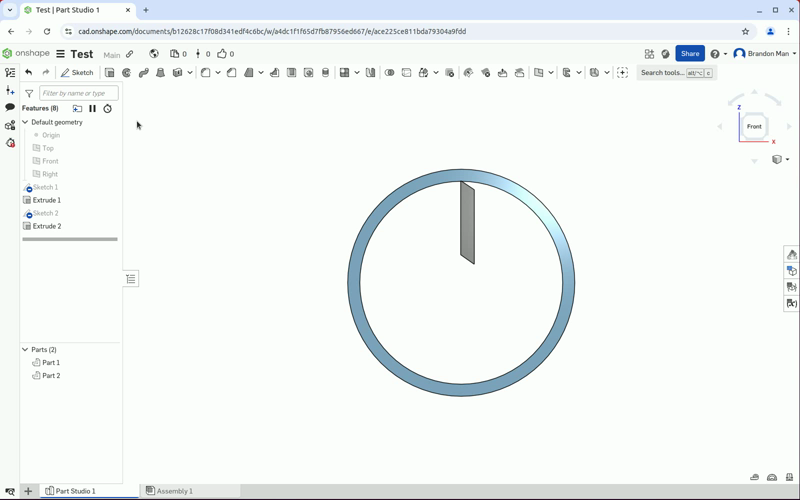
mouse_move(73, 189)
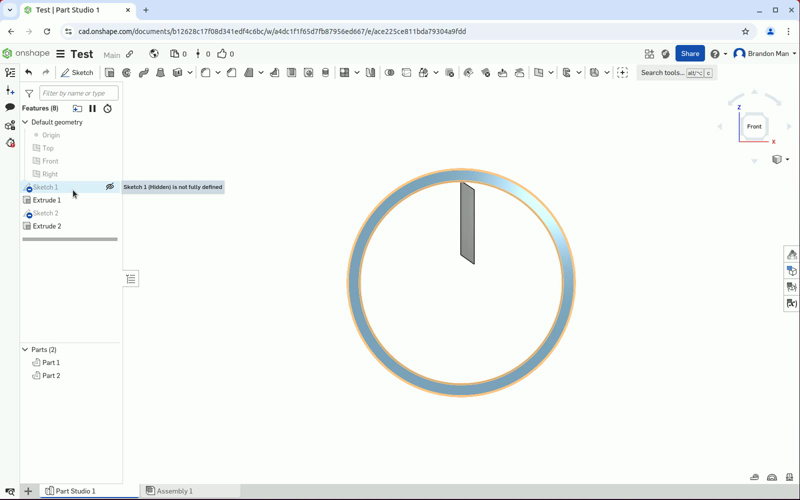
click(73, 189)
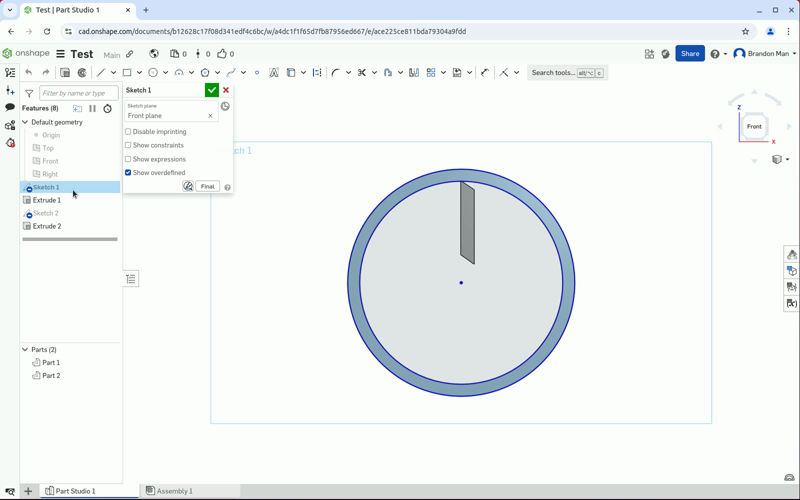
mouse_move(229, 92)
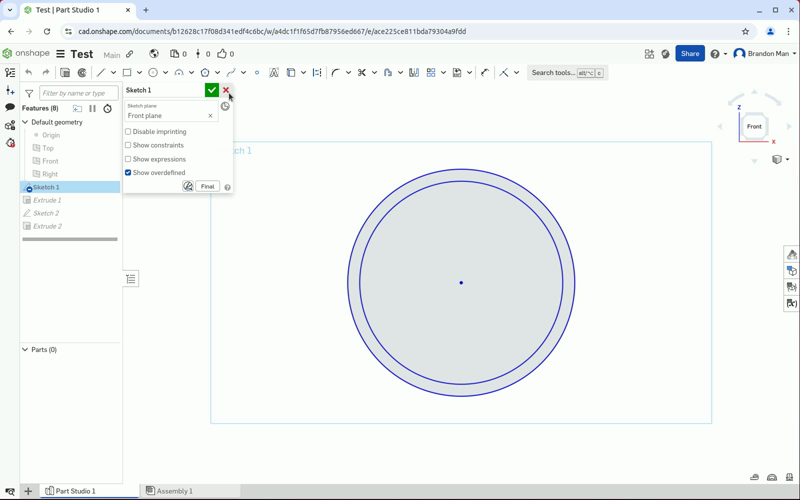
click(229, 92)
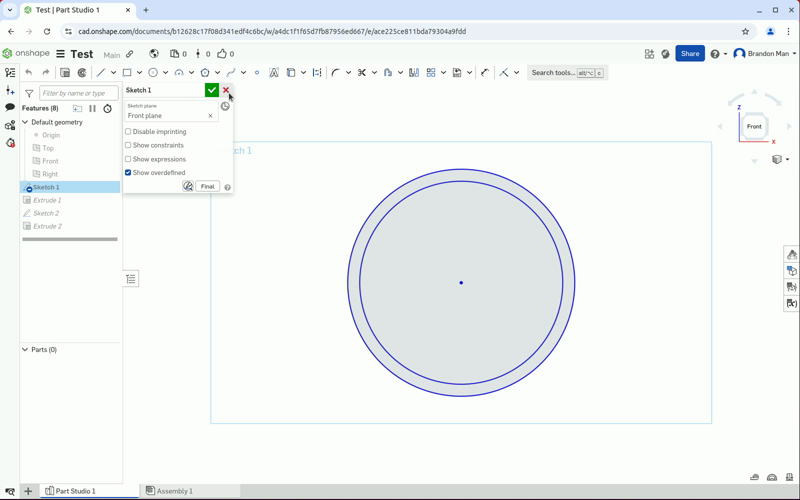
key(shift+s)
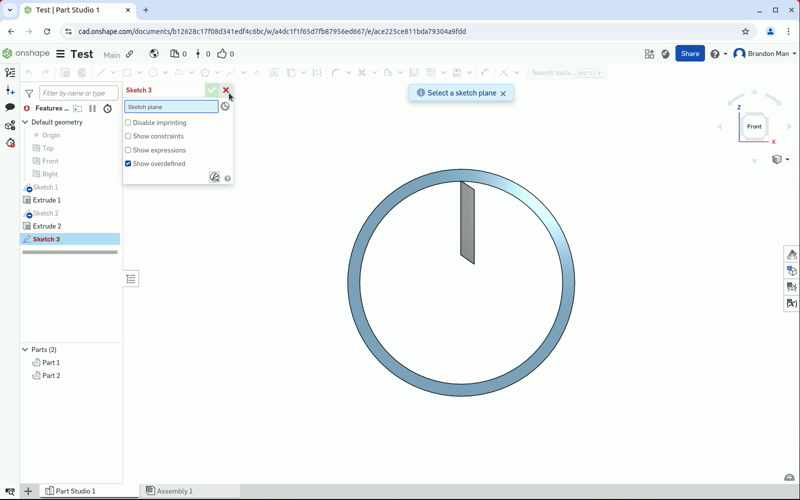
mouse_move(73, 163)
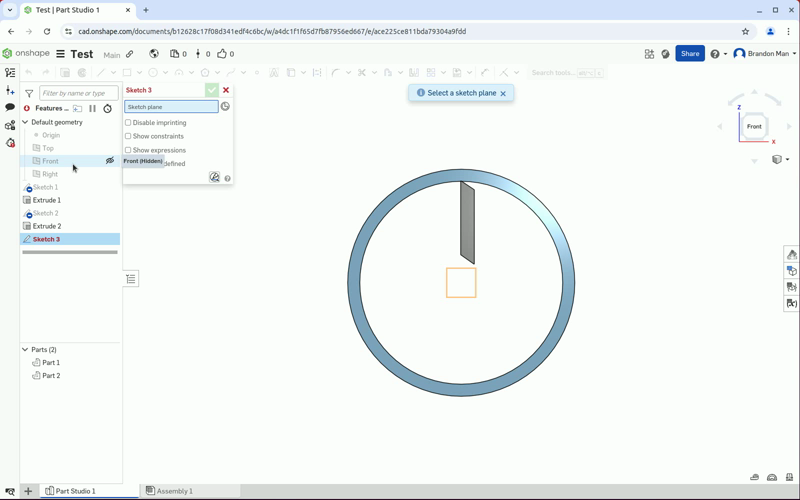
click(73, 163)
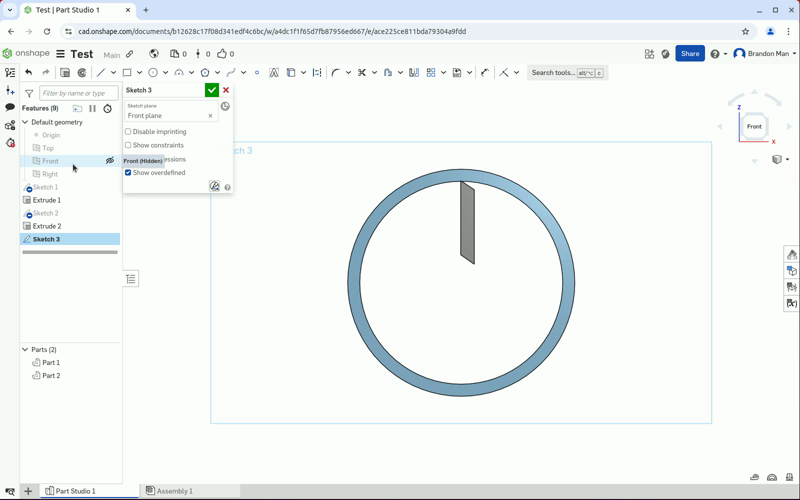
mouse_move(73, 352)
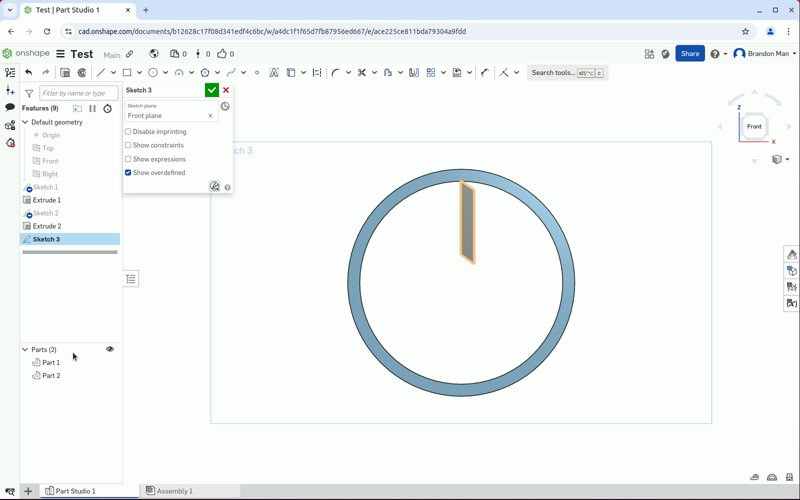
key(y)
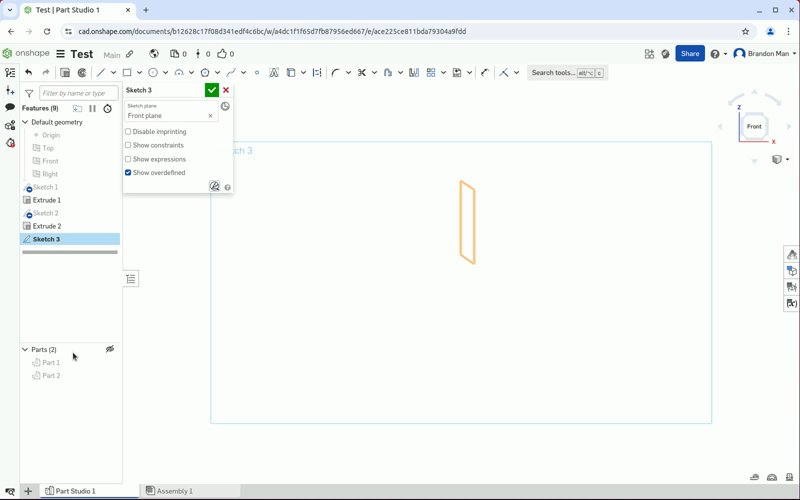
key(l)
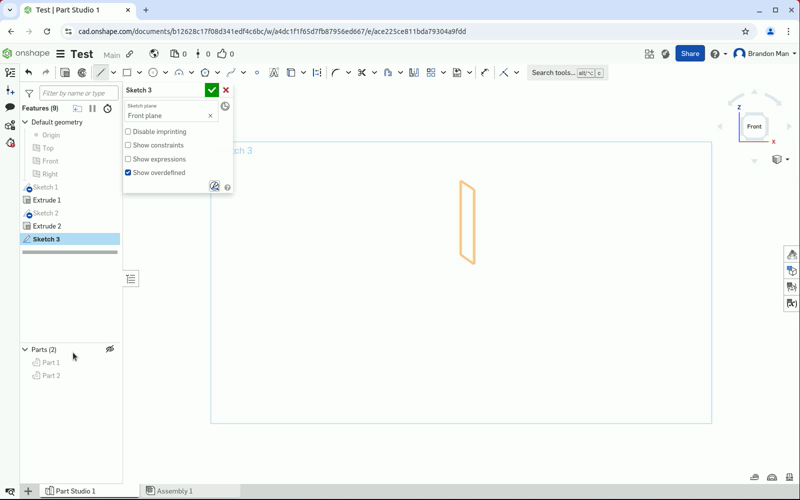
key_down(shift)
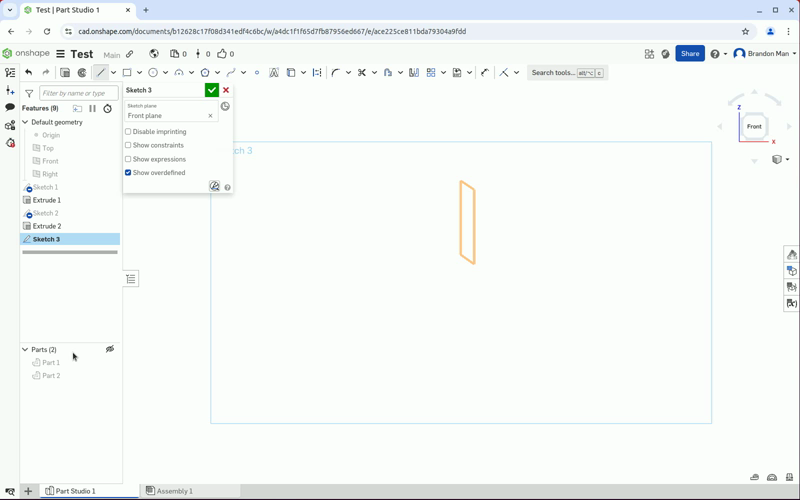
mouse_move(447, 264)
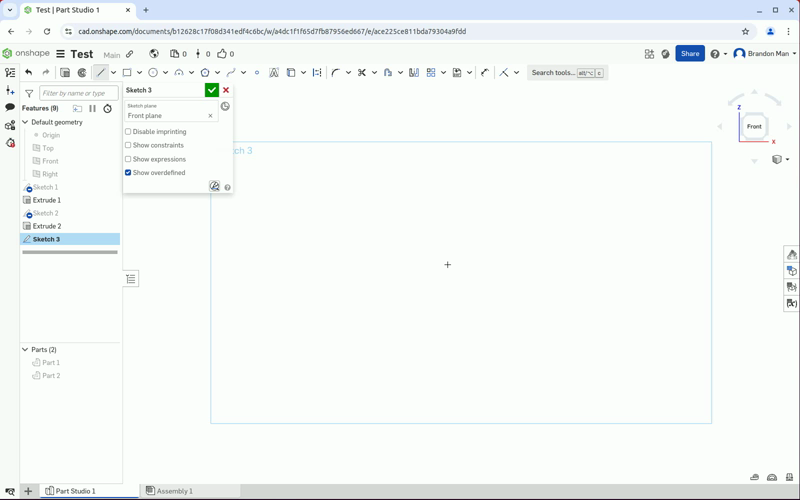
click(447, 264)
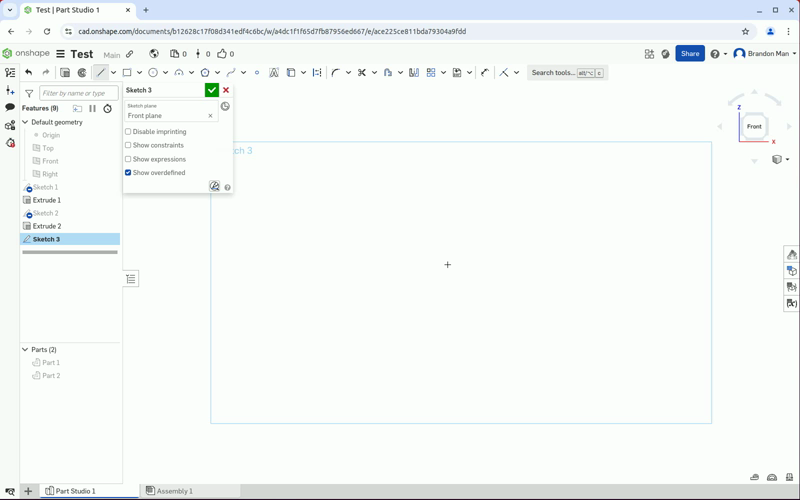
key_up(shift)
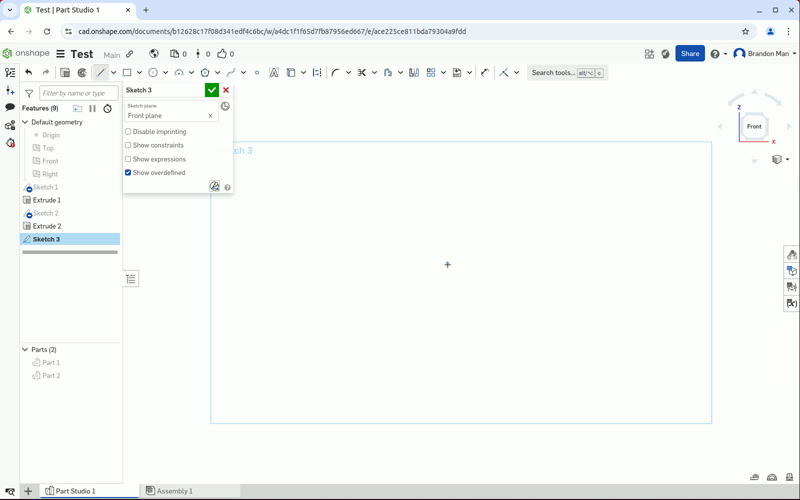
key_down(shift)
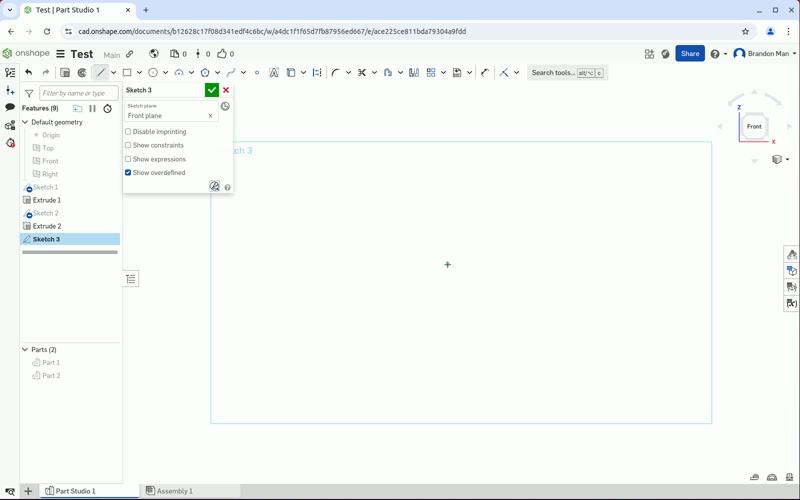
mouse_move(477, 264)
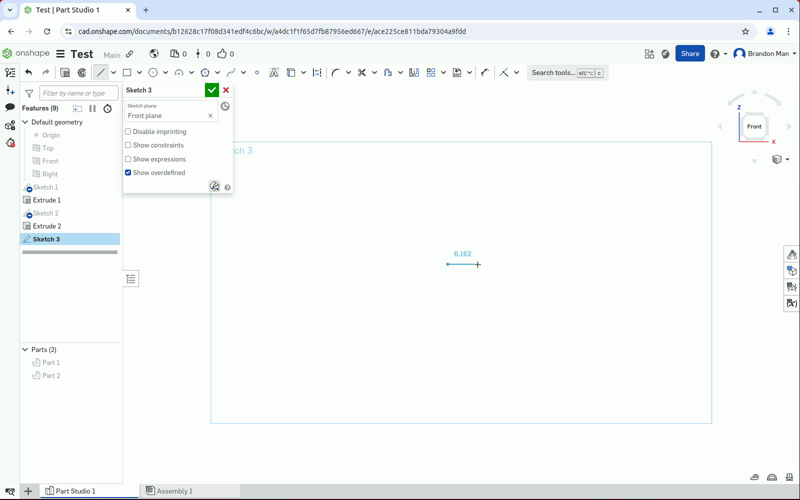
mouse_move(461, 254)
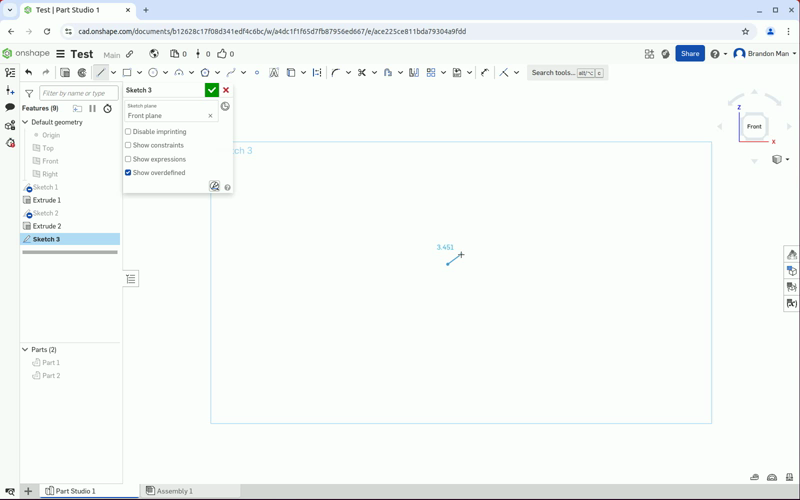
click(461, 254)
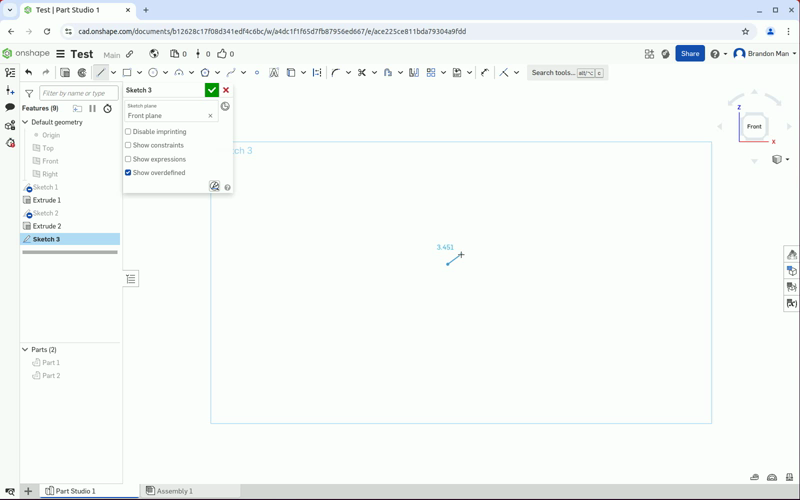
key_up(shift)
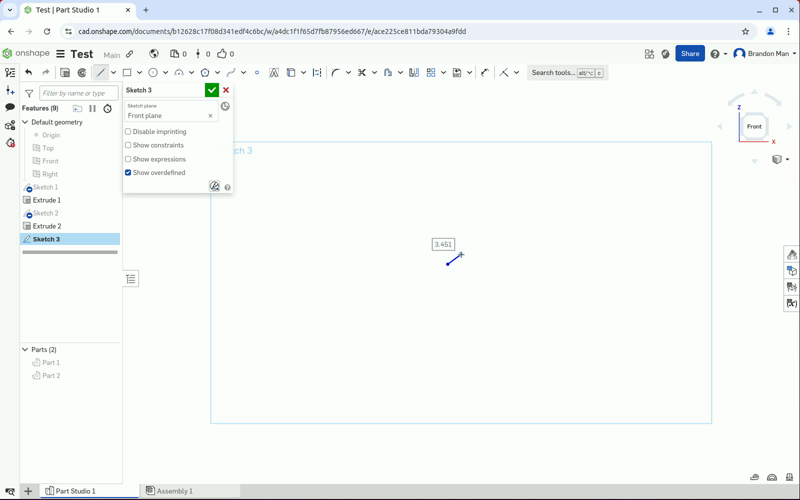
key_down(shift)
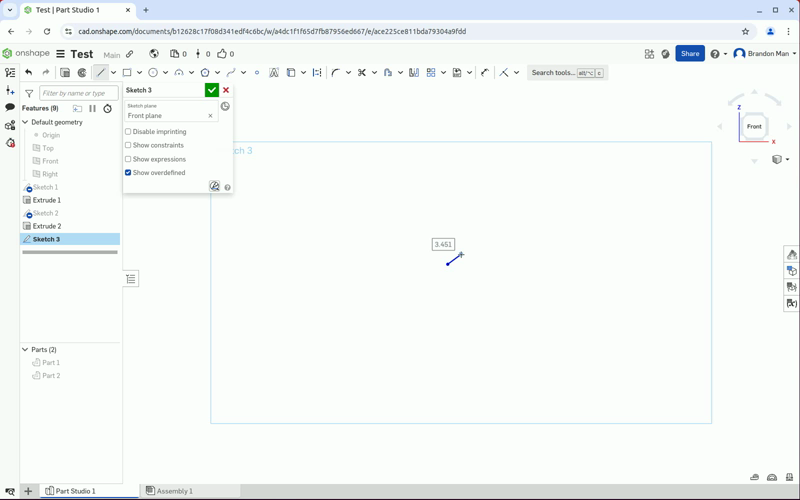
mouse_move(461, 180)
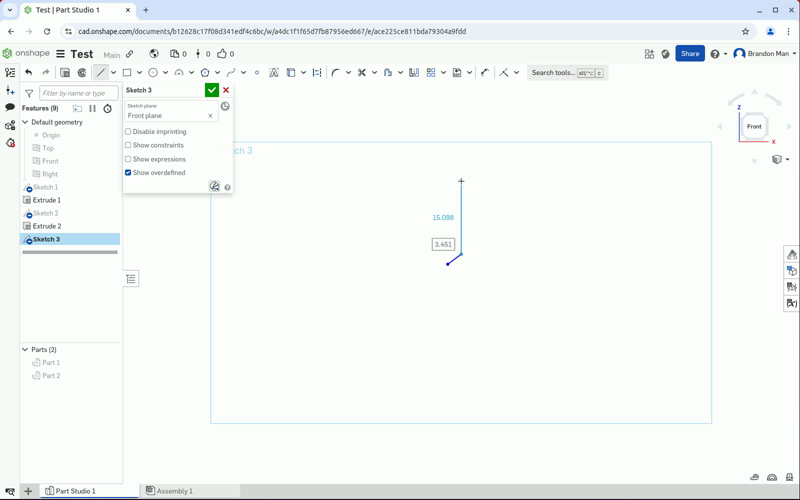
click(461, 180)
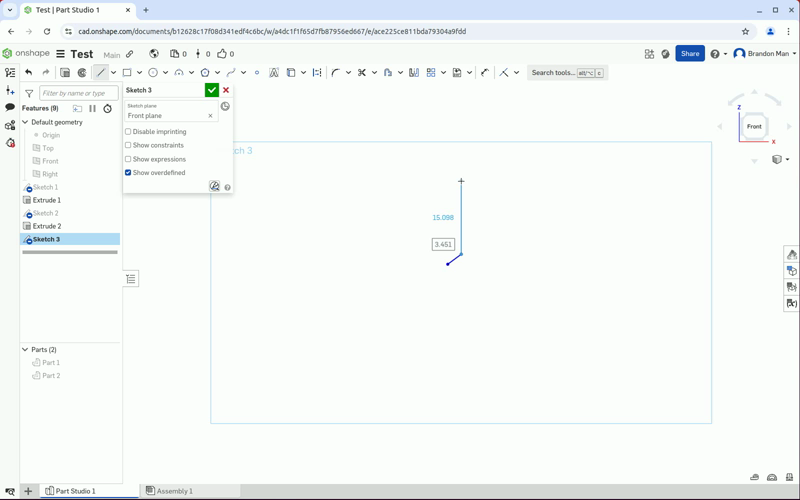
key_up(shift)
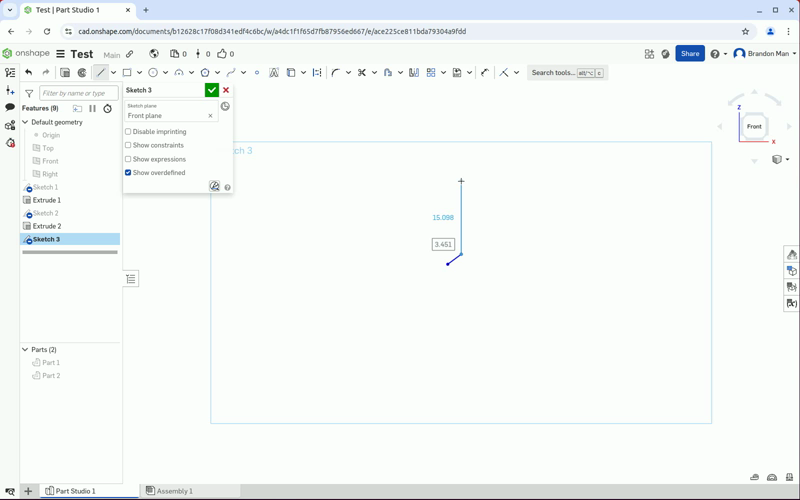
key_down(shift)
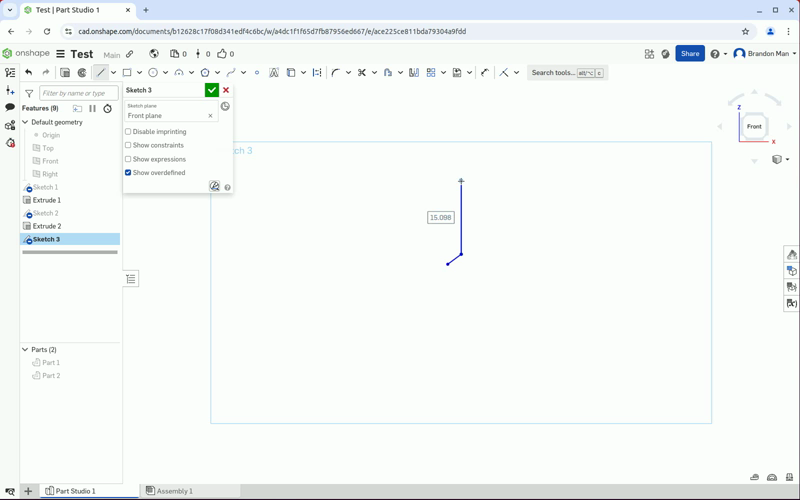
mouse_move(491, 180)
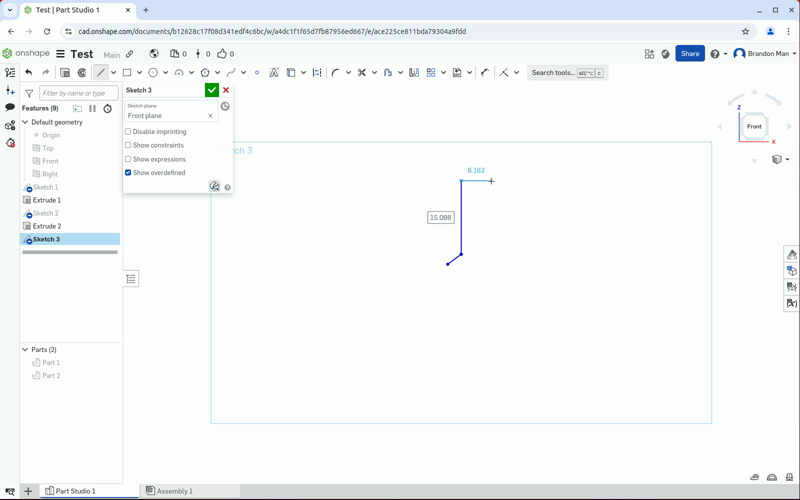
mouse_move(447, 190)
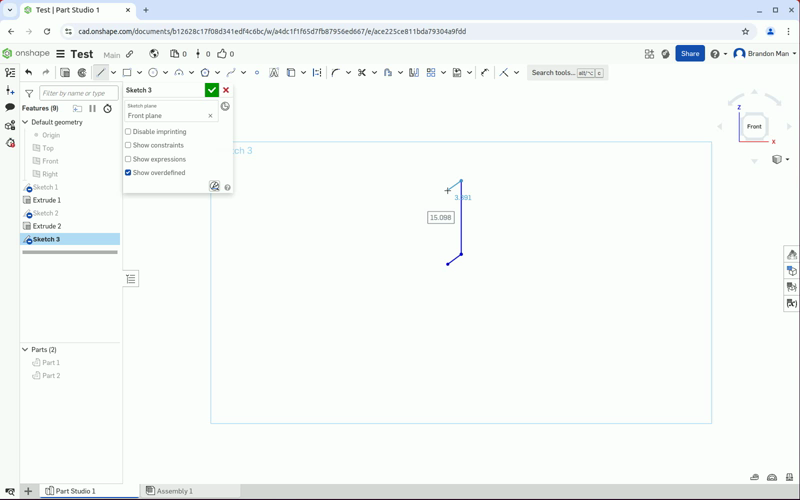
click(447, 190)
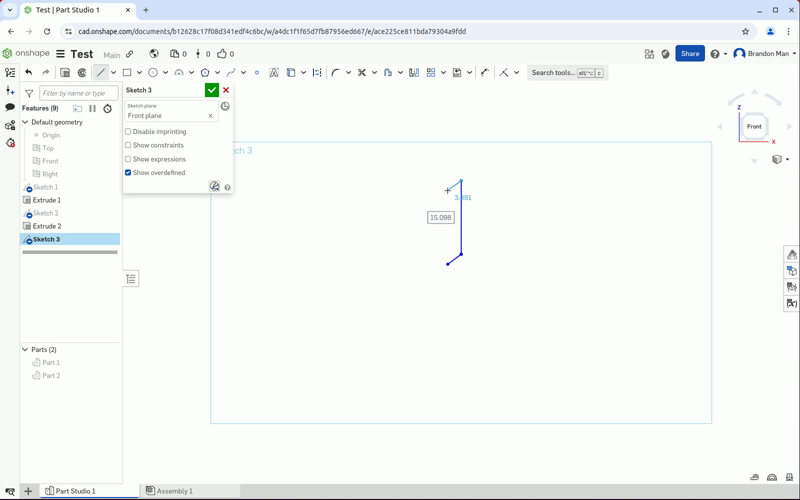
key_up(shift)
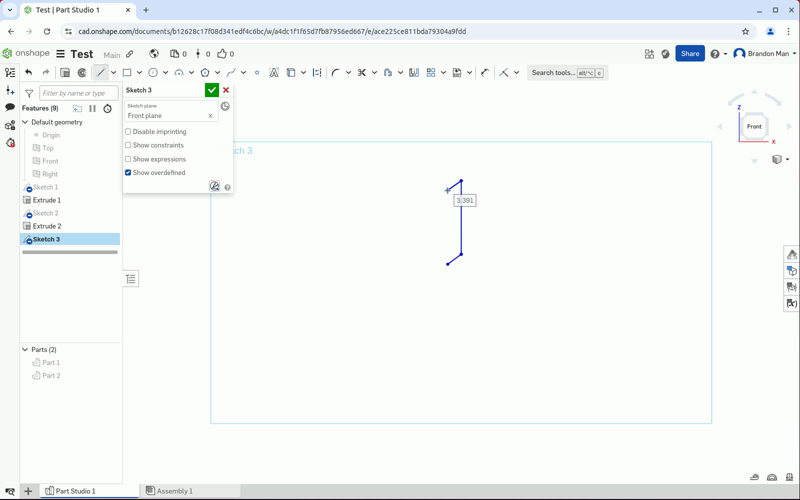
key_down(shift)
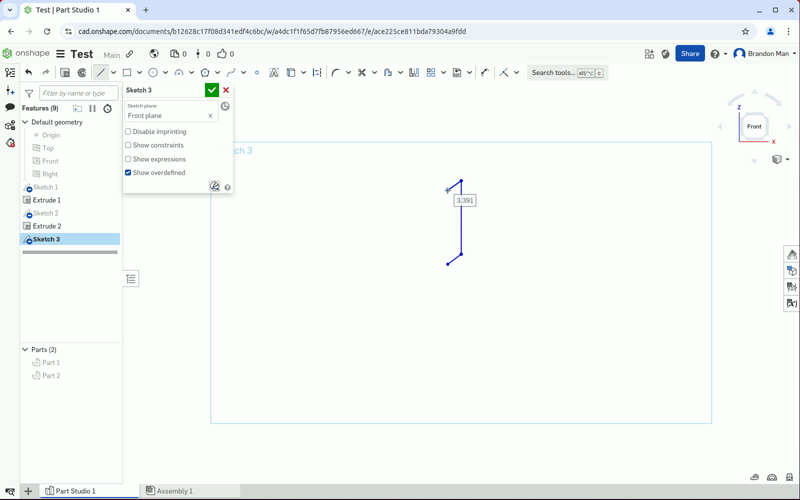
mouse_move(447, 264)
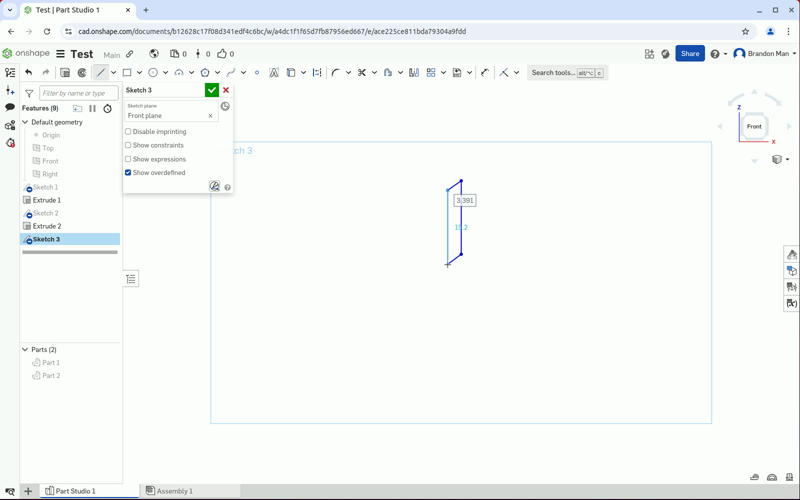
key_up(shift)
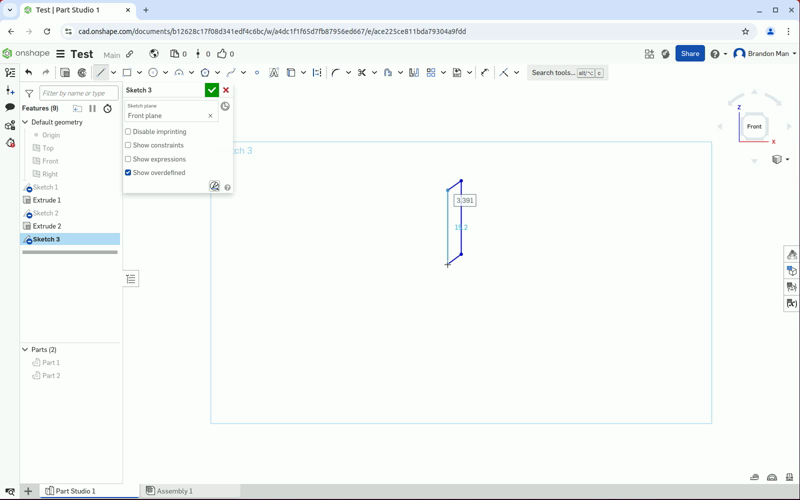
click(447, 264)
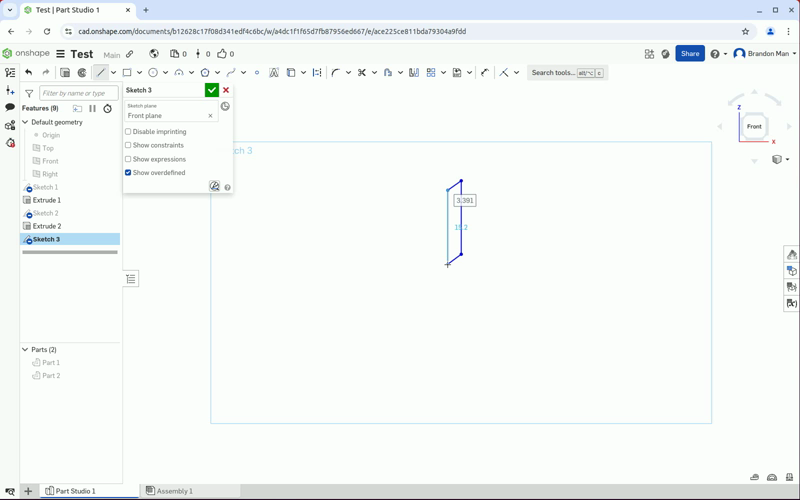
key(esc)
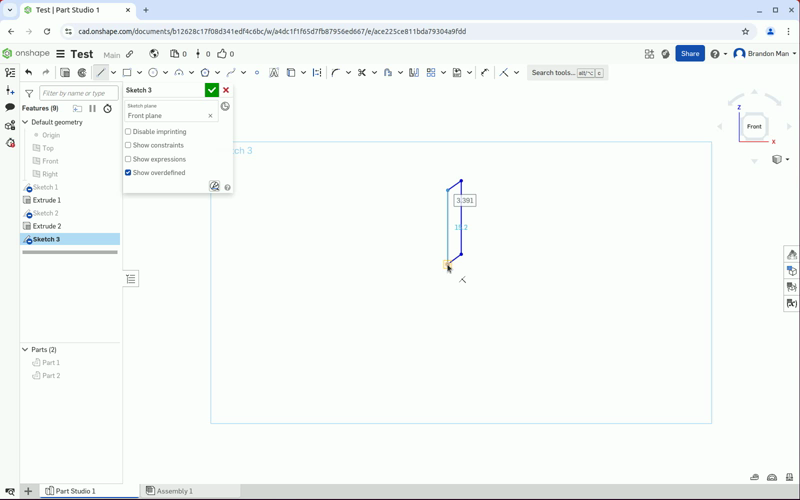
mouse_move(458, 253)
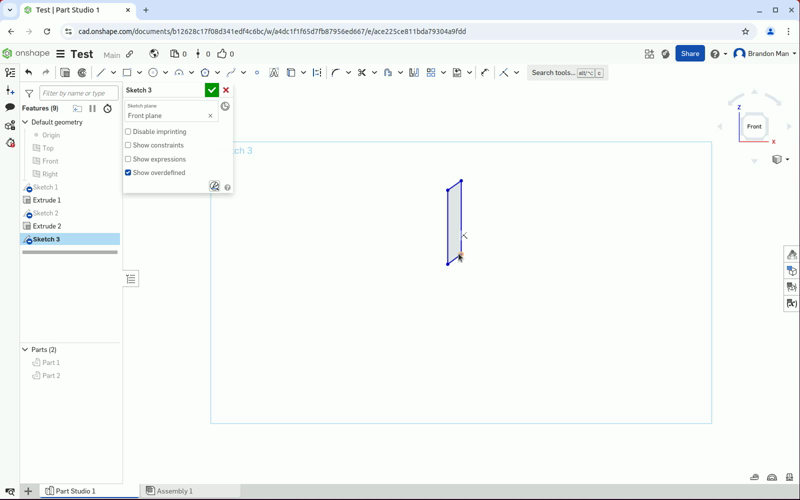
scroll(6)
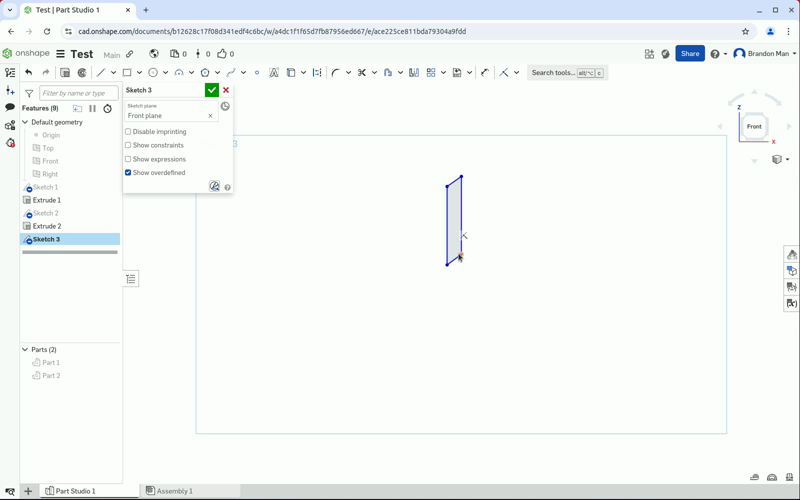
scroll(6)
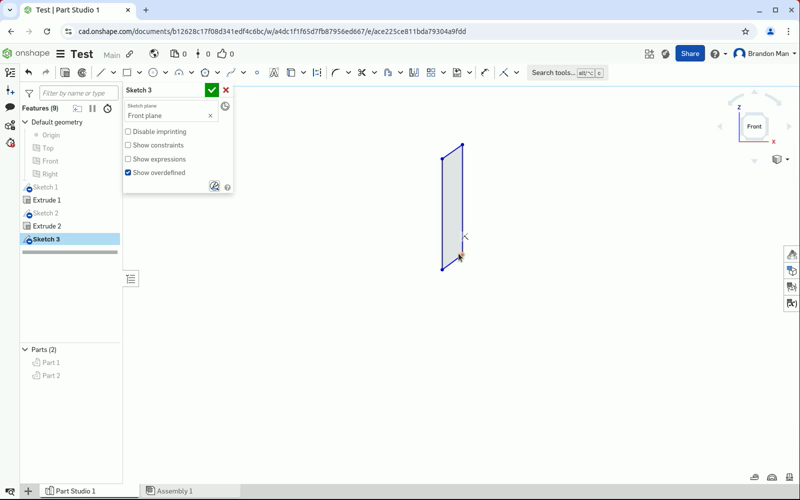
scroll(6)
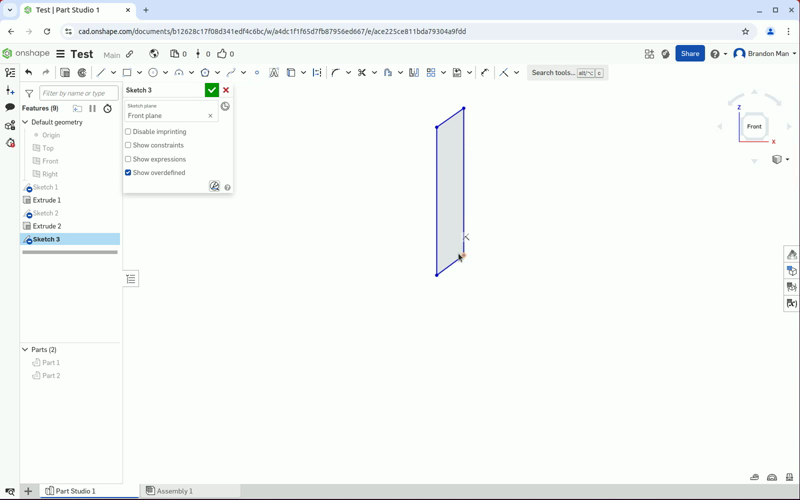
scroll(6)
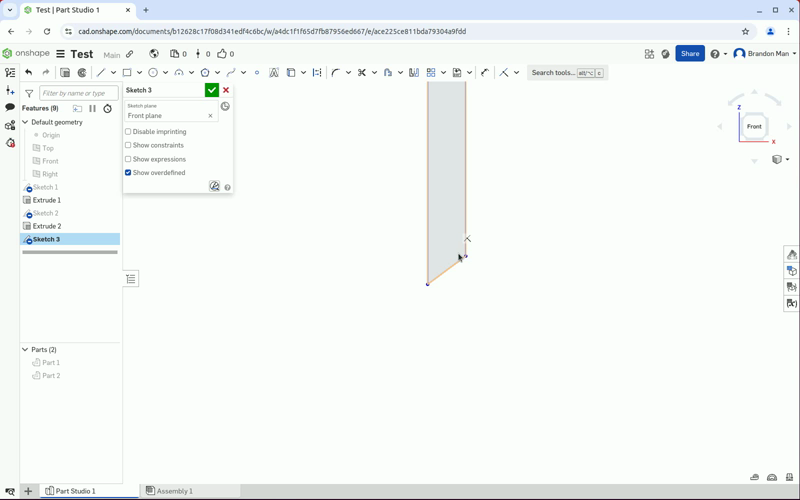
scroll(6)
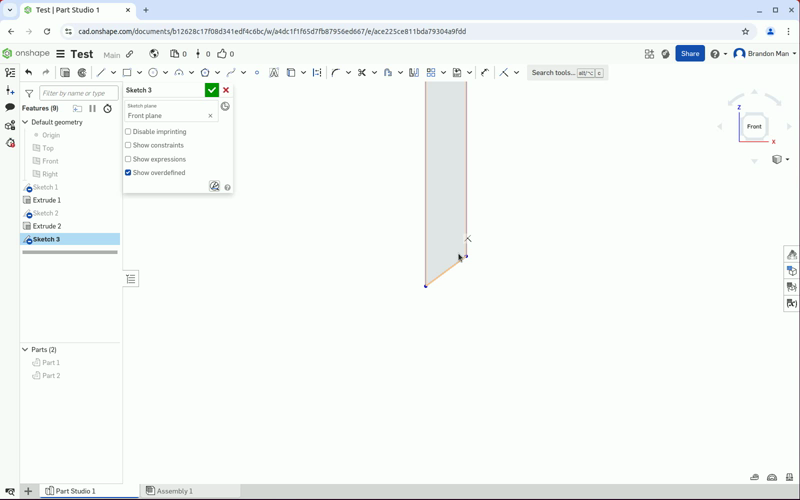
scroll(6)
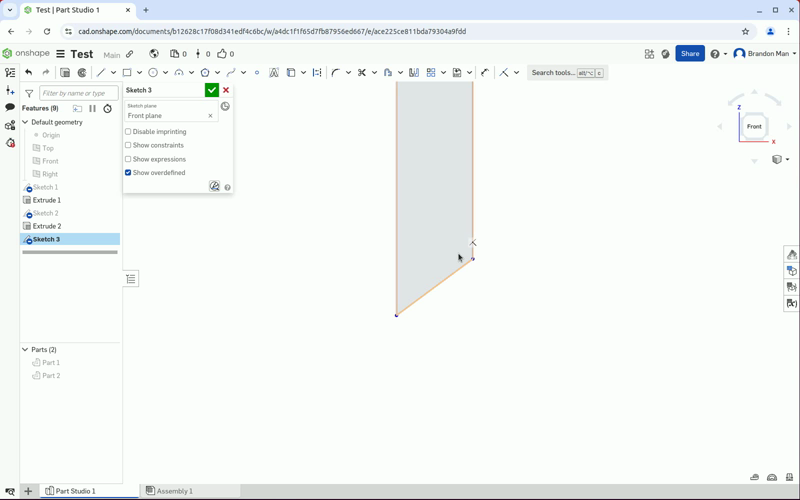
scroll(6)
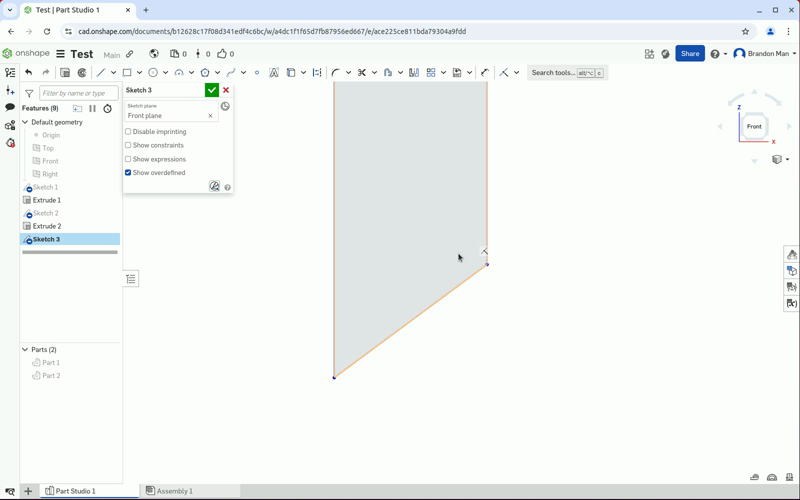
click(458, 253)
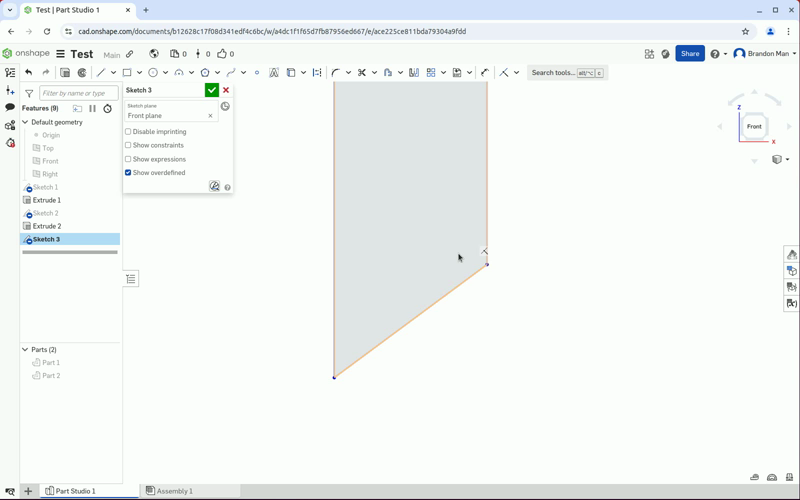
scroll(-6)
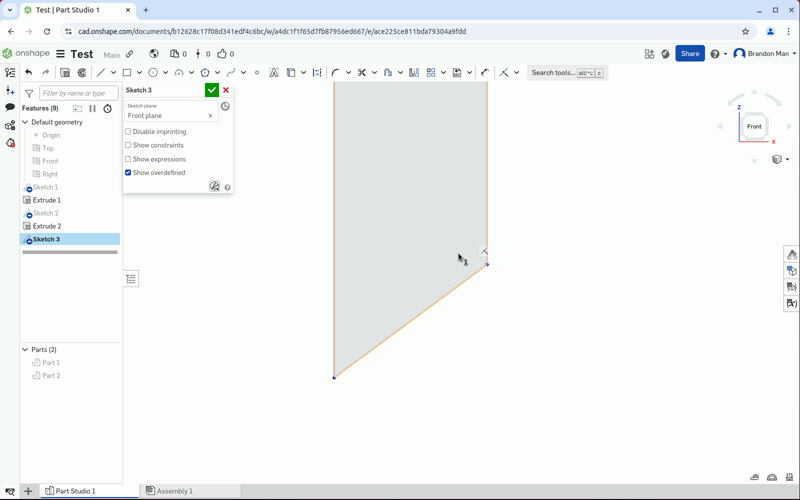
scroll(-6)
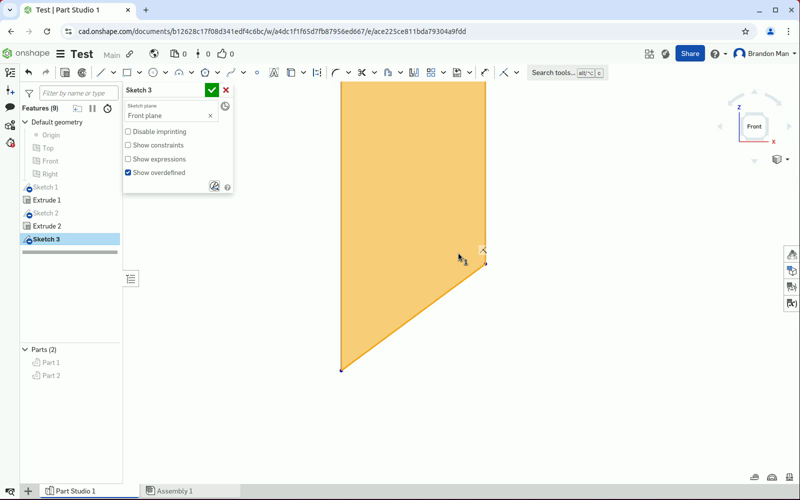
scroll(-6)
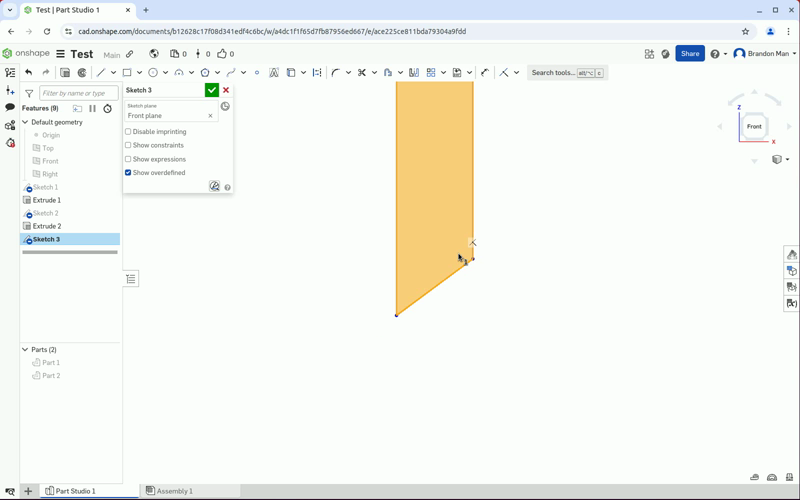
scroll(-6)
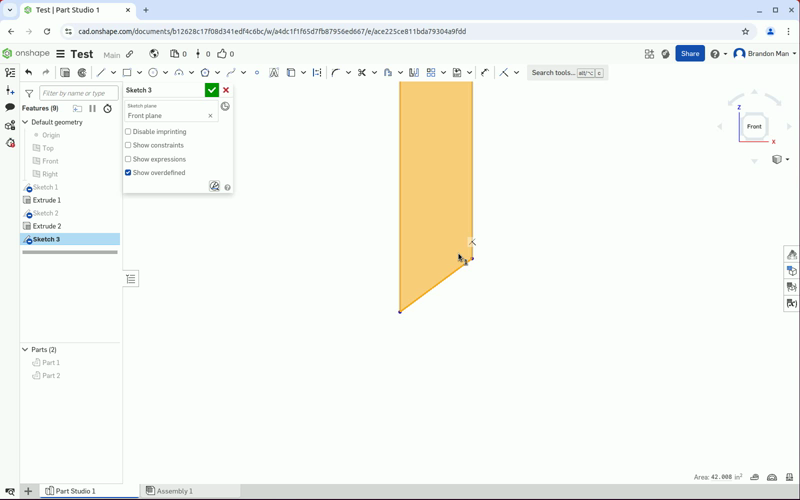
scroll(-6)
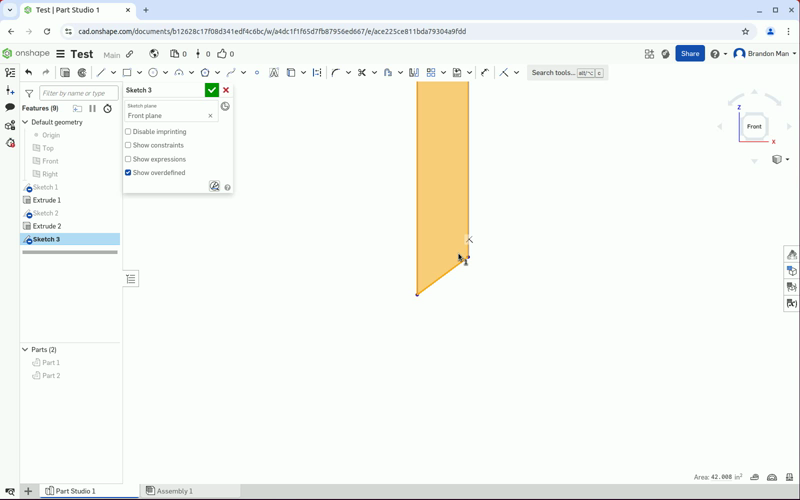
scroll(-6)
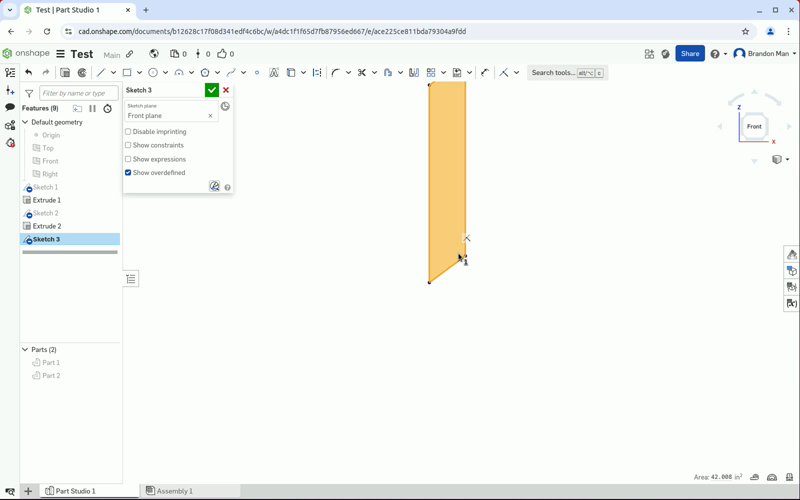
scroll(-6)
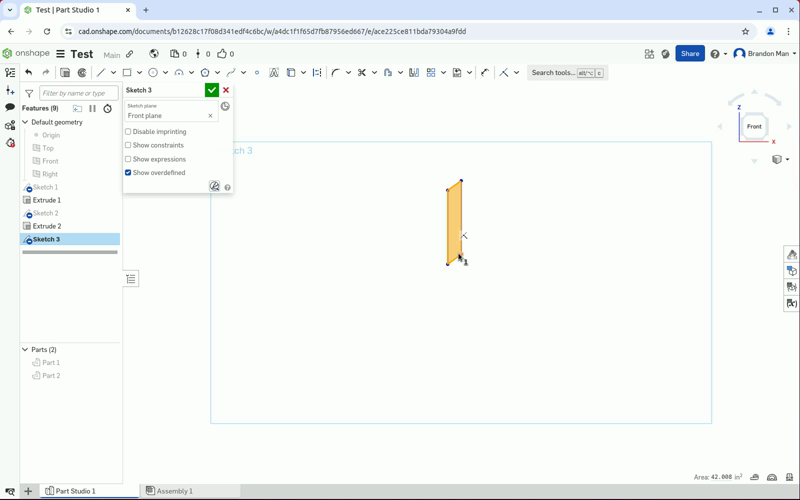
mouse_move(73, 352)
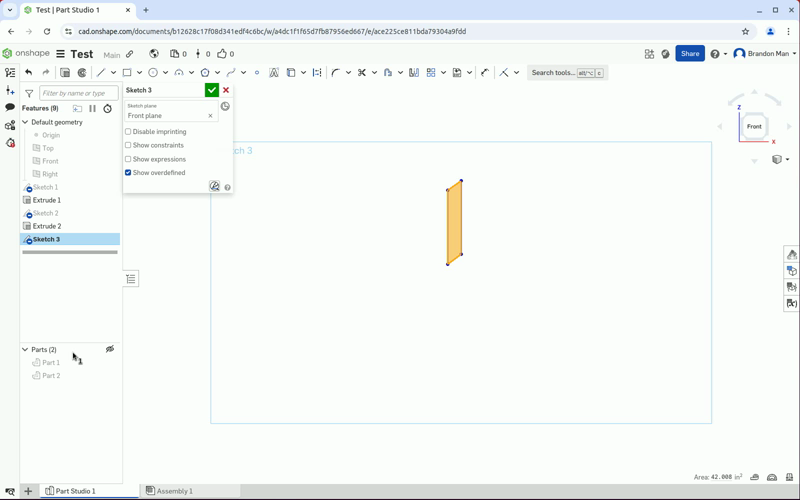
key(shift+y)
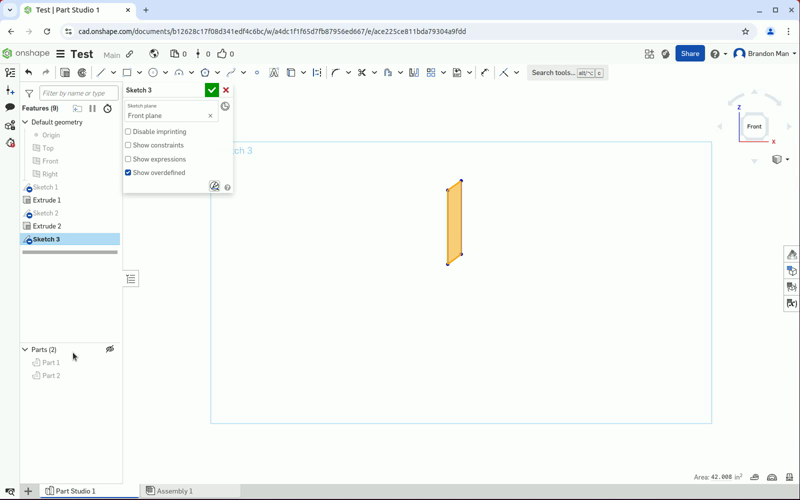
key(shift+e)
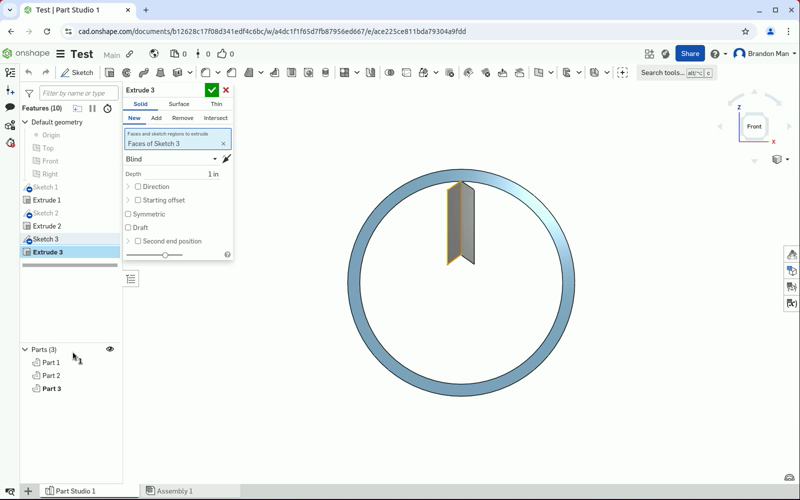
mouse_move(143, 106)
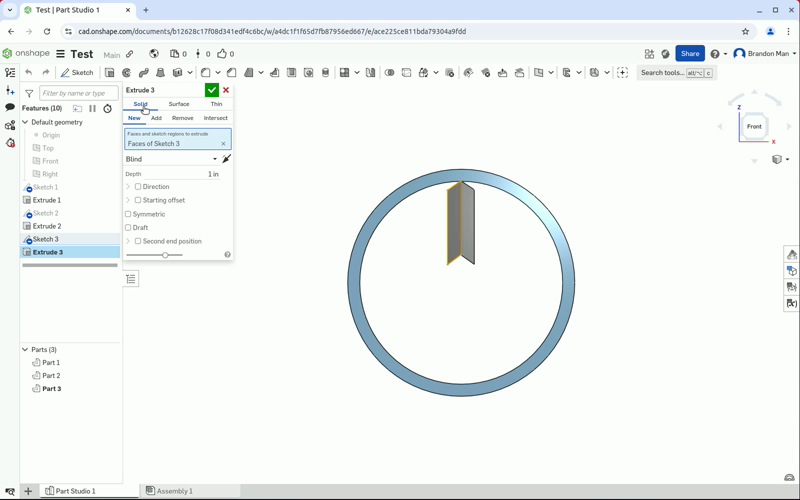
click(143, 106)
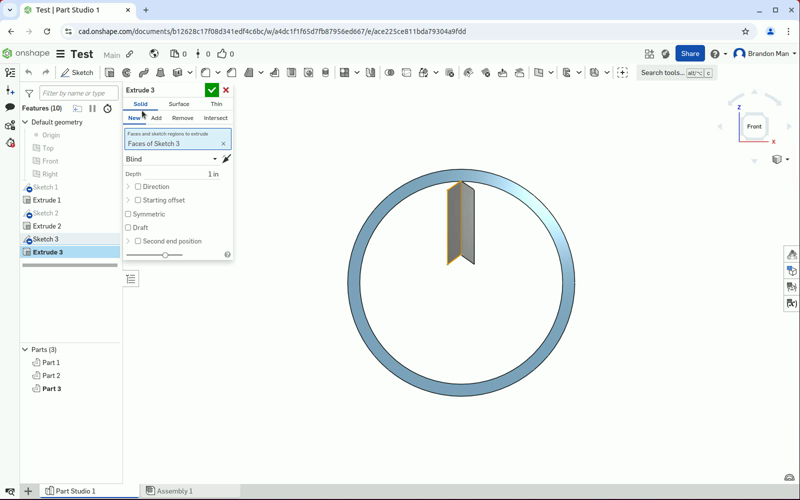
mouse_move(137, 120)
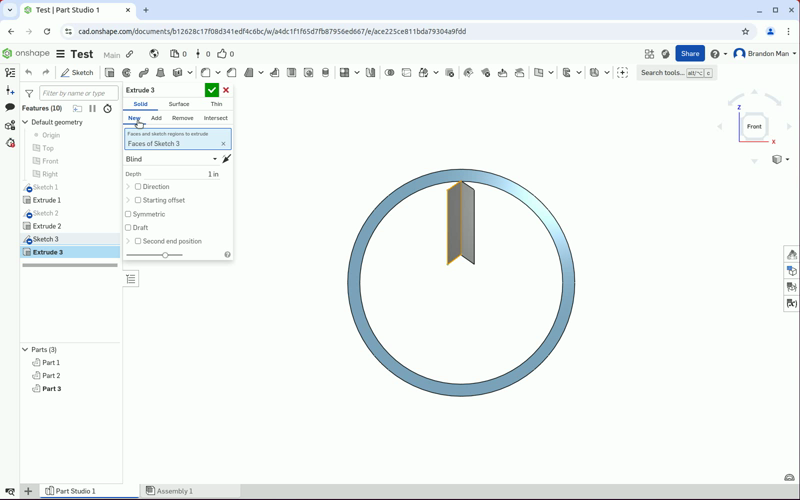
click(137, 120)
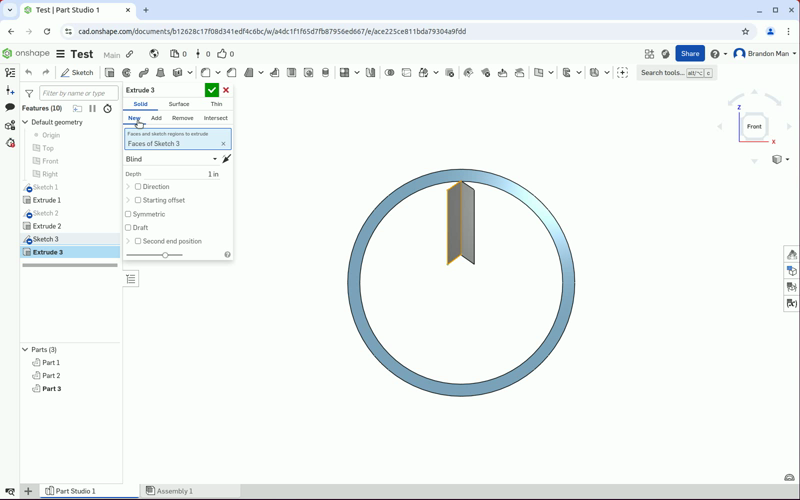
key(tab, 4)
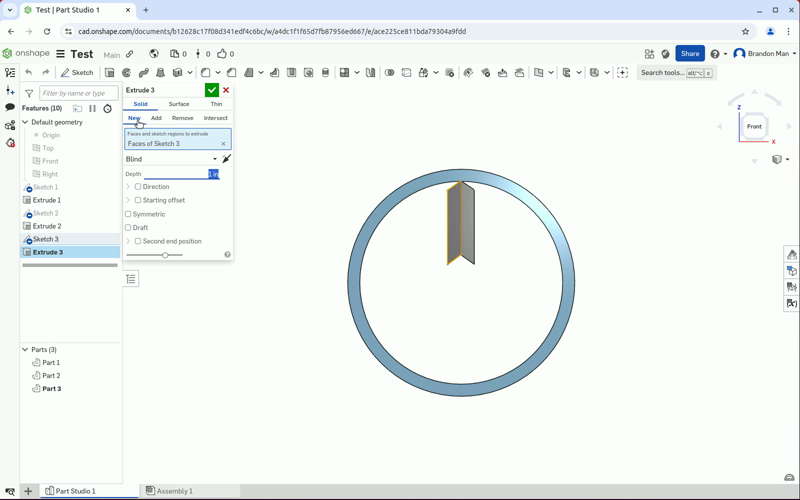
text(-9.147)
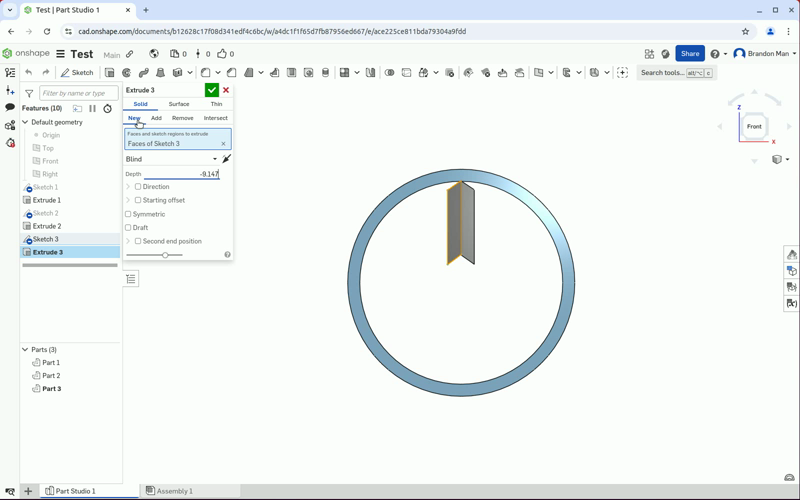
key(enter)
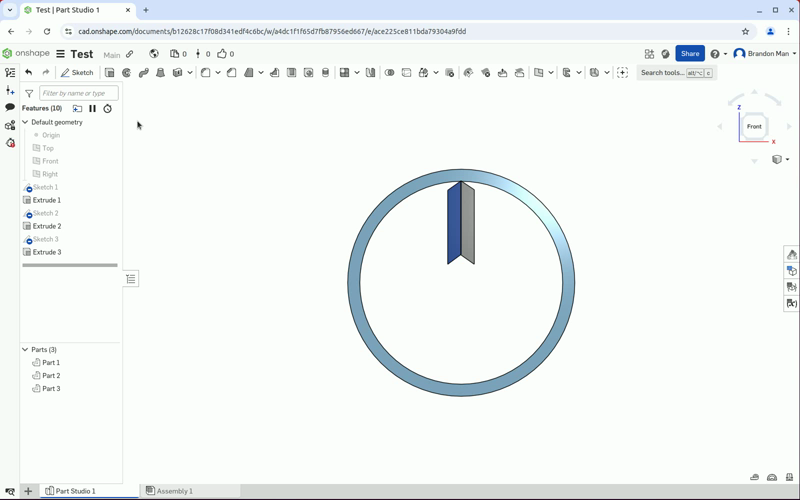
key(shift+h)
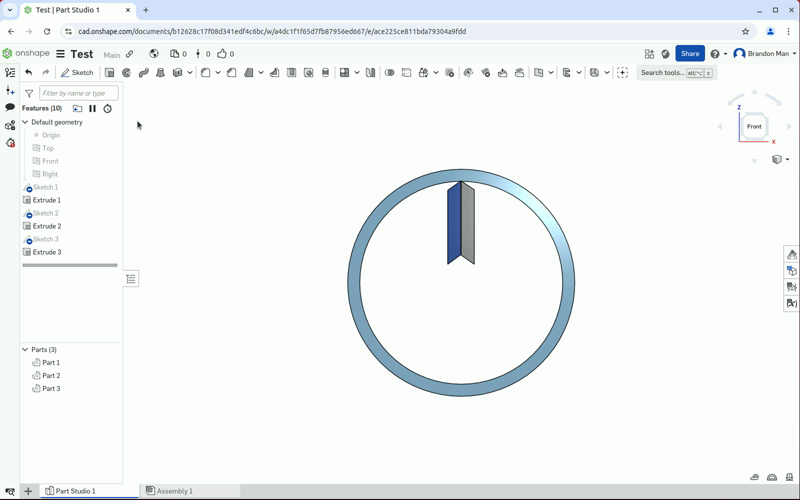
key(shift+h)
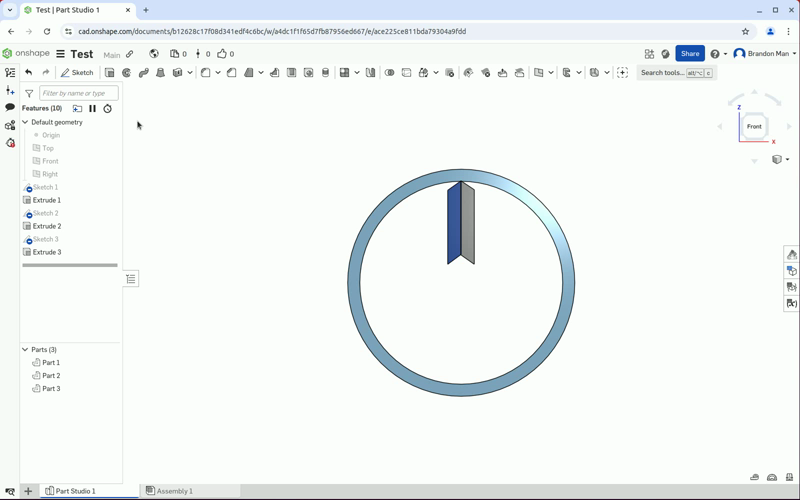
mouse_move(73, 189)
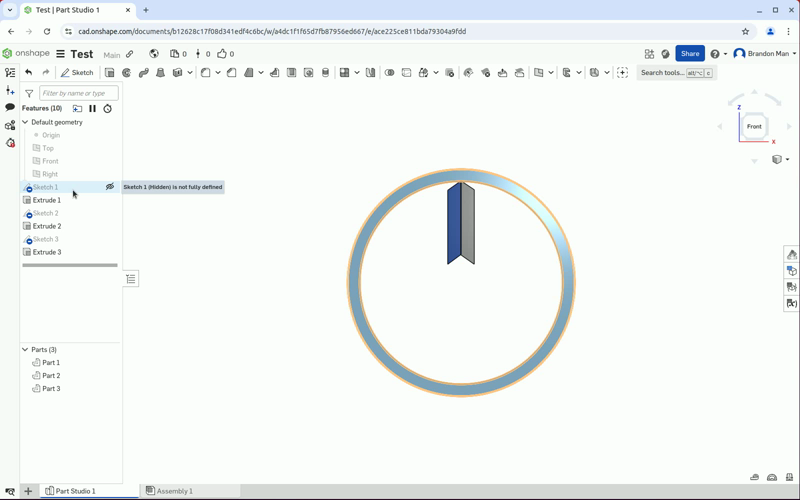
click(73, 189)
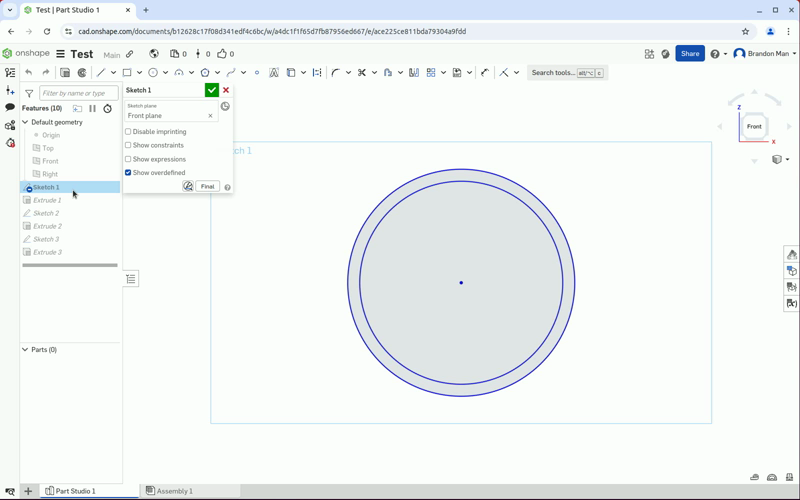
mouse_move(229, 92)
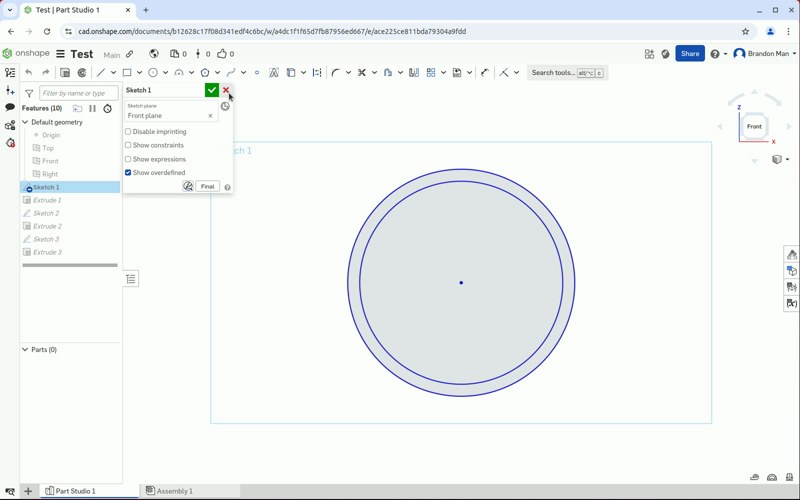
click(229, 92)
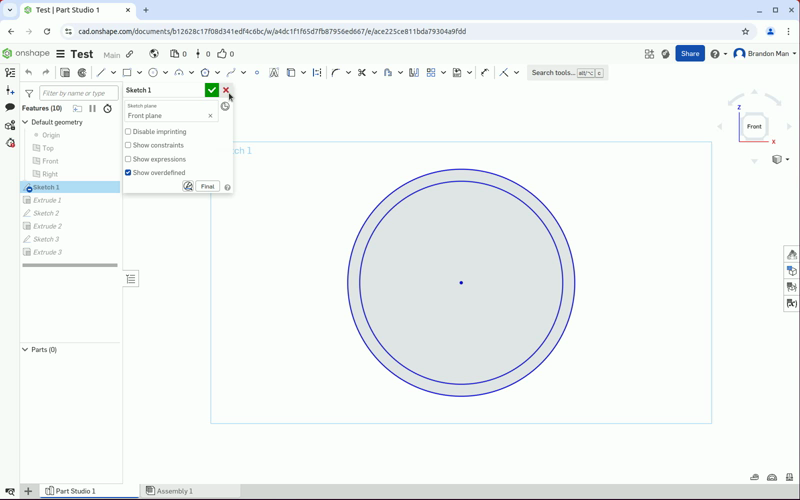
key(shift+s)
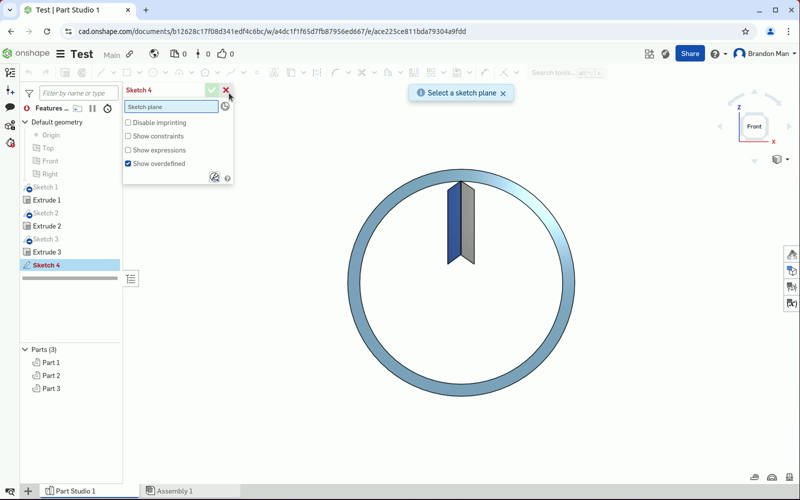
mouse_move(73, 163)
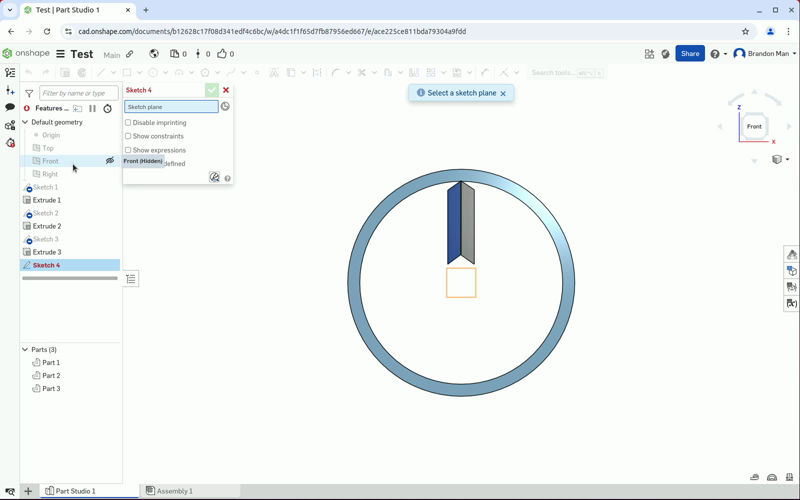
click(73, 163)
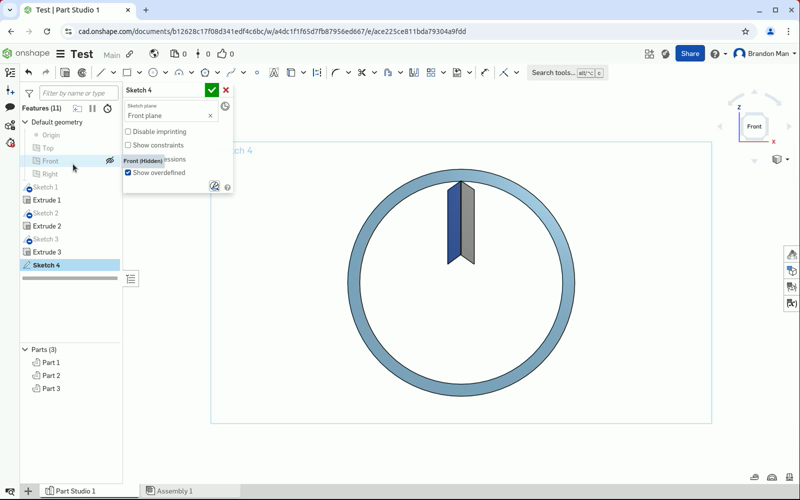
mouse_move(73, 352)
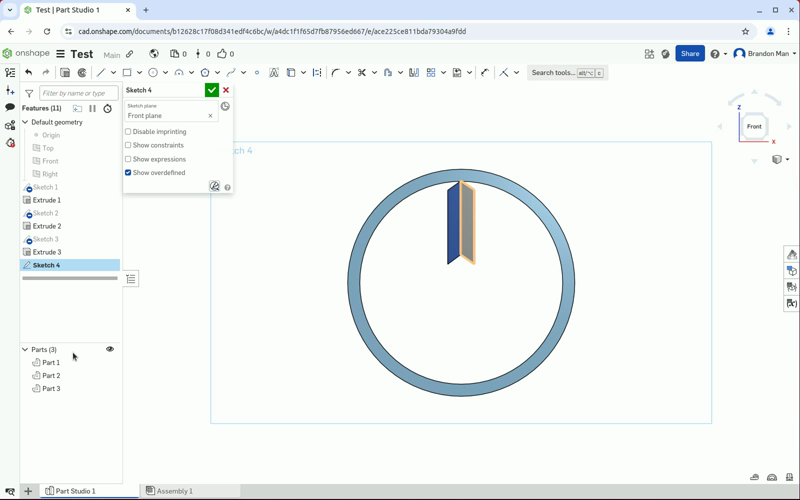
key(y)
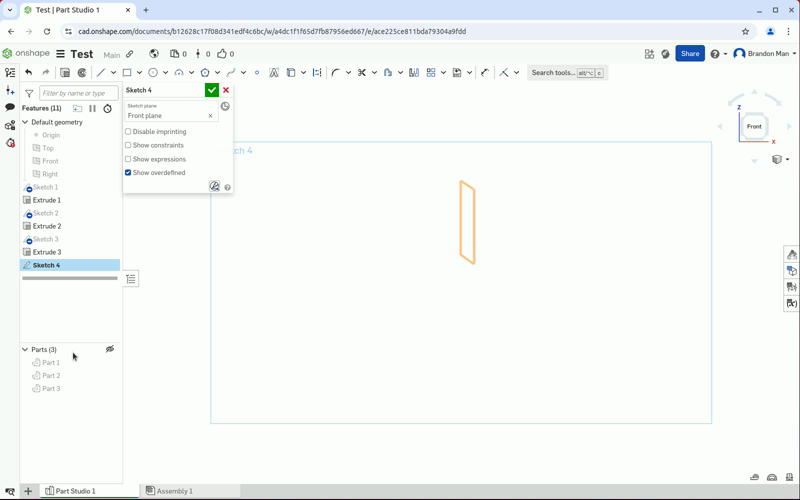
key(l)
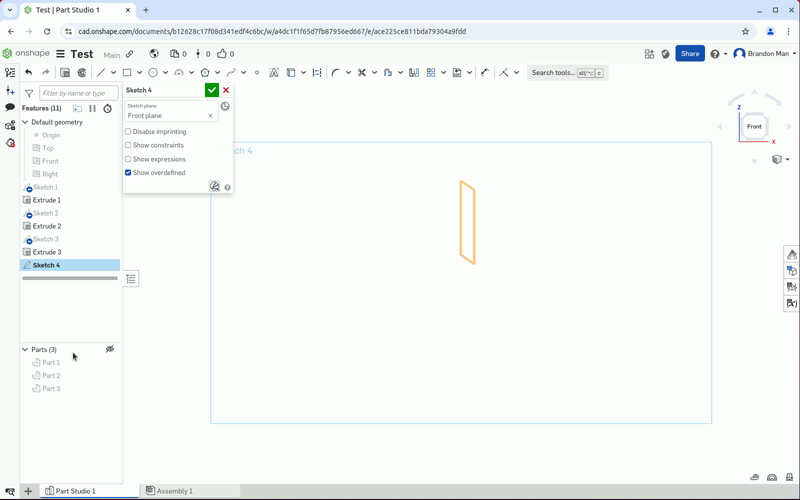
key_down(shift)
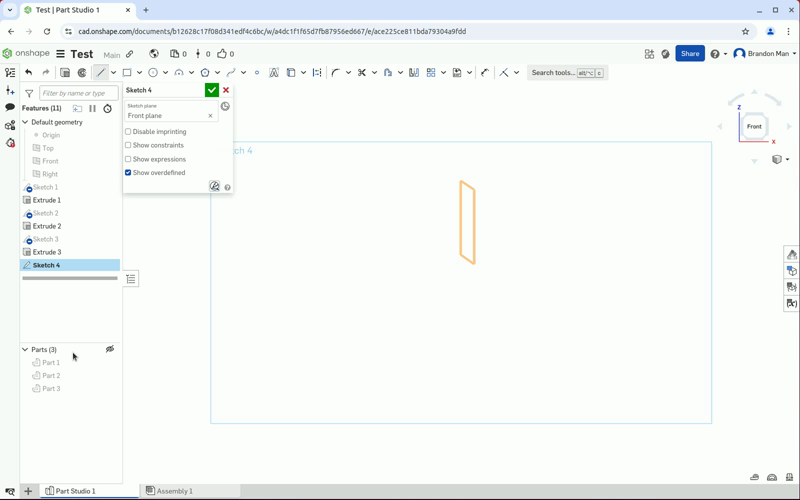
mouse_move(447, 191)
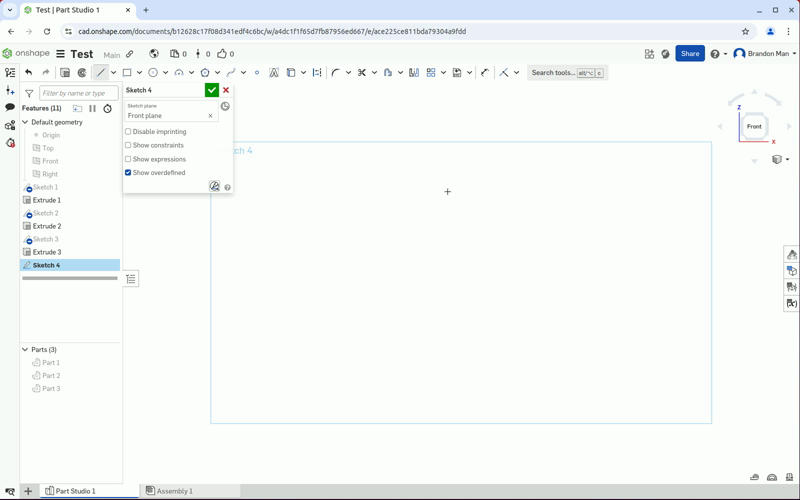
click(447, 191)
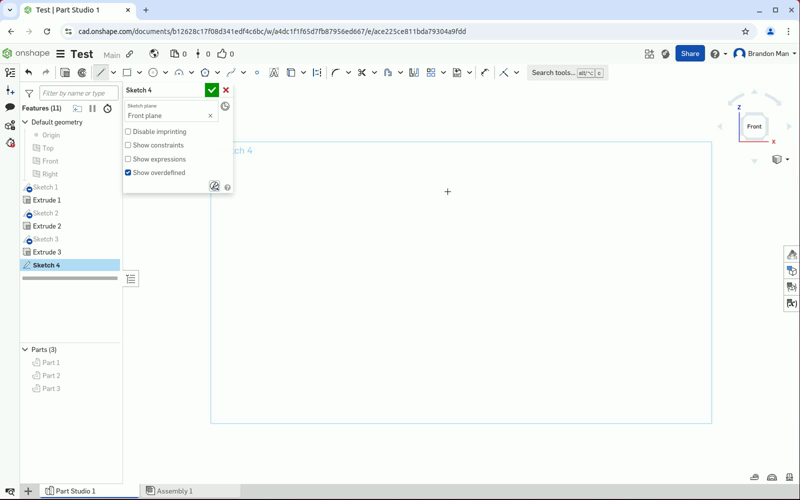
key_up(shift)
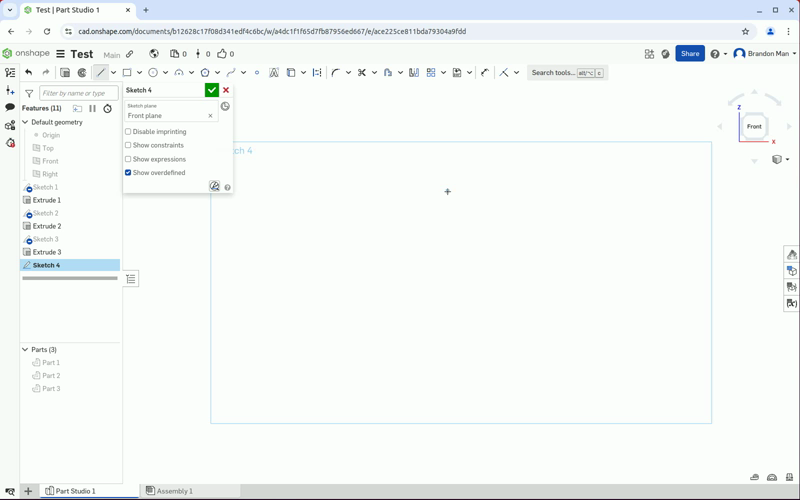
key_down(shift)
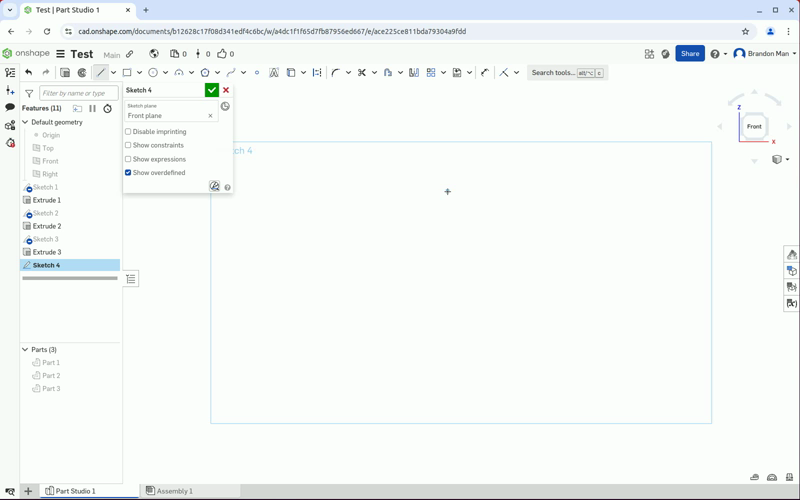
mouse_move(477, 191)
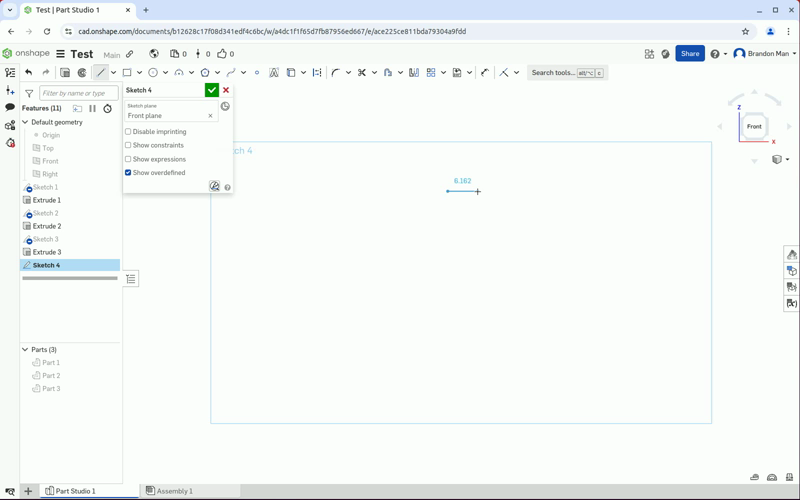
mouse_move(461, 181)
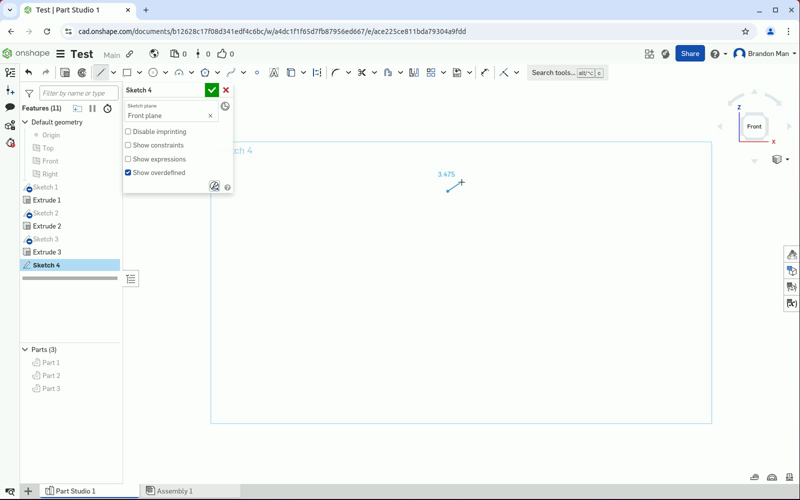
click(461, 181)
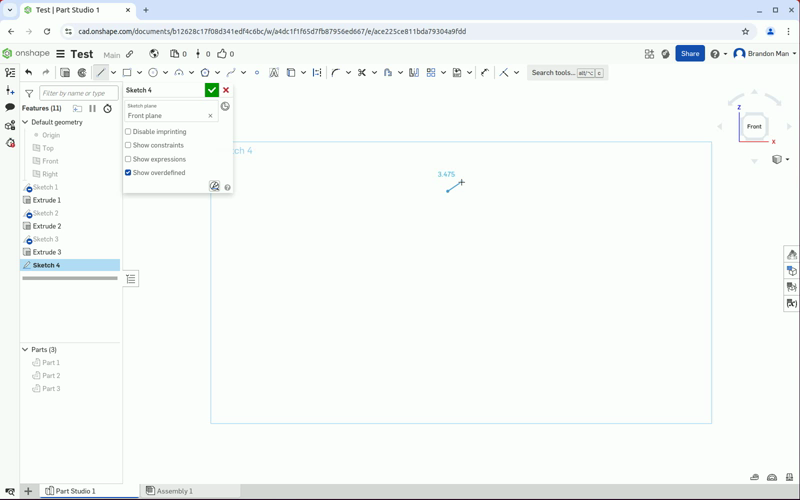
key_up(shift)
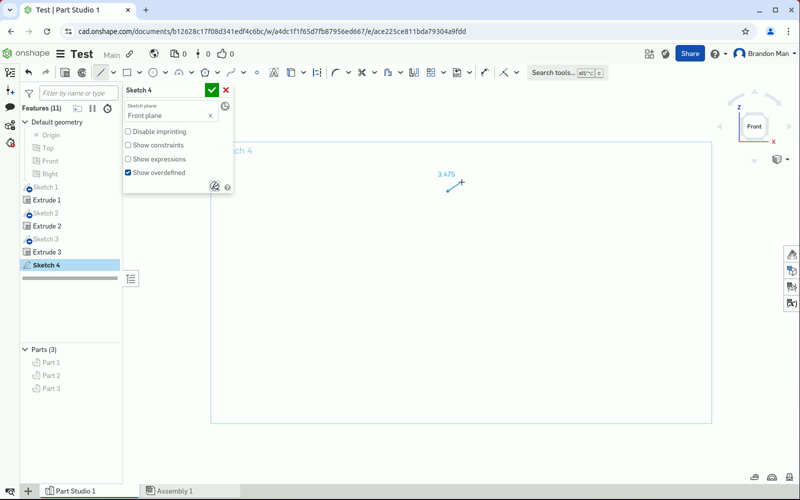
key(esc)
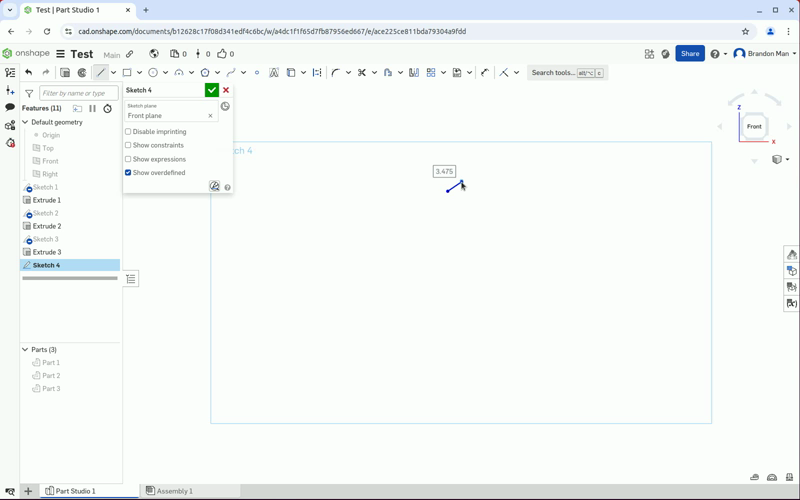
key(a)
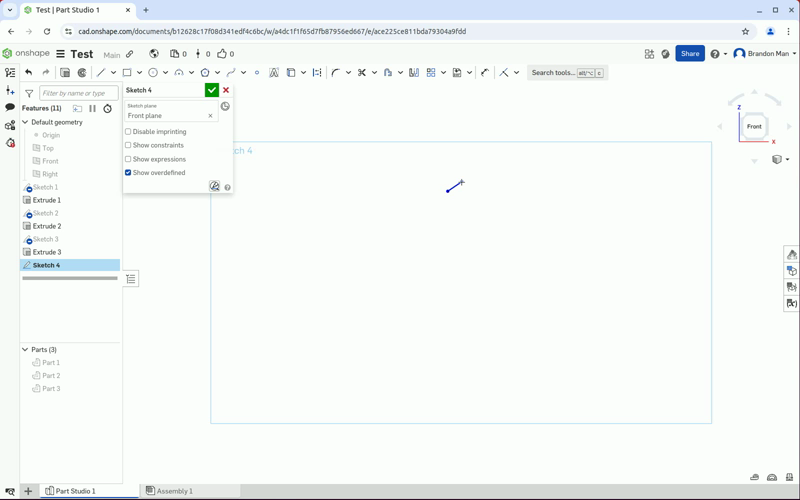
mouse_move(461, 181)
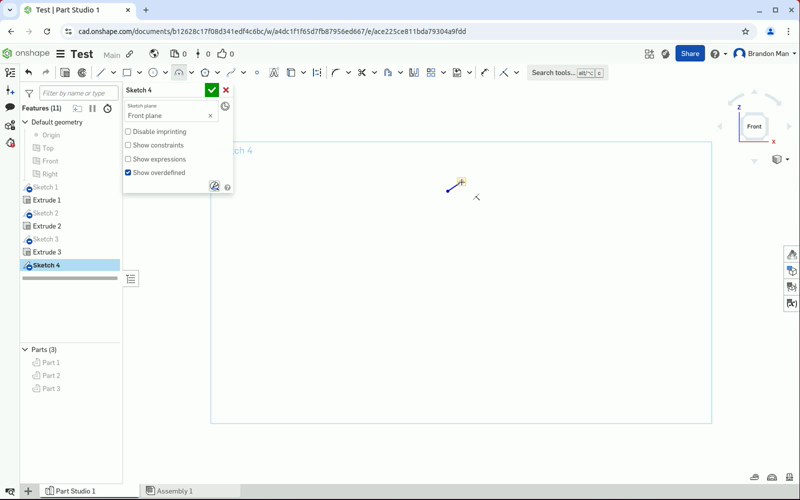
click(461, 181)
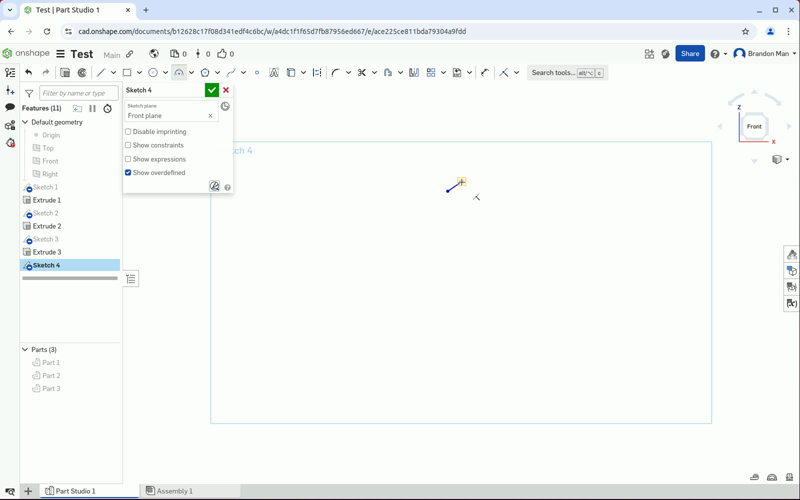
key_down(shift)
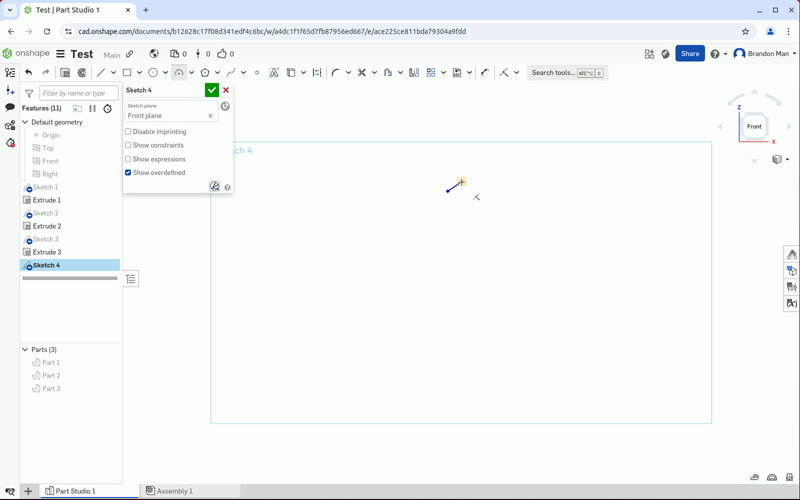
mouse_move(447, 182)
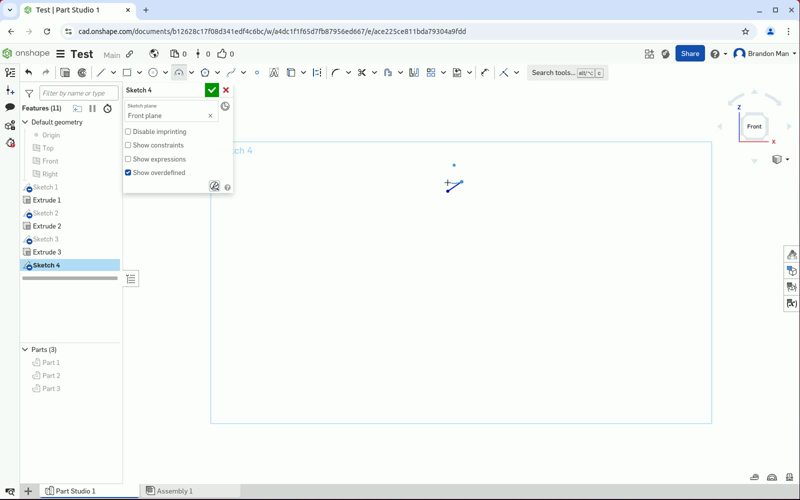
click(447, 182)
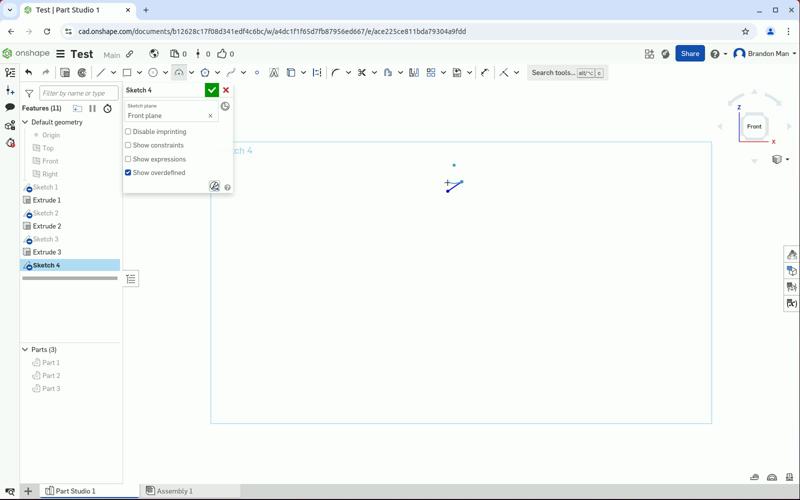
mouse_move(454, 181)
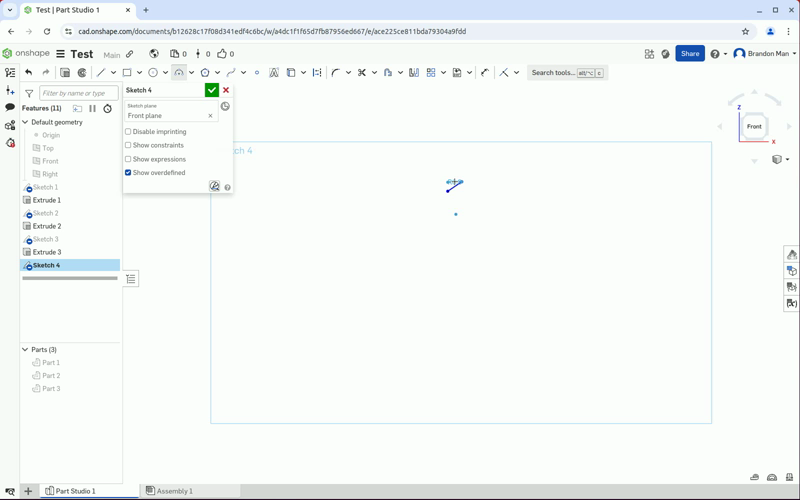
click(454, 181)
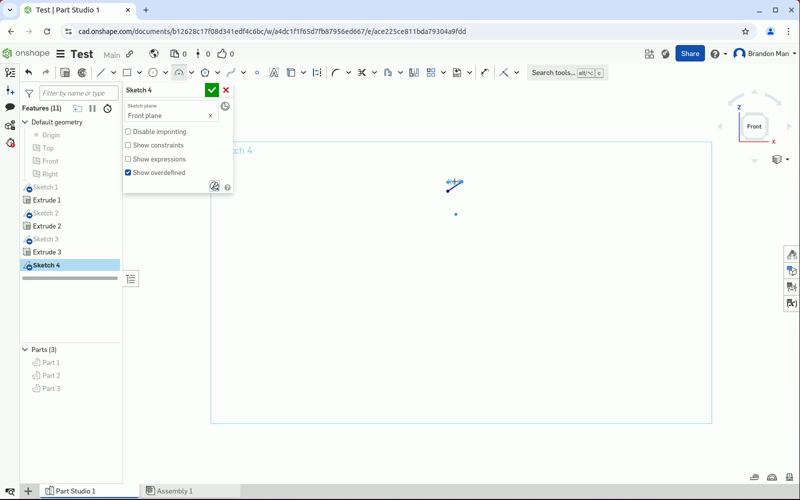
key_up(shift)
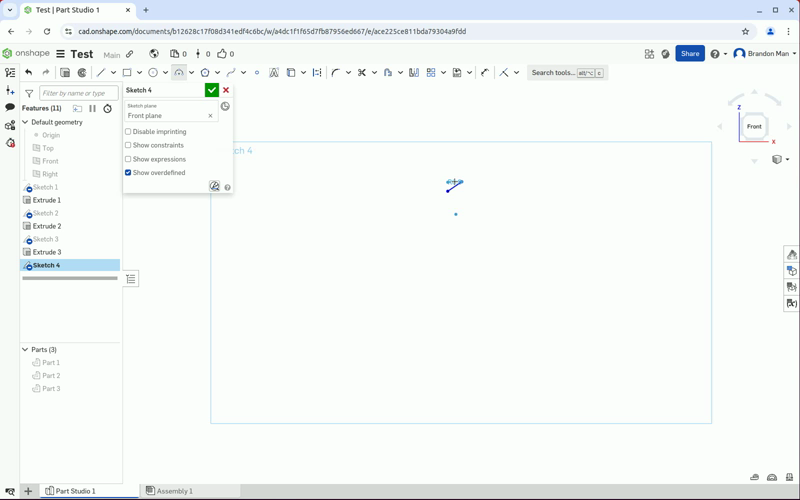
key(esc)
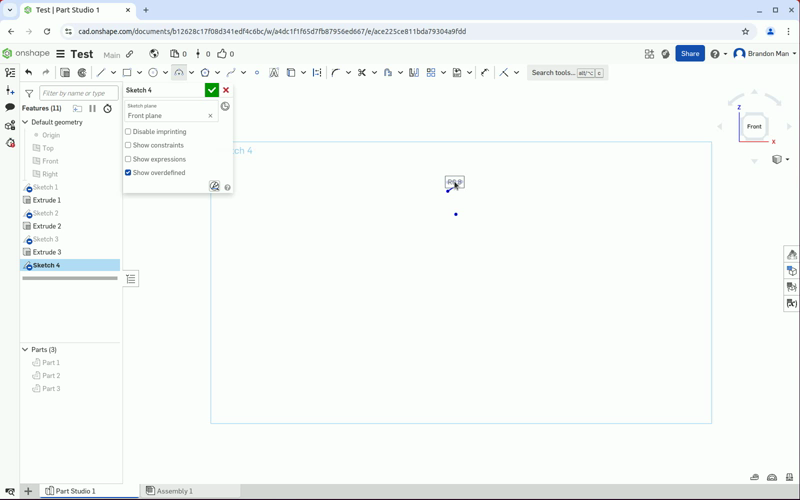
key(l)
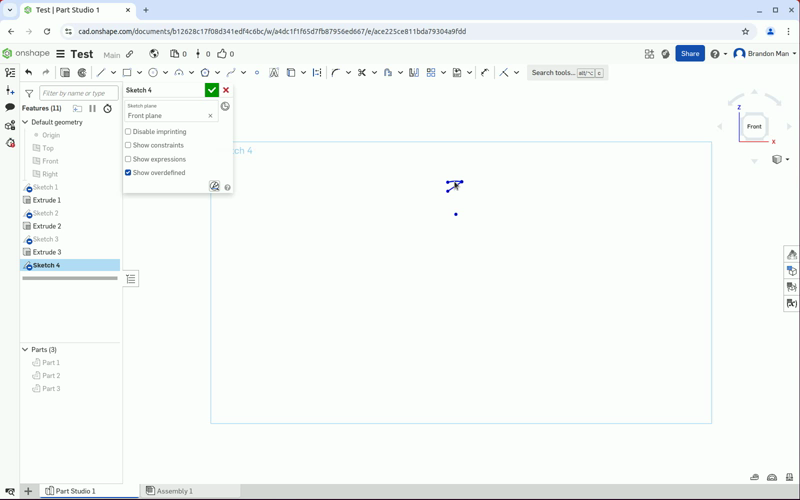
mouse_move(447, 182)
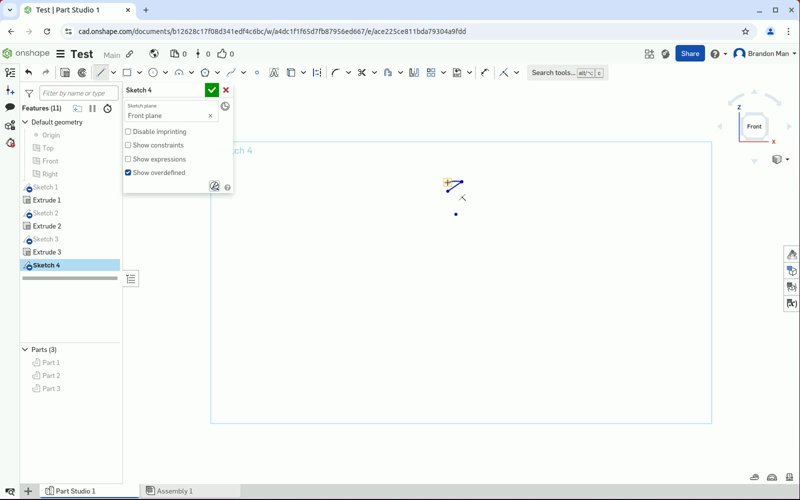
click(447, 182)
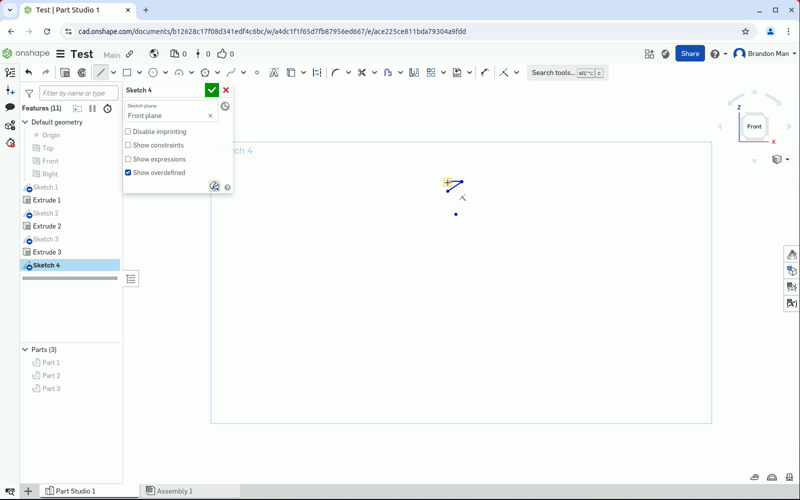
mouse_move(477, 182)
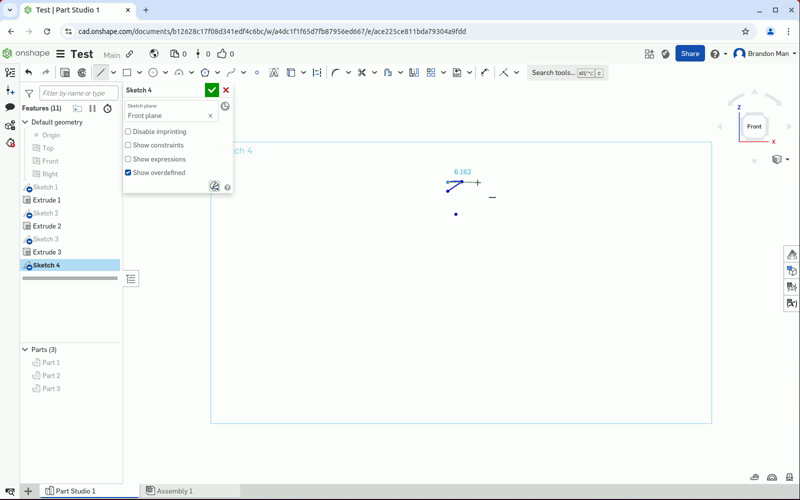
key_down(shift)
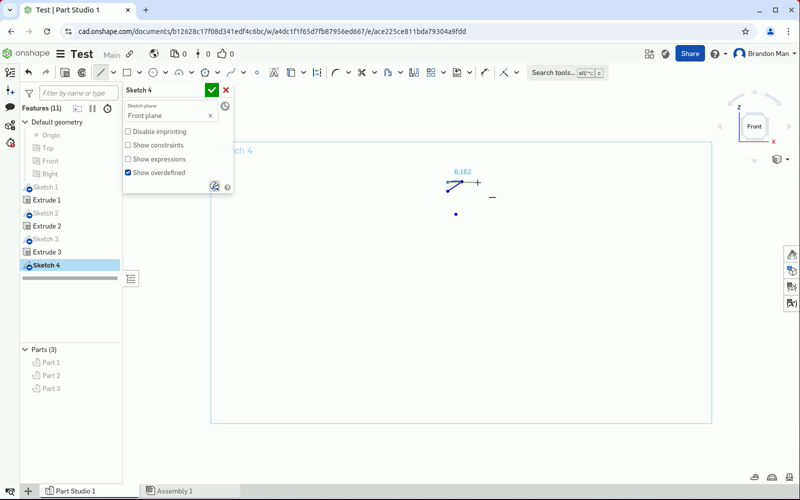
mouse_move(447, 191)
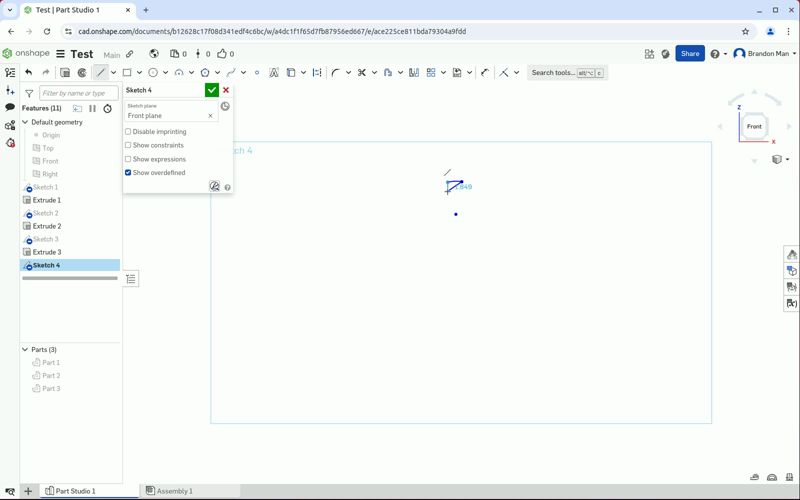
key_up(shift)
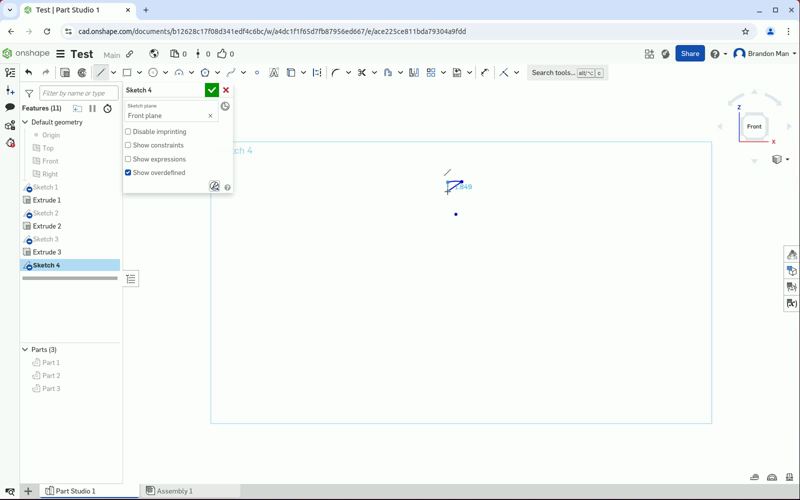
click(447, 191)
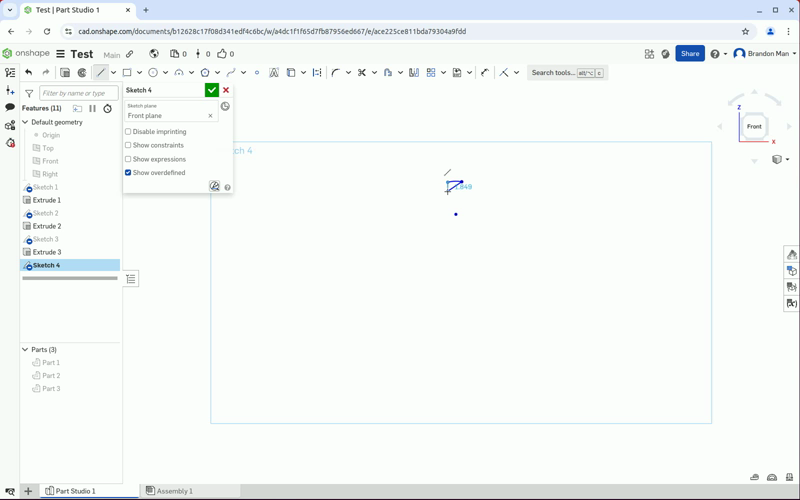
key(esc)
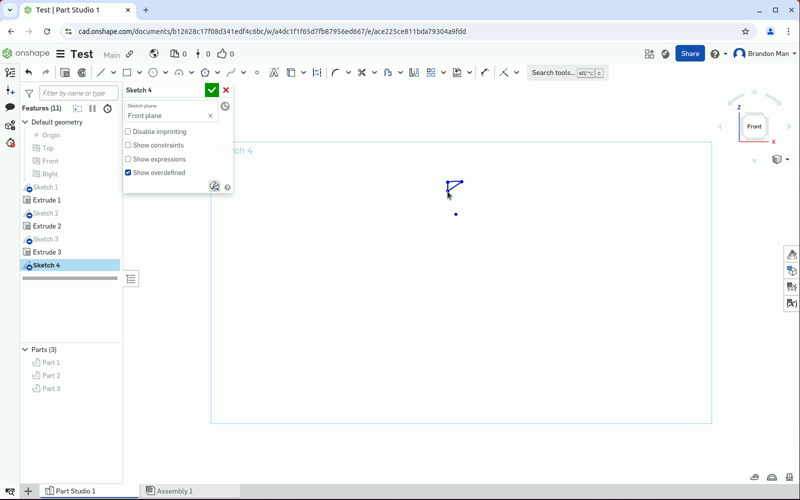
mouse_move(453, 184)
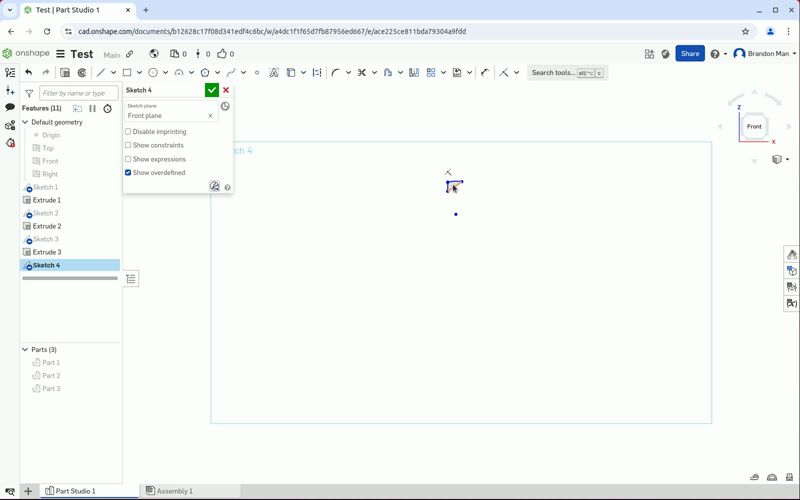
scroll(6)
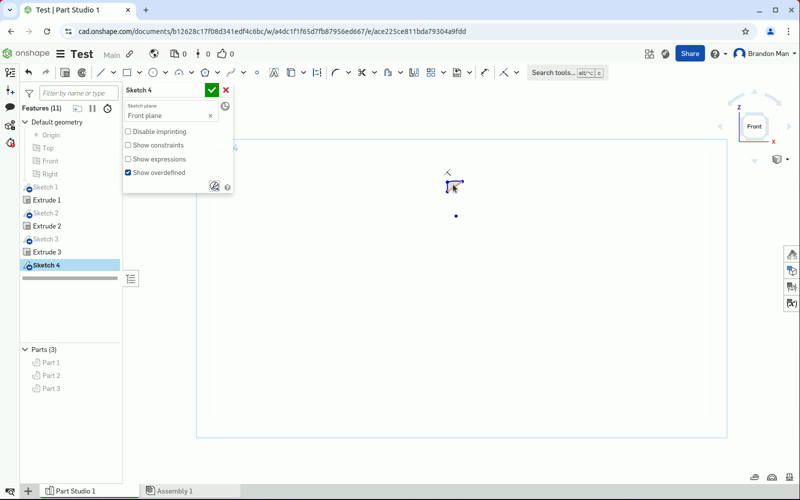
scroll(6)
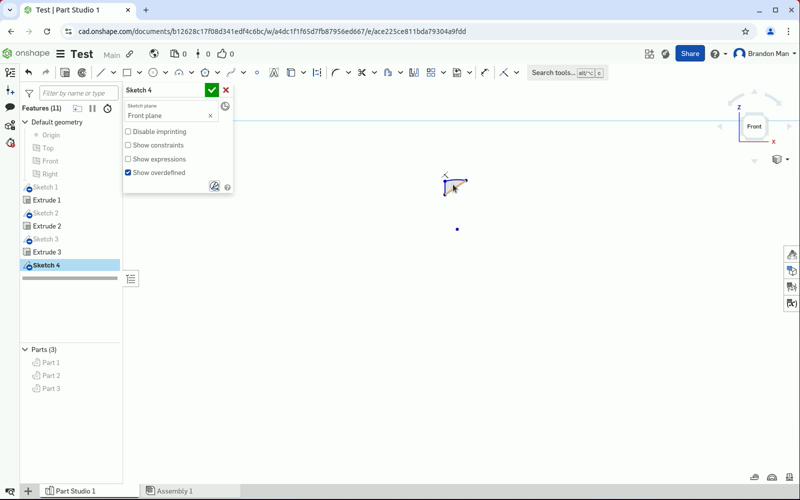
scroll(6)
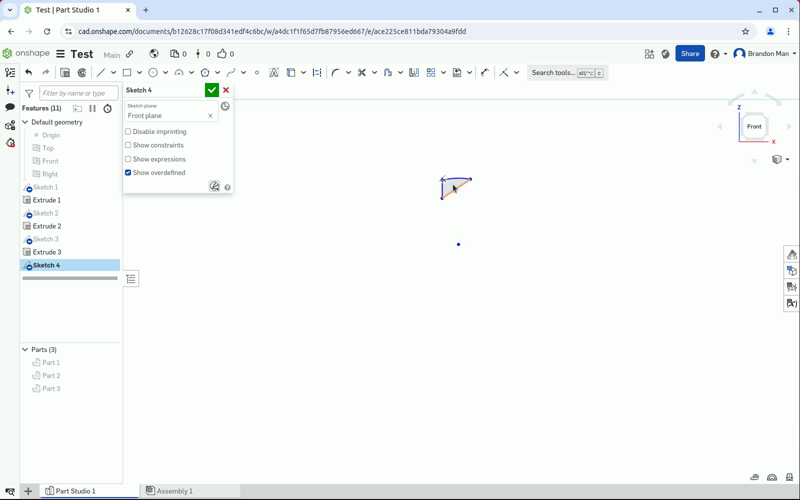
scroll(6)
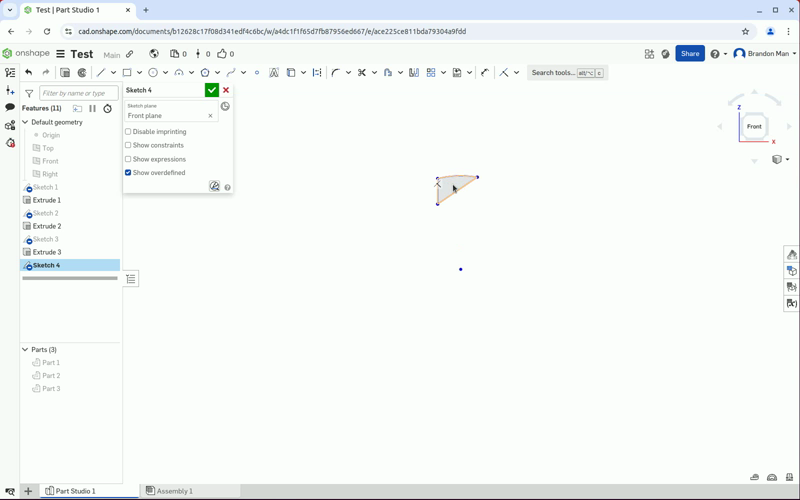
scroll(6)
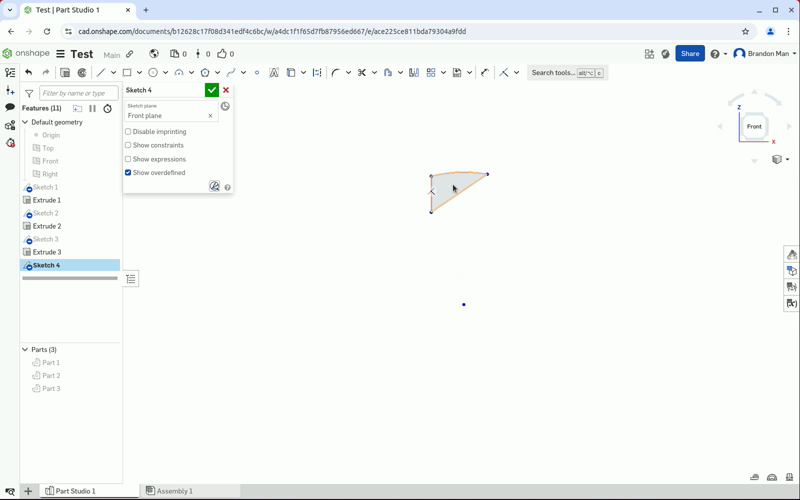
scroll(6)
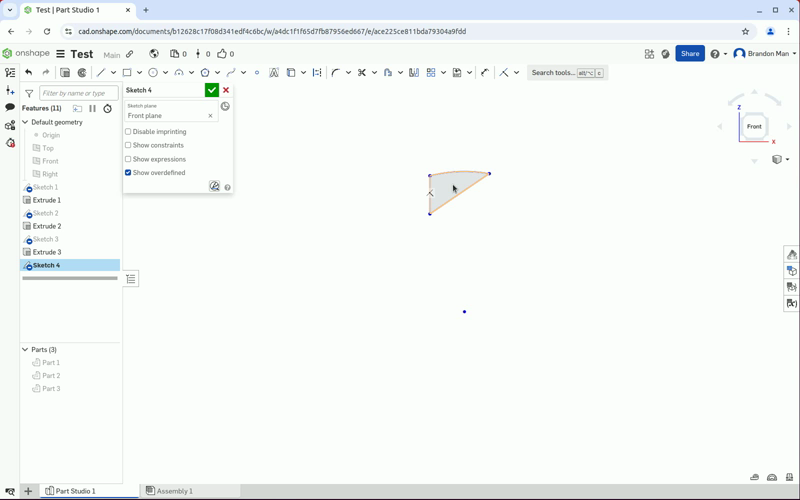
scroll(6)
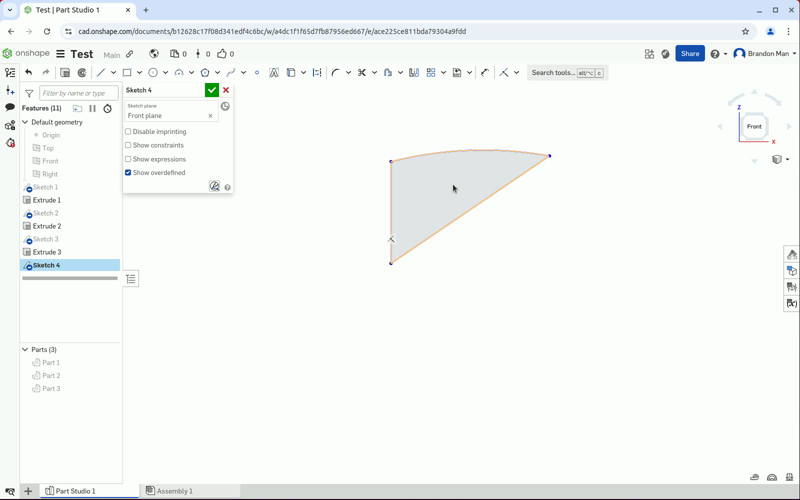
click(453, 184)
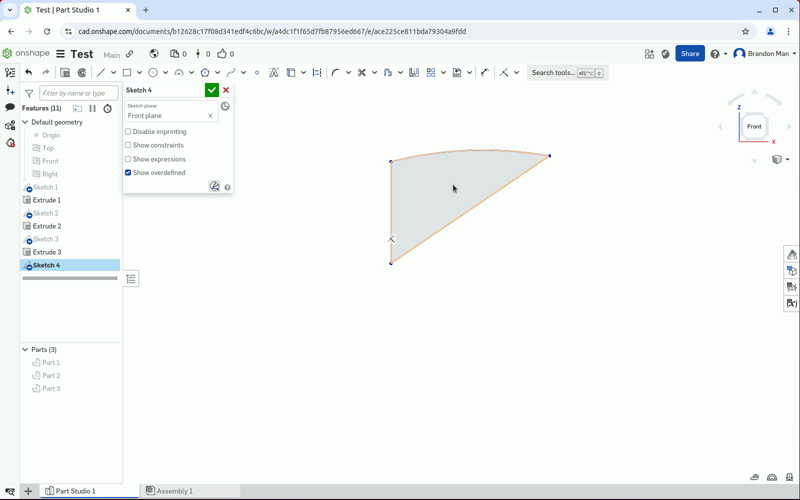
scroll(-6)
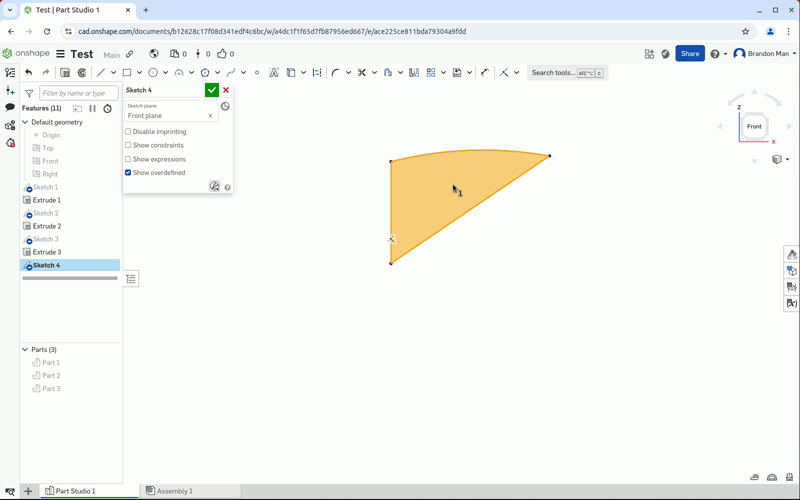
scroll(-6)
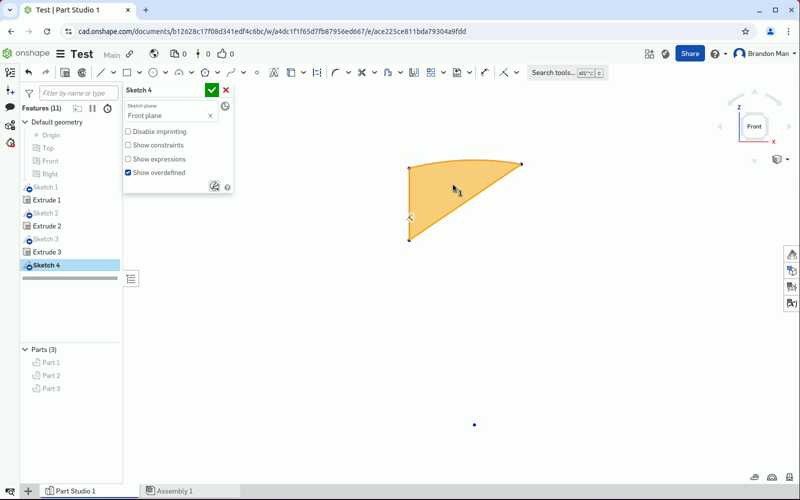
scroll(-6)
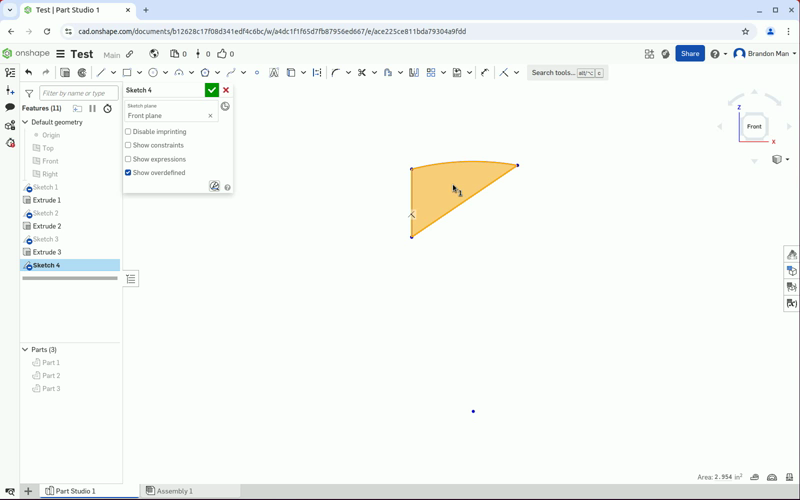
scroll(-6)
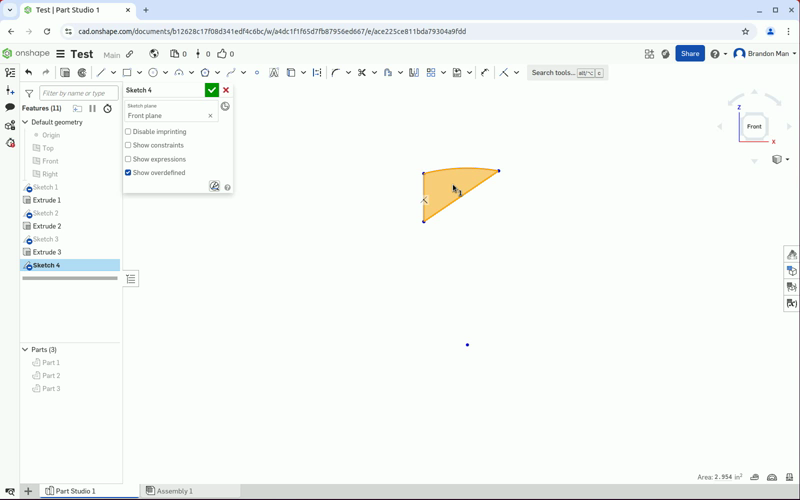
scroll(-6)
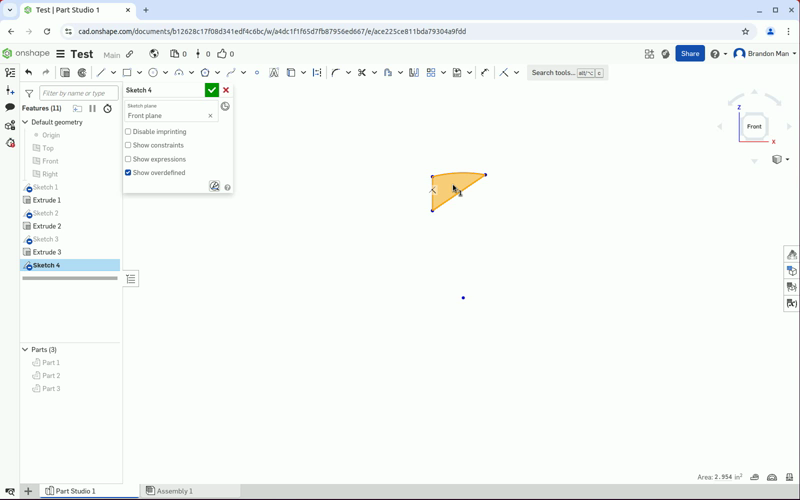
scroll(-6)
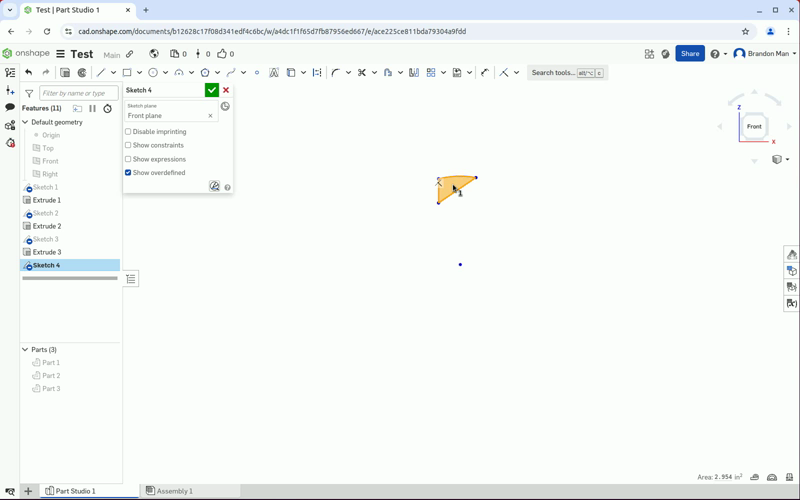
scroll(-6)
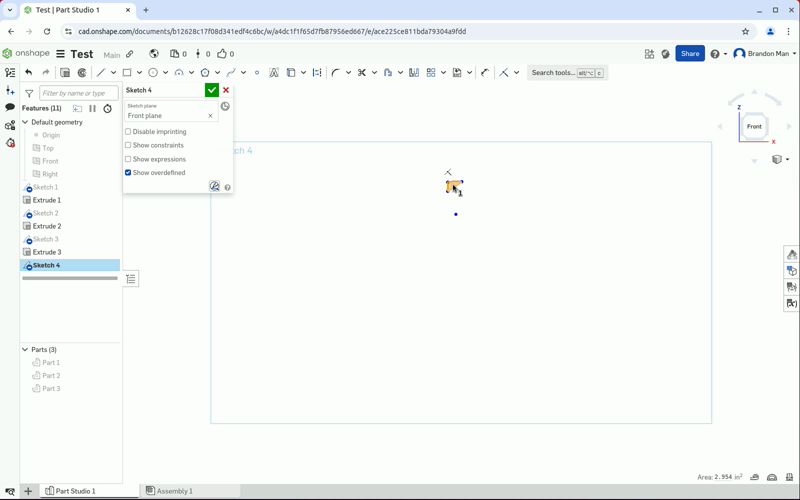
mouse_move(73, 352)
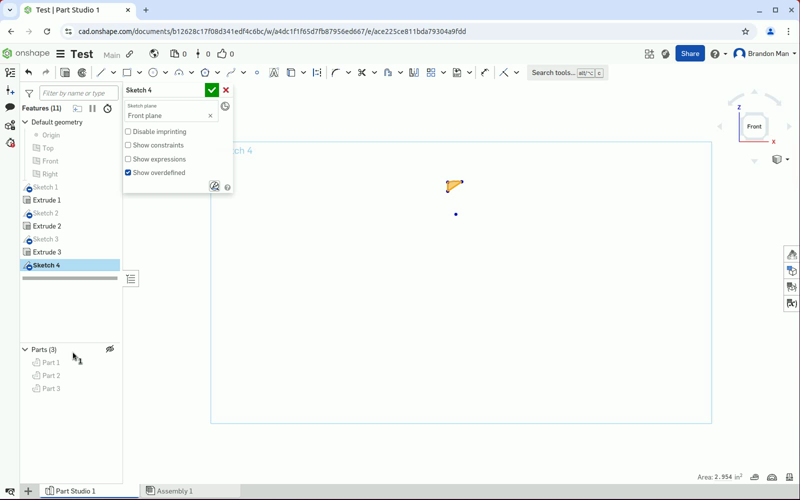
key(shift+y)
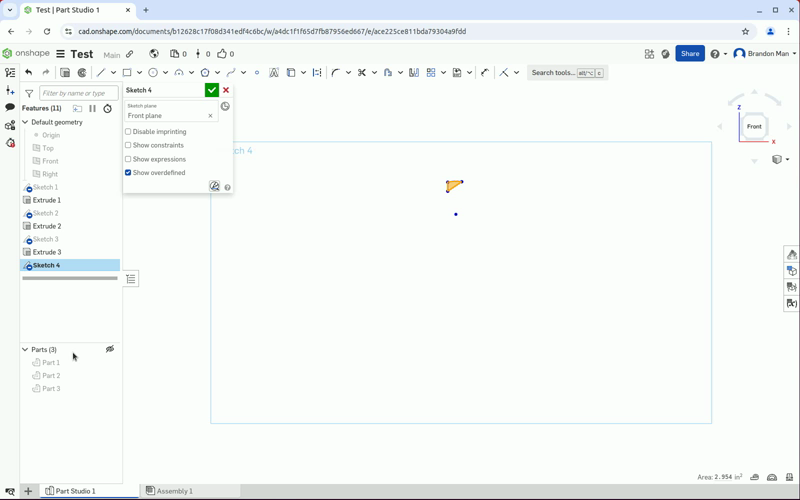
key(shift+e)
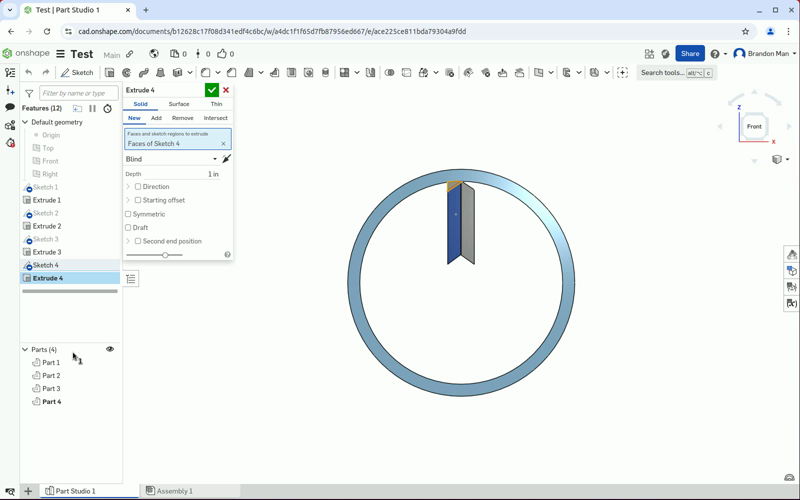
mouse_move(143, 106)
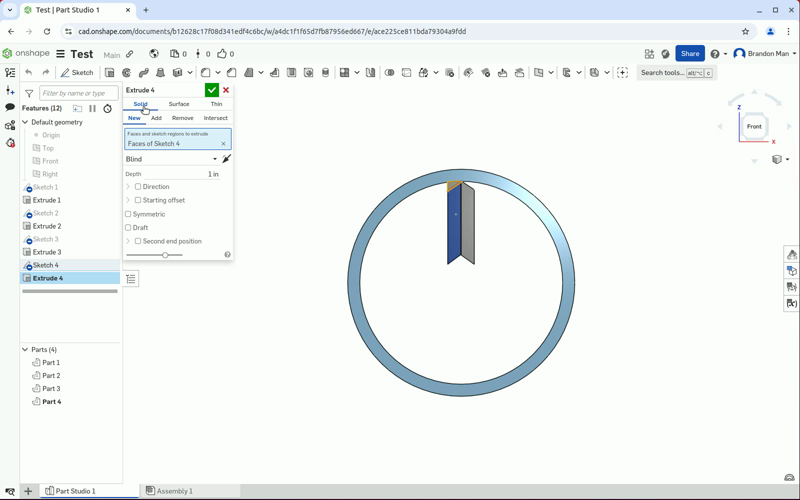
click(143, 106)
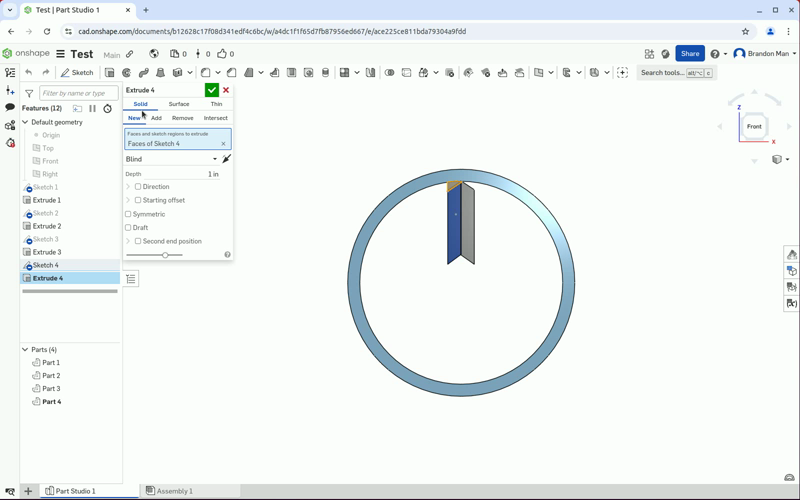
mouse_move(137, 120)
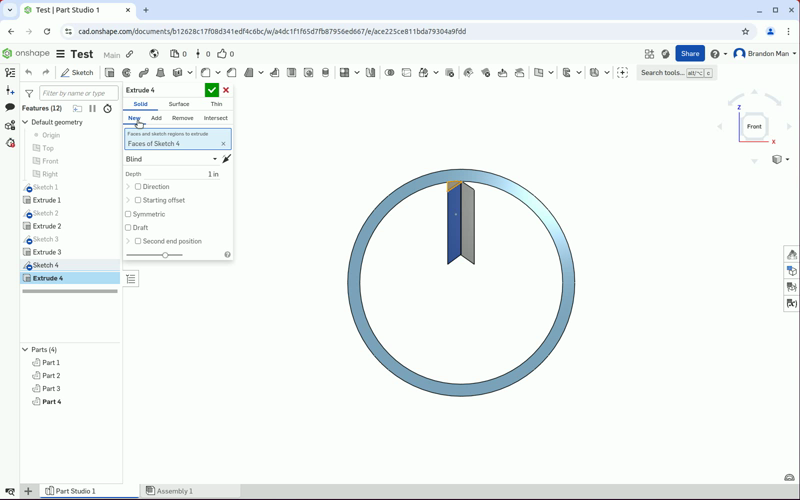
click(137, 120)
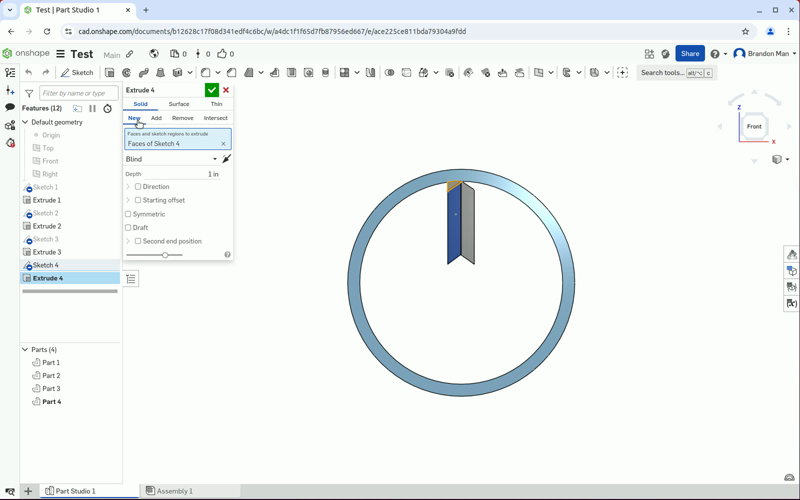
key(tab, 4)
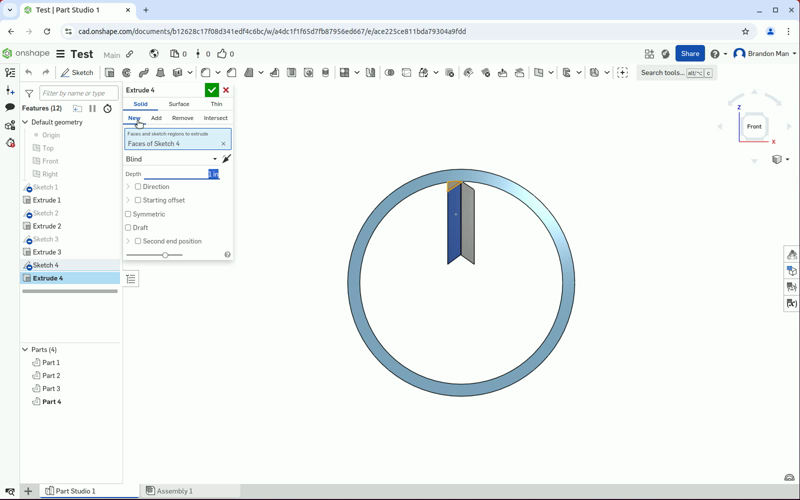
text(-9.147)
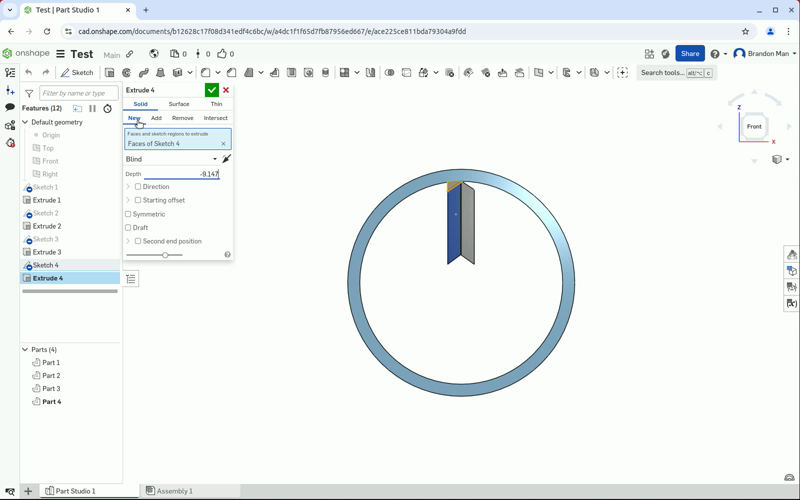
key(enter)
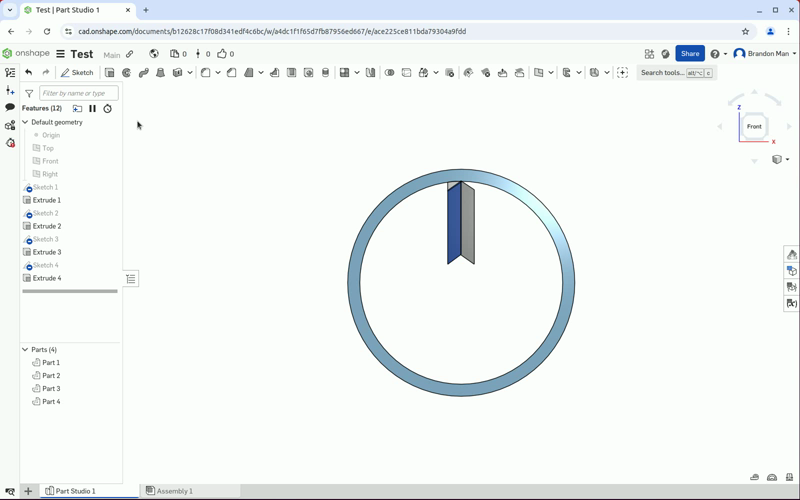
key(shift+h)
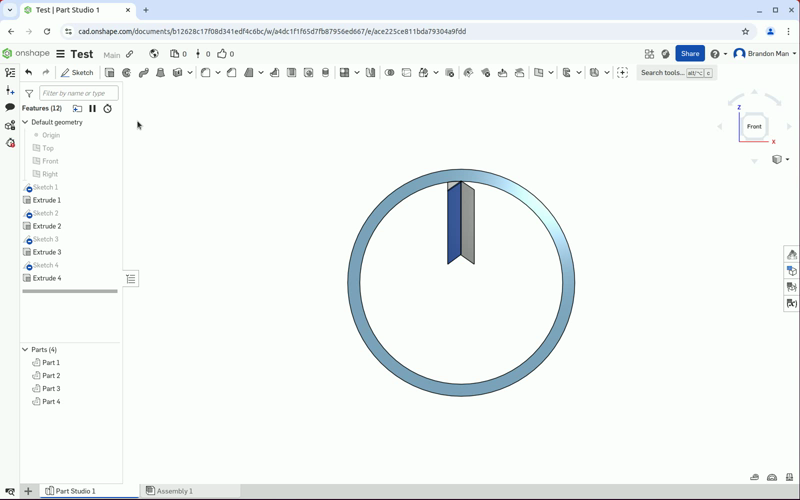
key(shift+h)
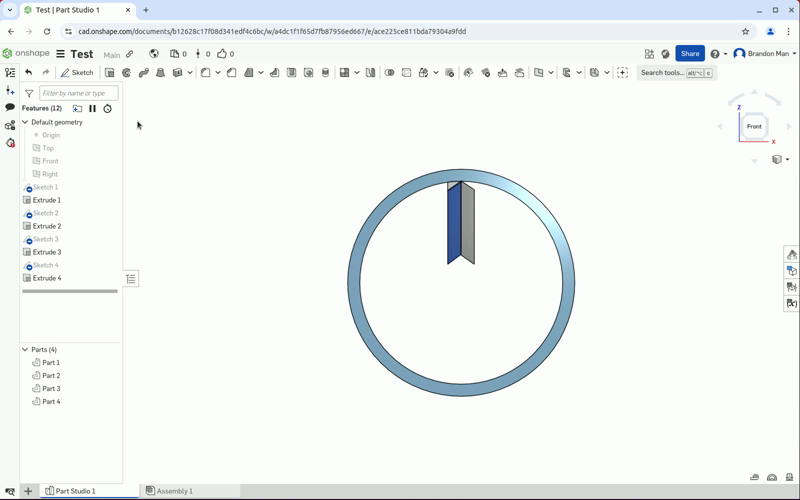
mouse_move(73, 189)
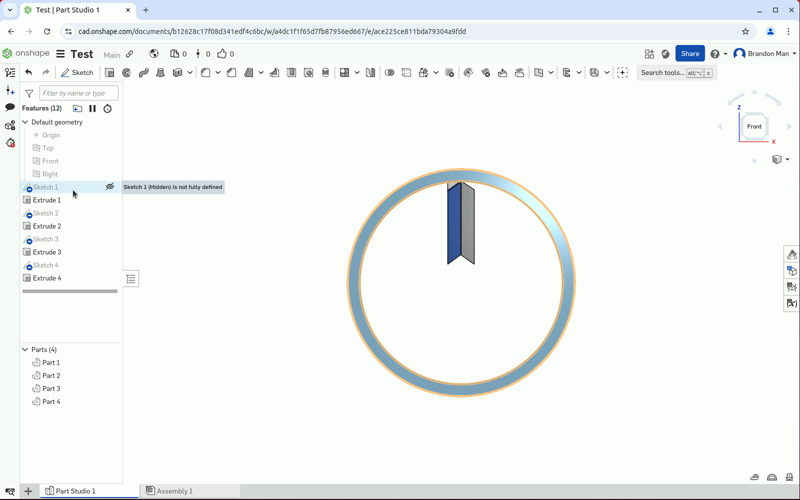
click(73, 189)
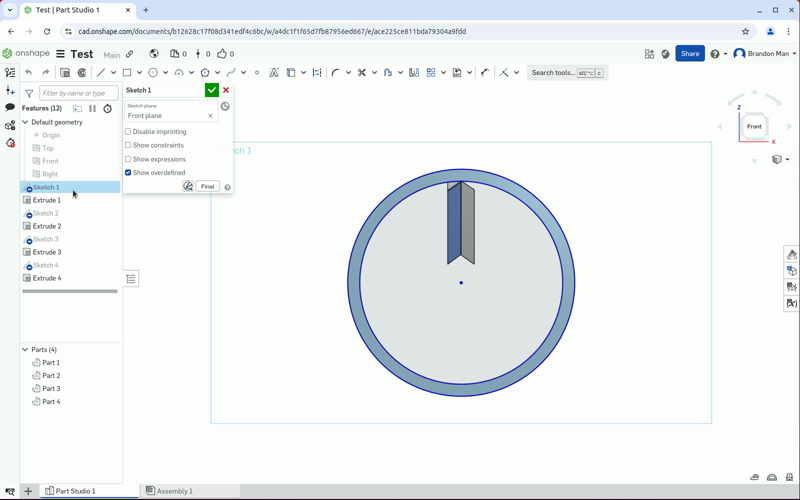
mouse_move(229, 92)
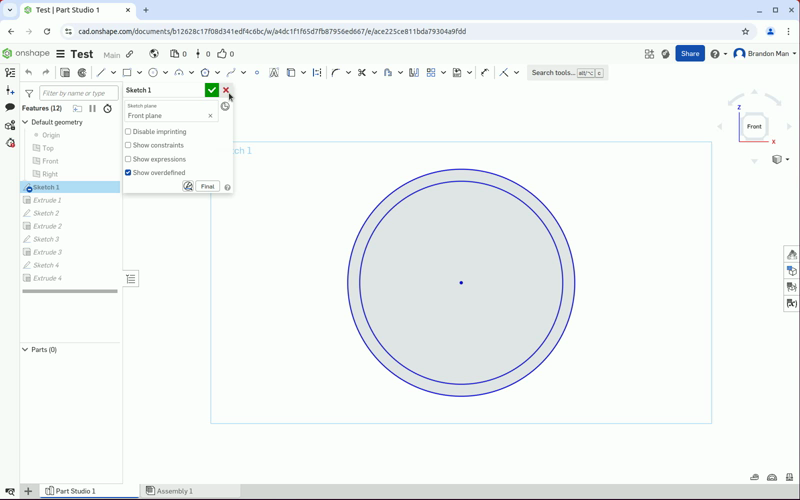
click(229, 92)
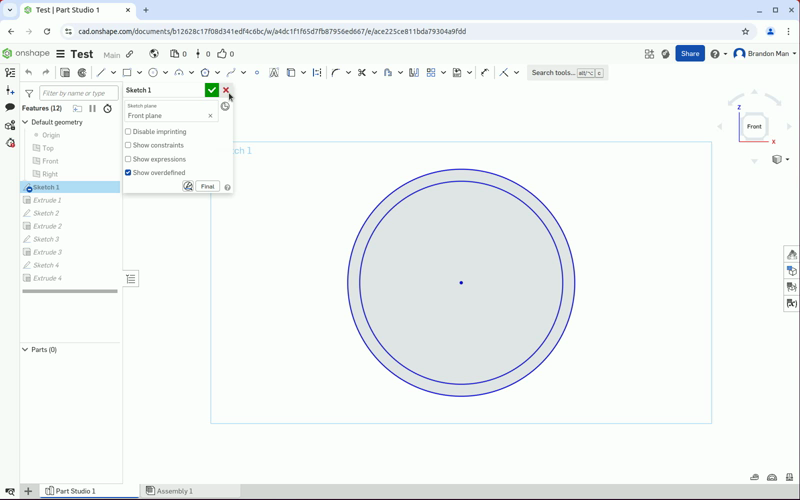
key(shift+s)
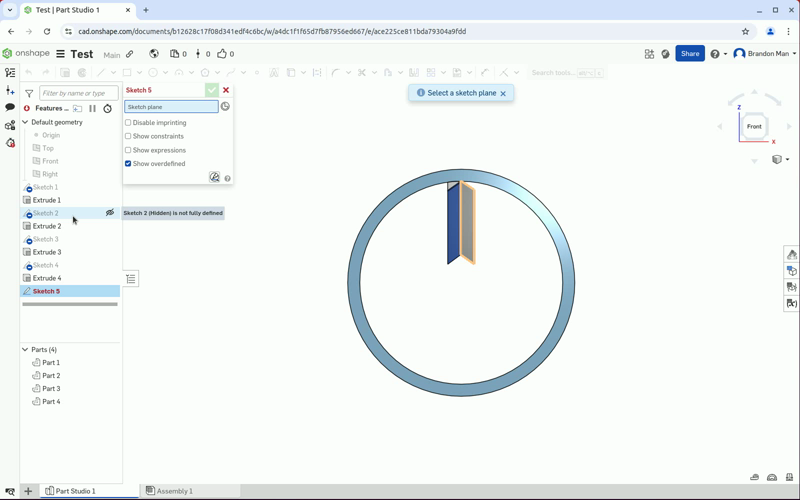
scroll(3)
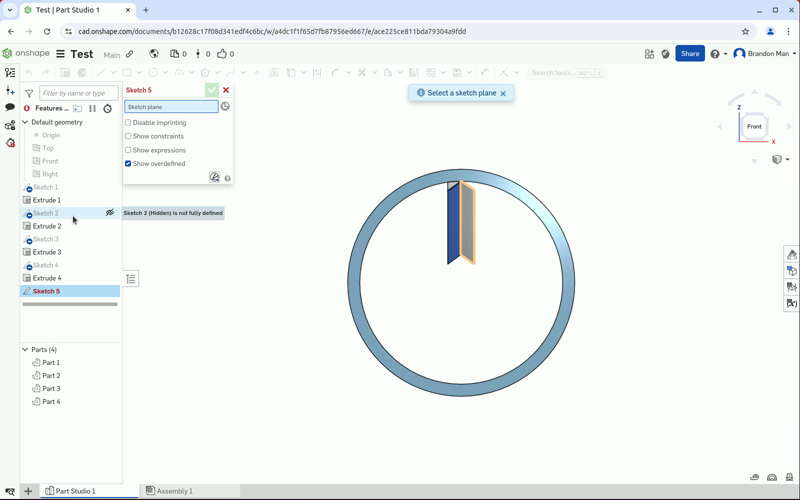
mouse_move(73, 163)
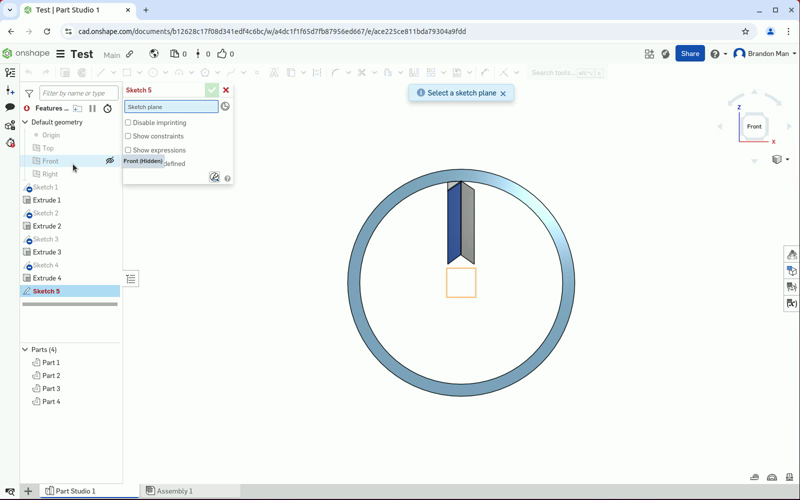
click(73, 163)
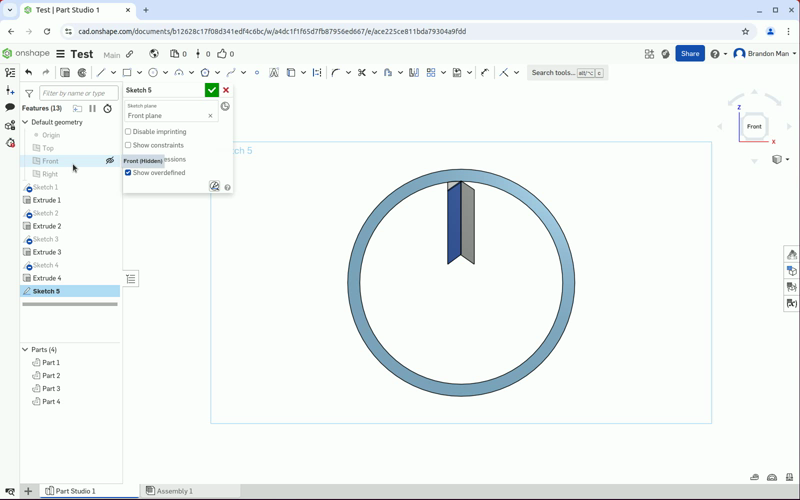
mouse_move(73, 352)
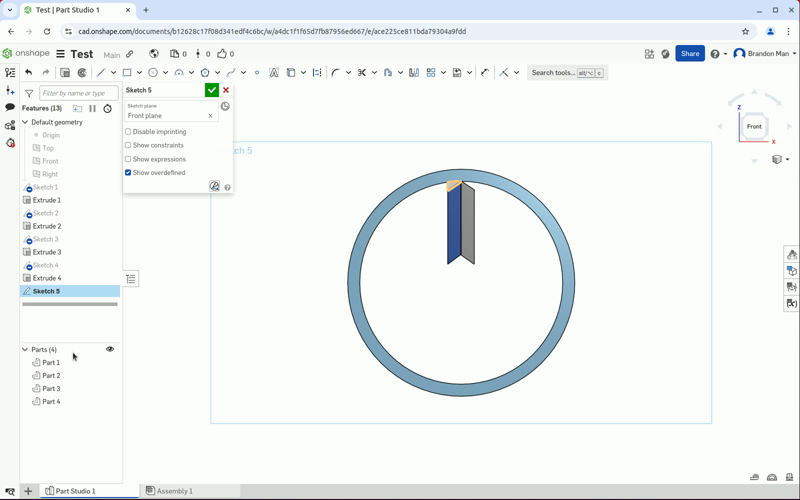
key(y)
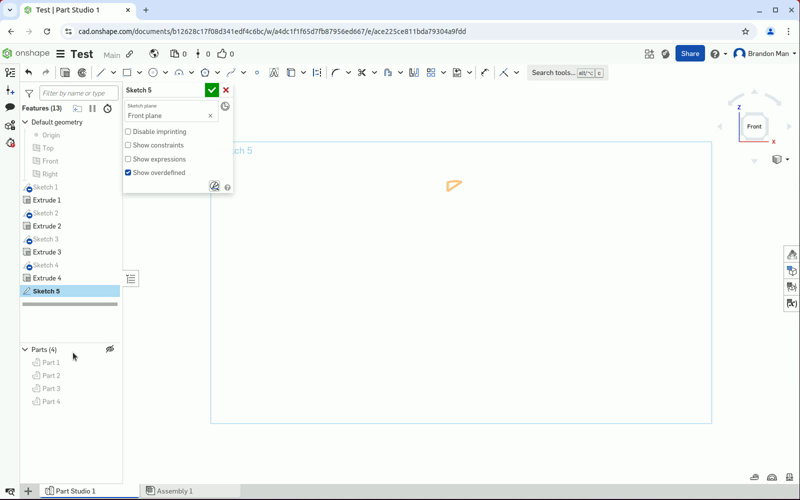
key(l)
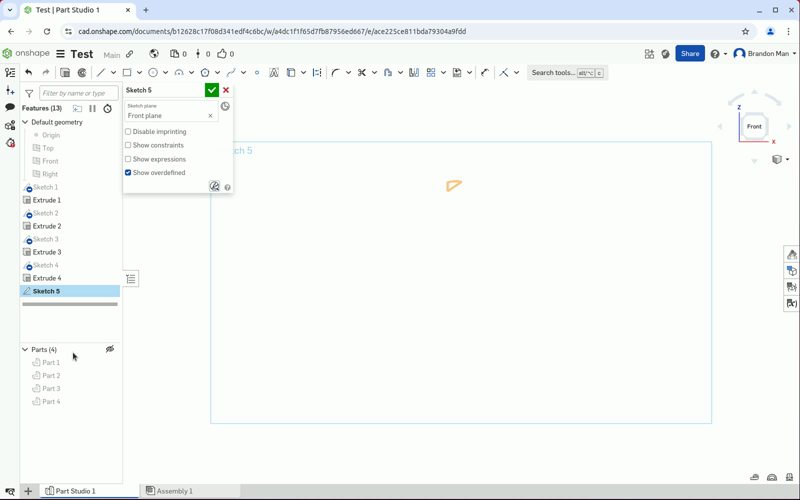
key_down(shift)
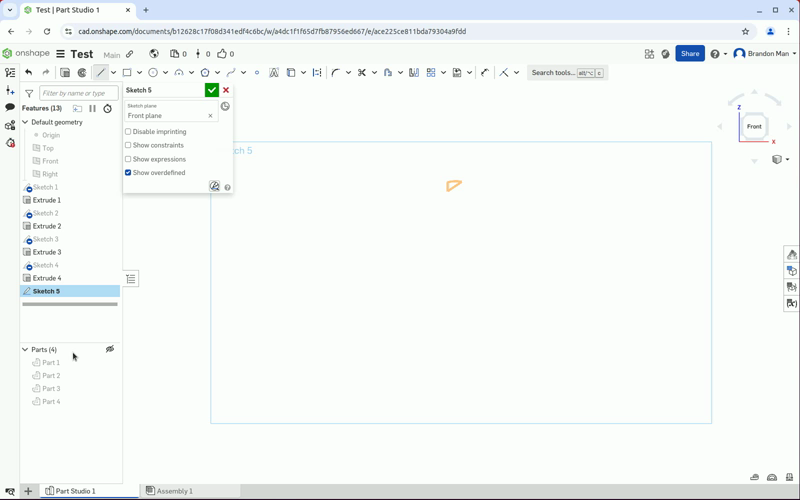
mouse_move(460, 182)
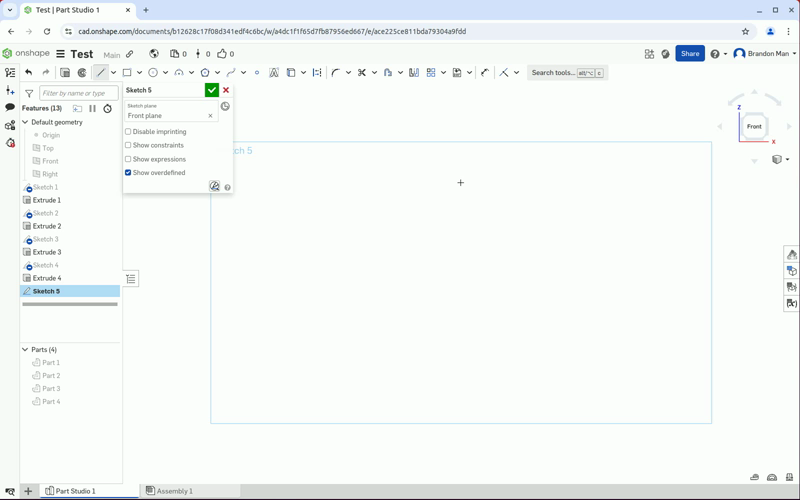
click(460, 182)
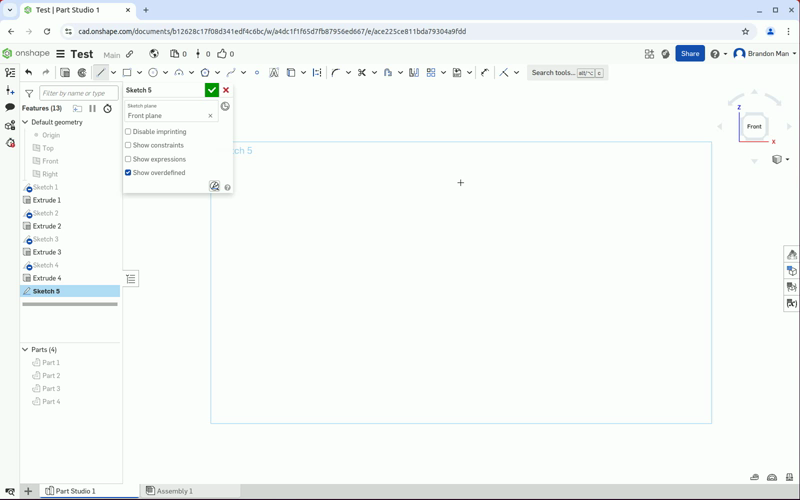
key_up(shift)
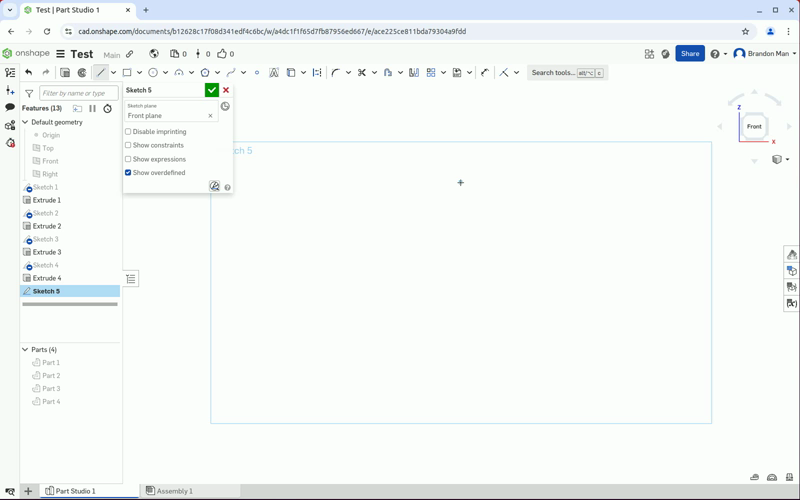
key_down(shift)
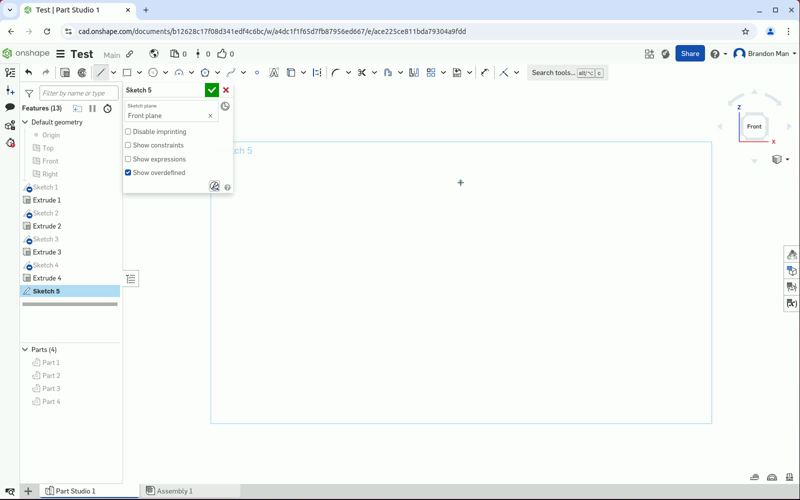
mouse_move(490, 182)
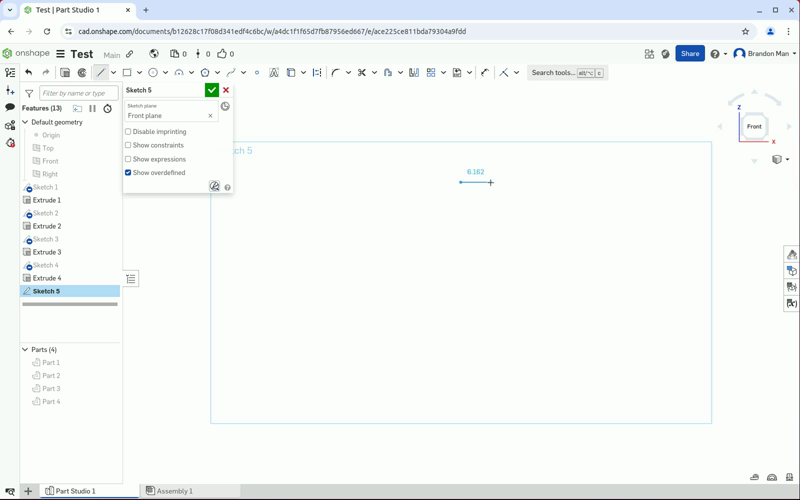
mouse_move(474, 192)
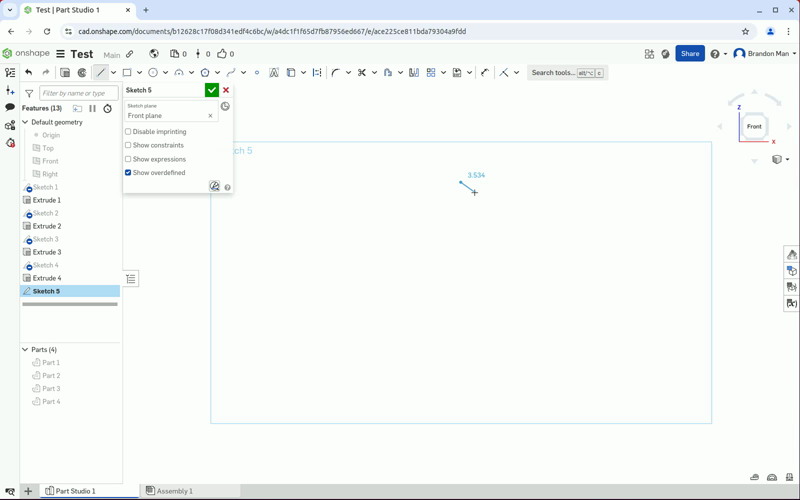
click(474, 192)
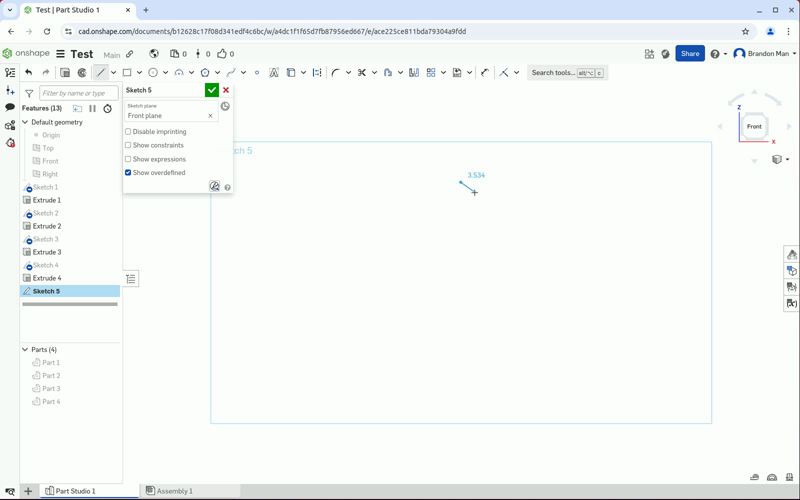
key_up(shift)
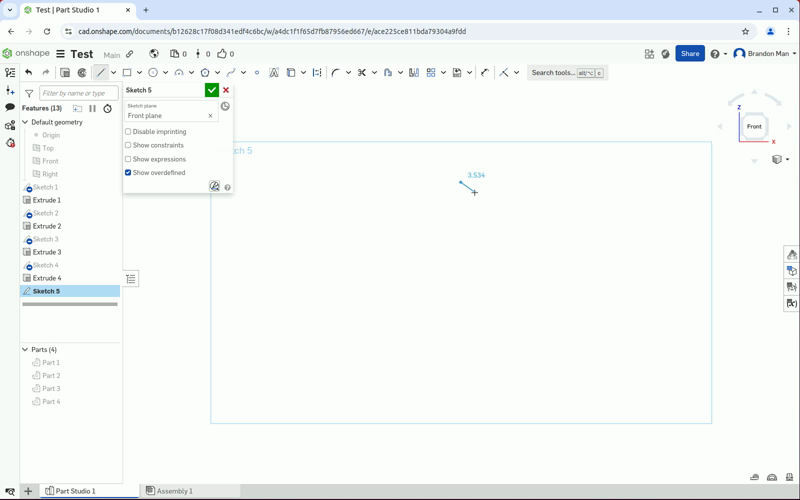
key_down(shift)
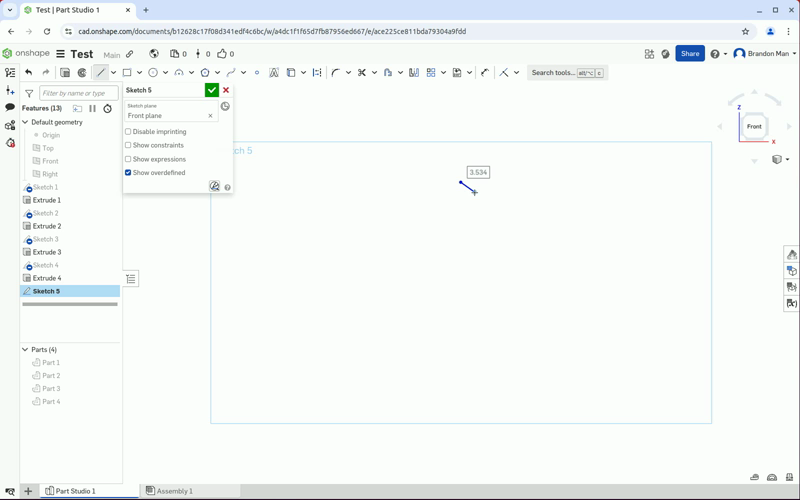
mouse_move(504, 192)
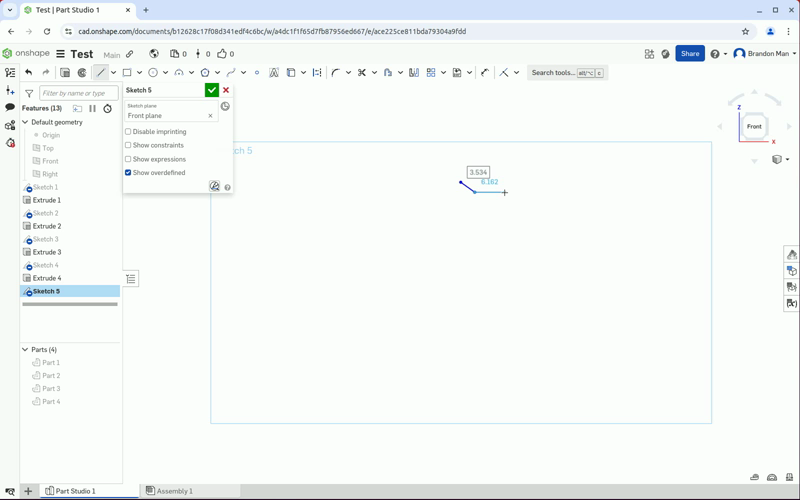
mouse_move(474, 183)
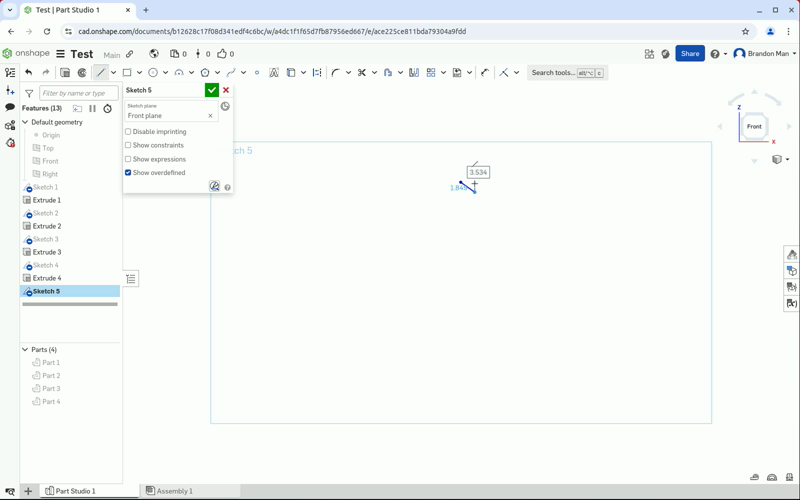
click(474, 183)
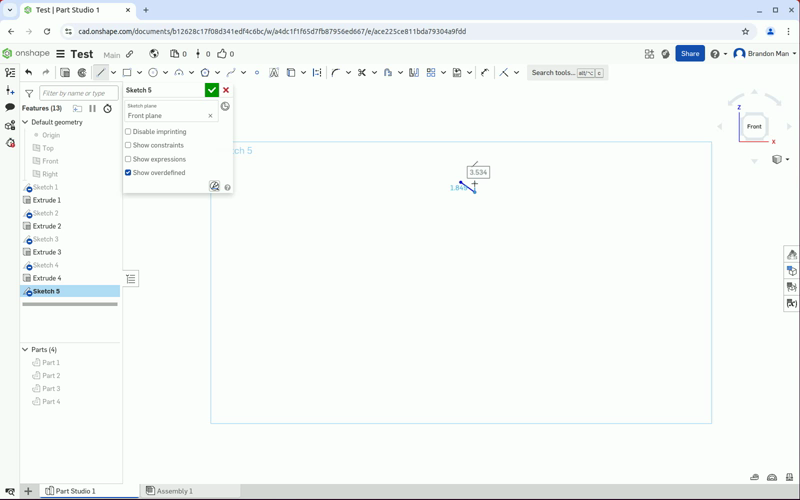
key_up(shift)
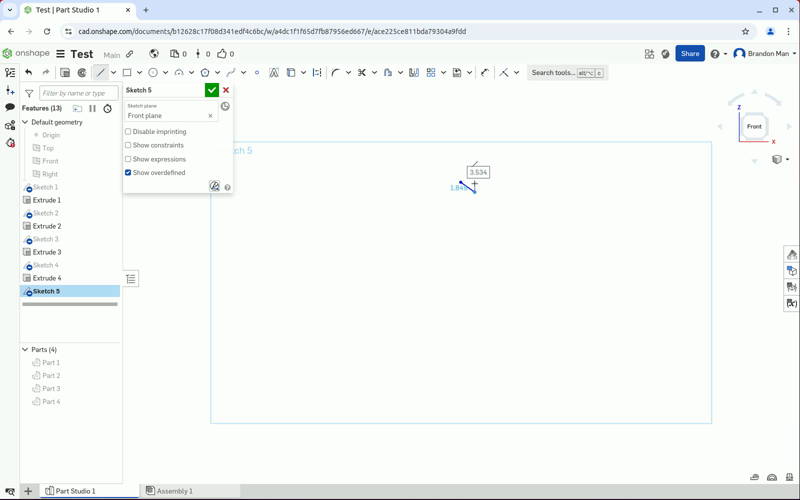
key(esc)
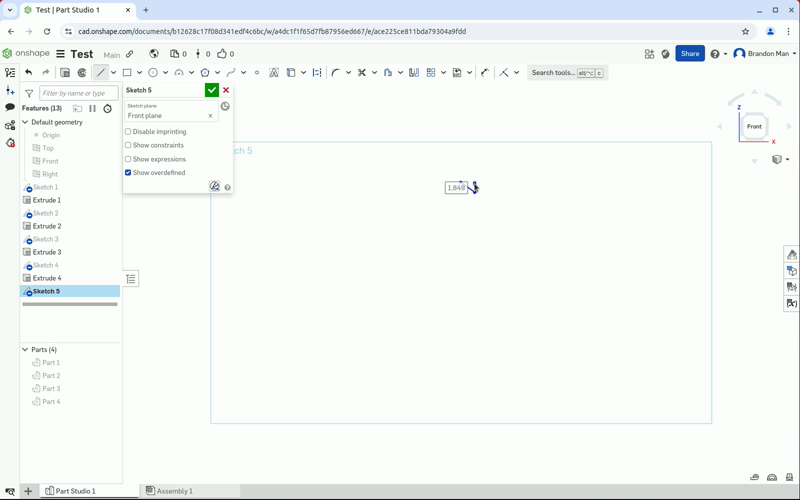
key(a)
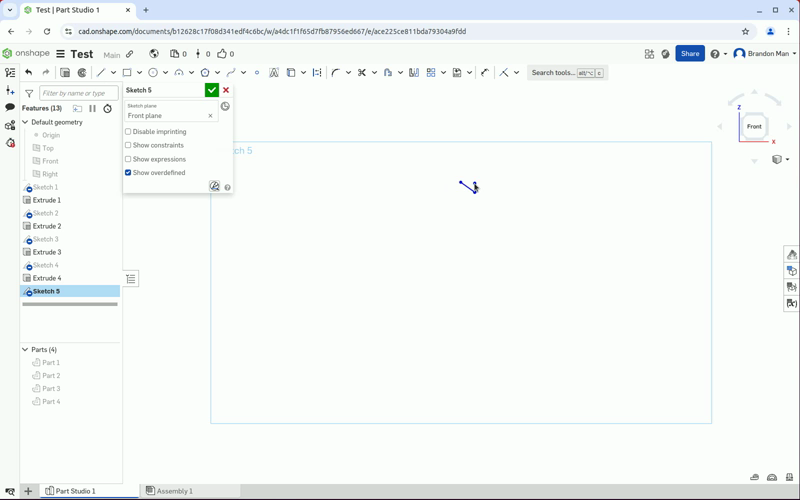
mouse_move(474, 183)
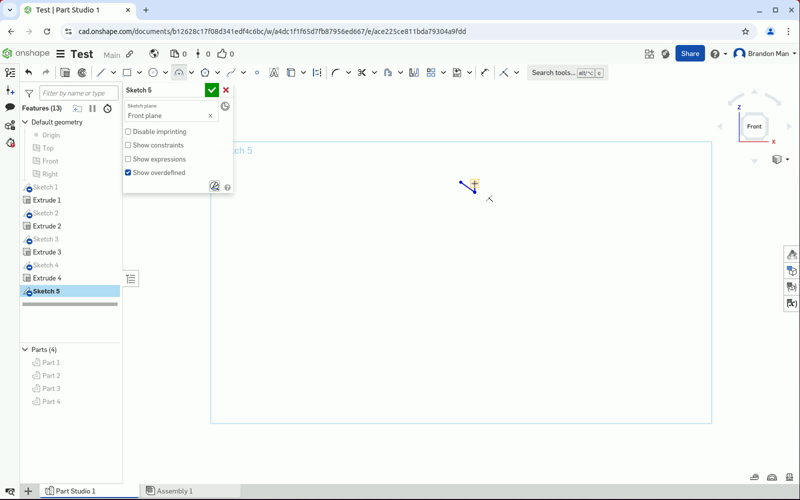
click(474, 183)
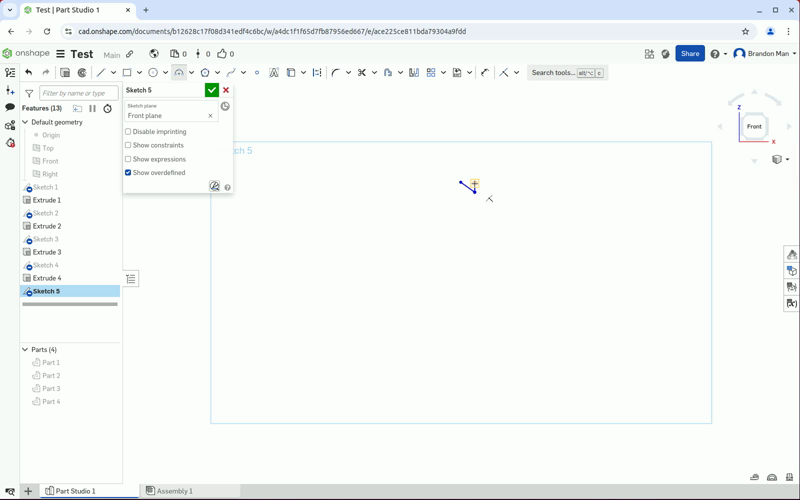
mouse_move(460, 182)
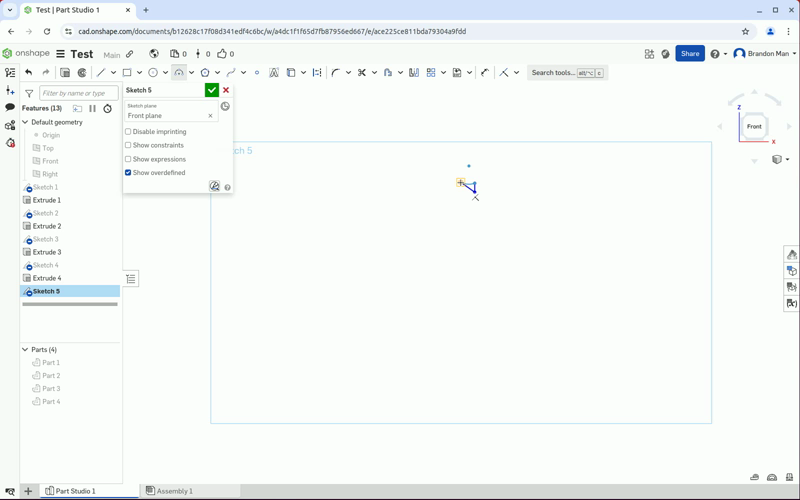
click(460, 182)
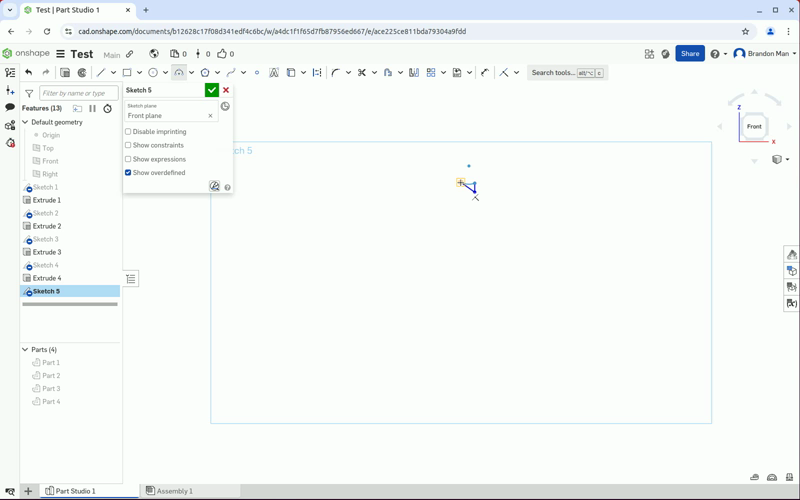
key_down(shift)
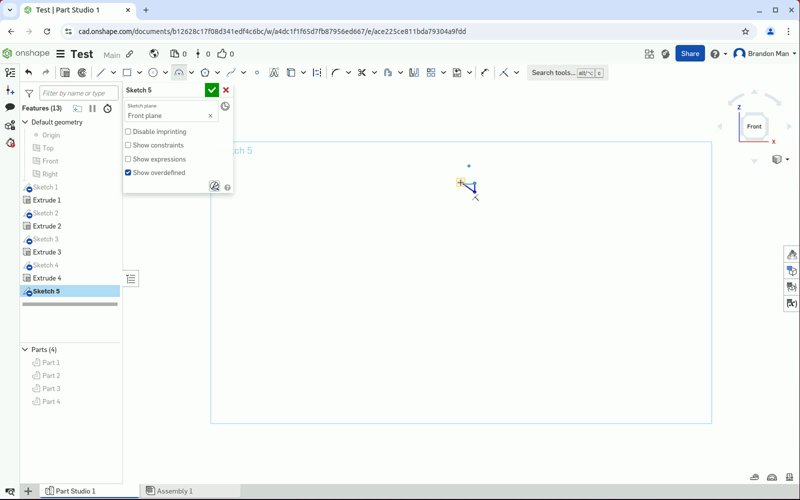
mouse_move(467, 181)
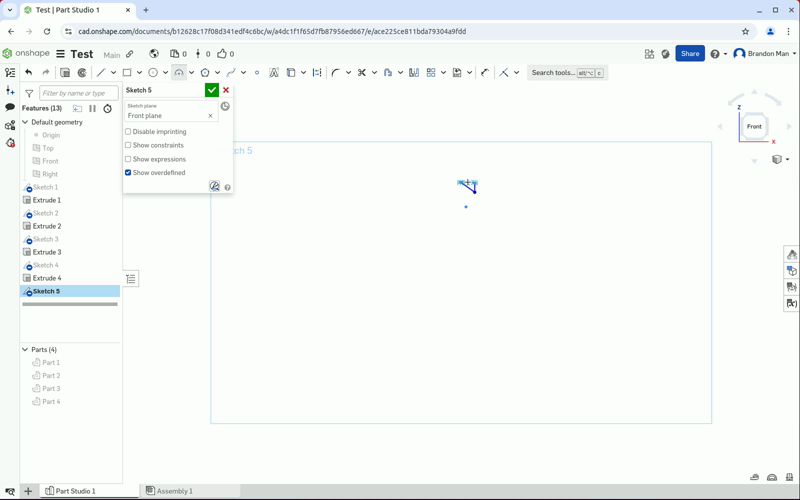
click(467, 181)
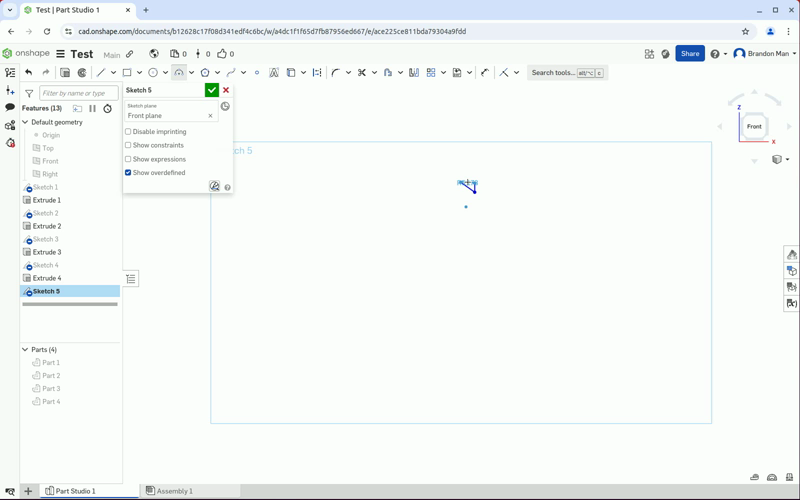
key_up(shift)
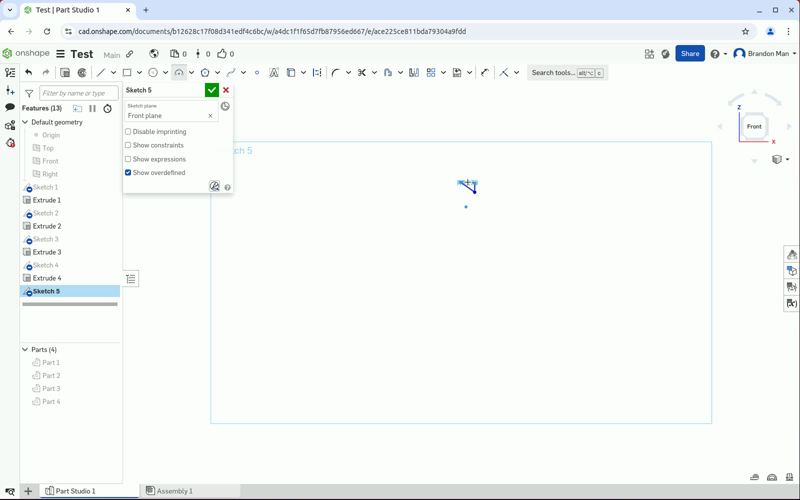
key(esc)
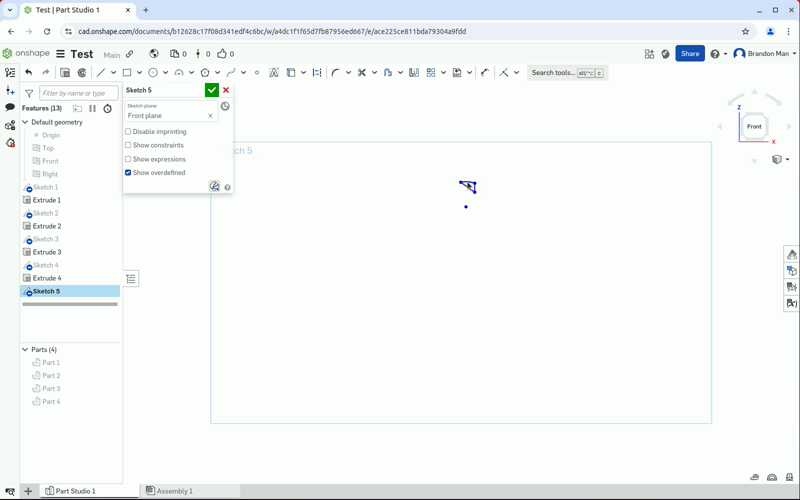
mouse_move(469, 185)
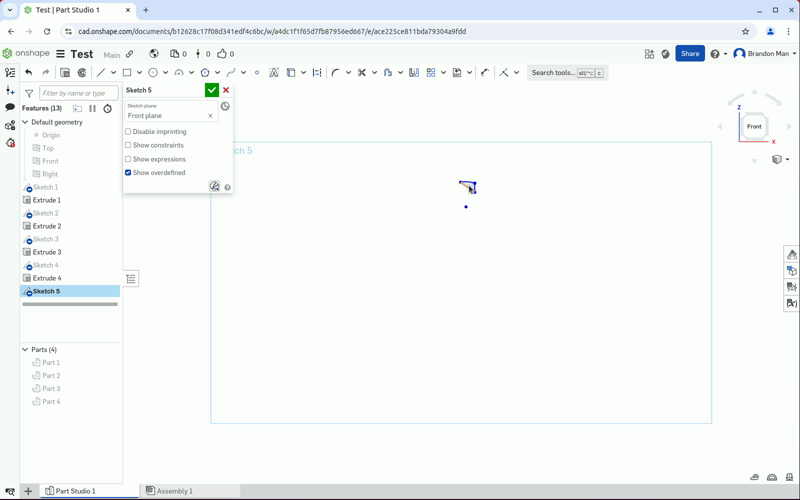
scroll(6)
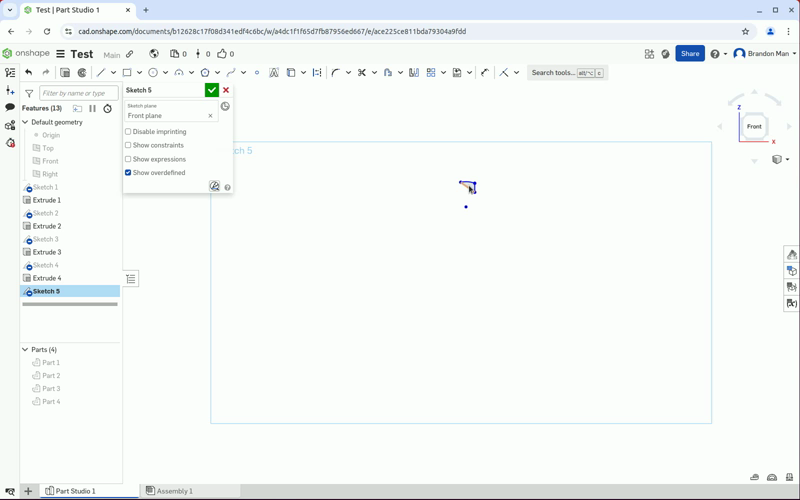
scroll(6)
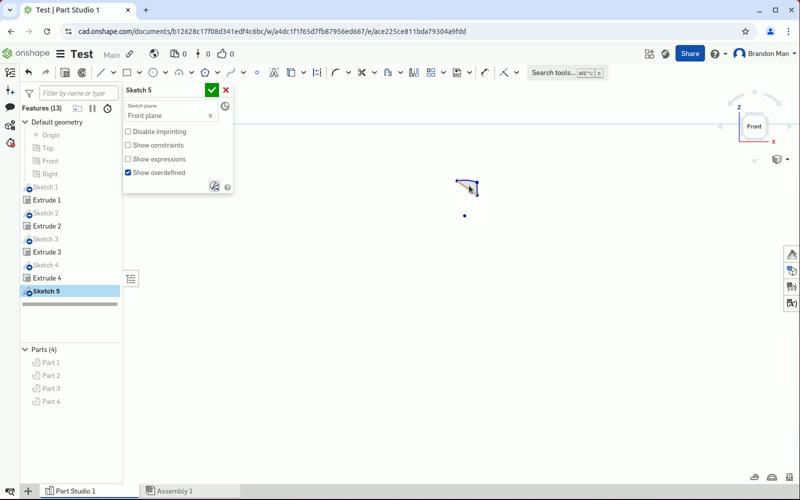
scroll(6)
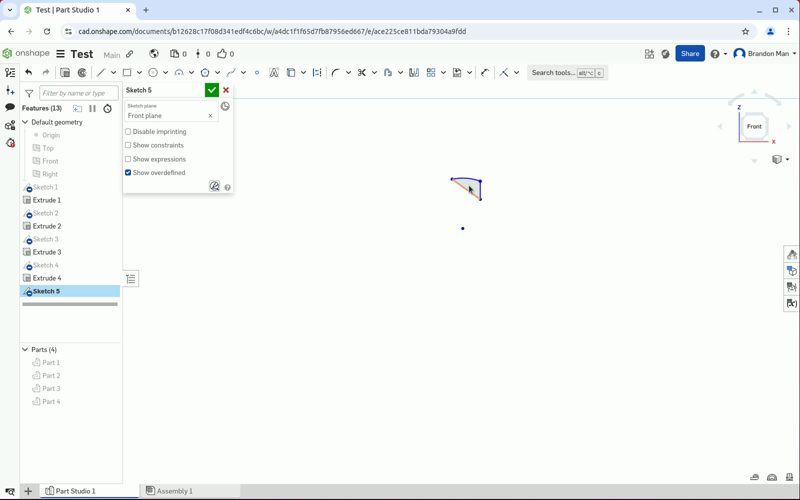
scroll(6)
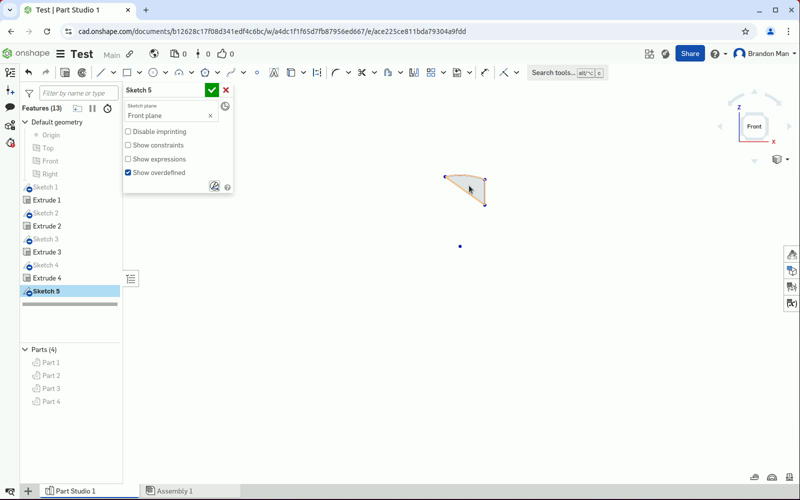
scroll(6)
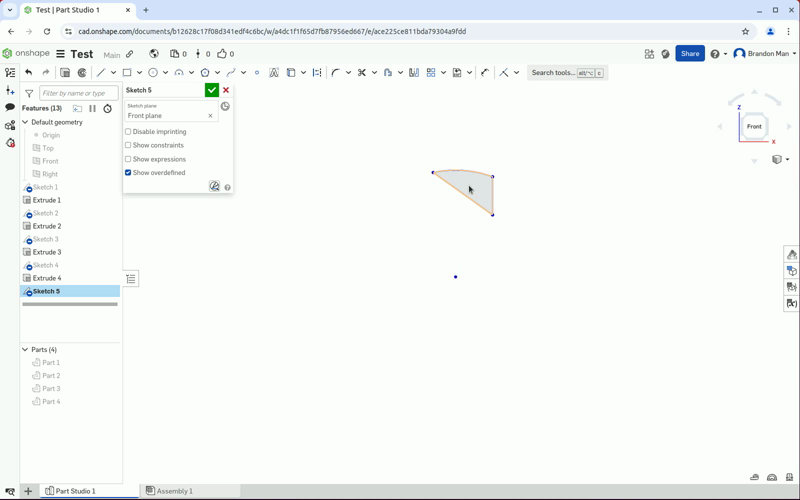
scroll(6)
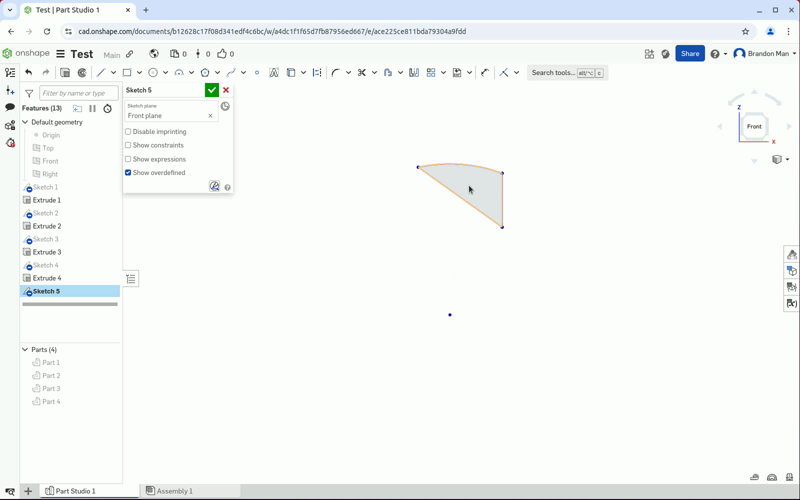
scroll(6)
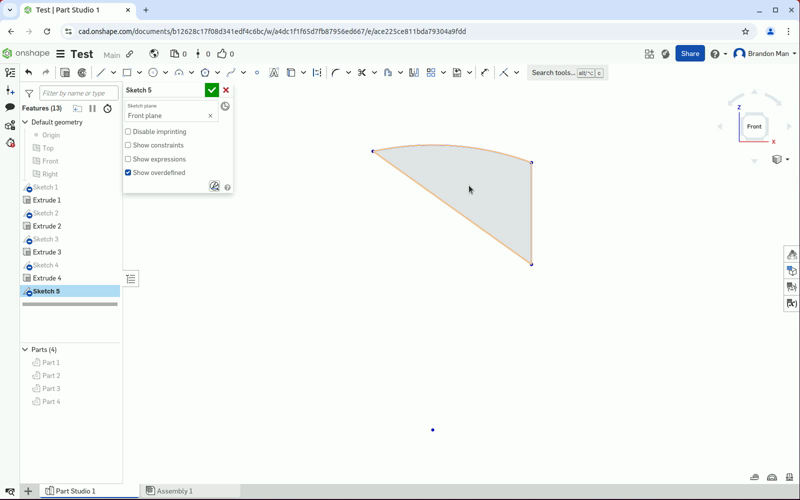
click(469, 185)
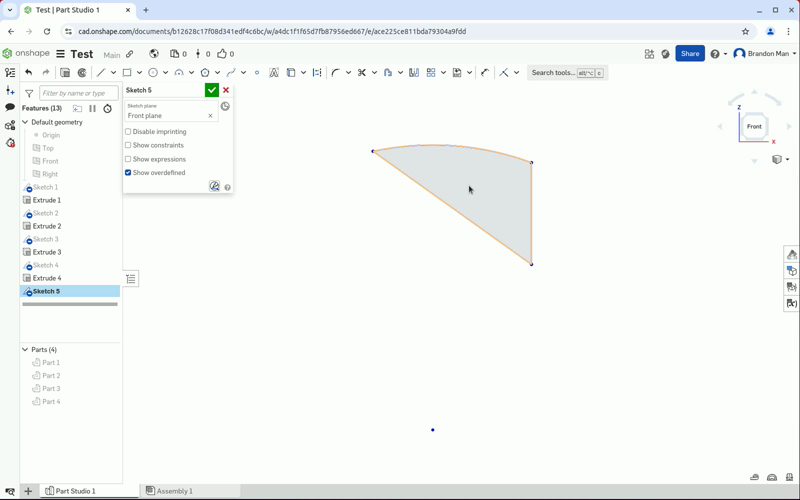
scroll(-6)
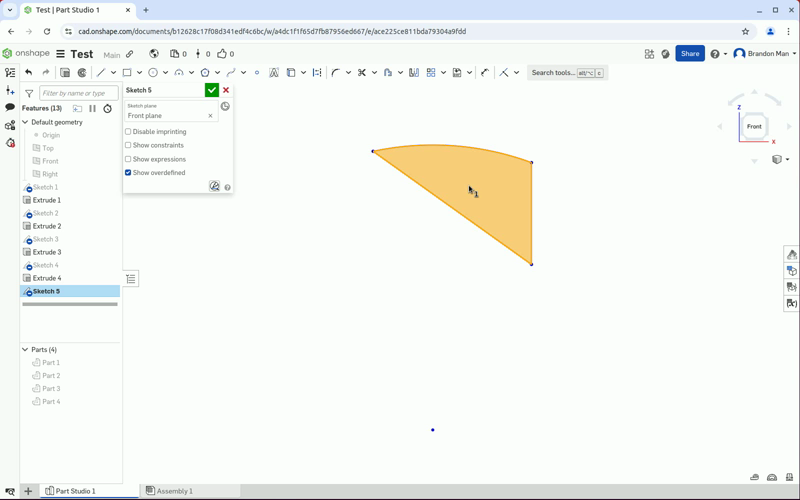
scroll(-6)
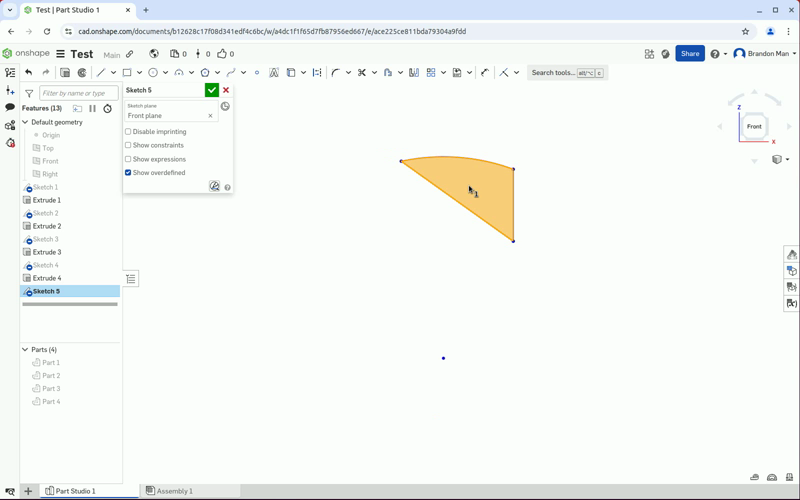
scroll(-6)
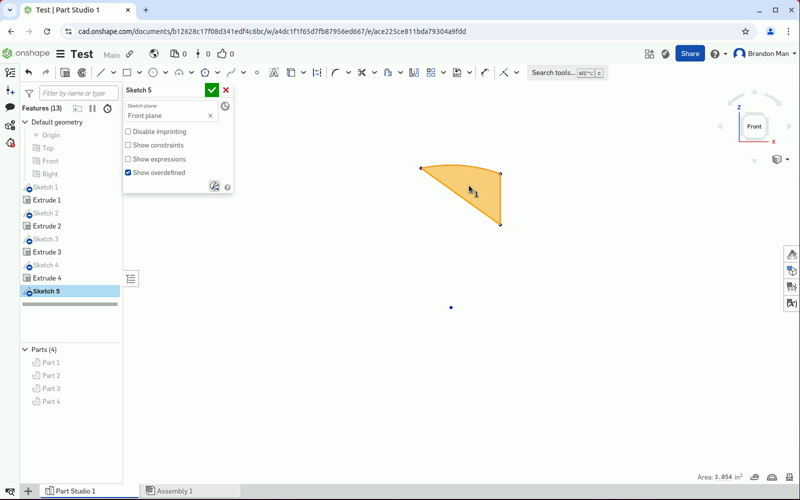
scroll(-6)
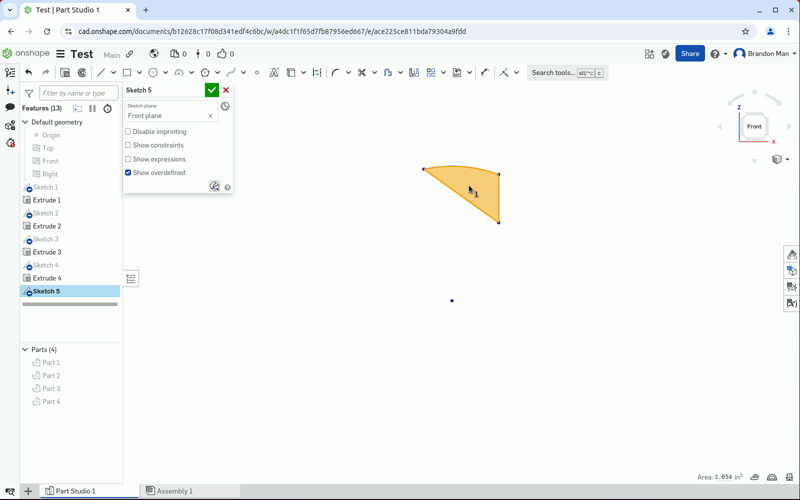
scroll(-6)
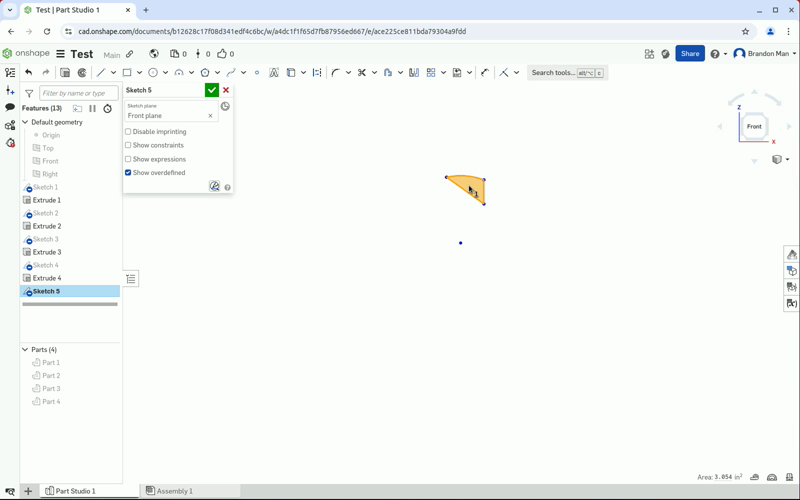
scroll(-6)
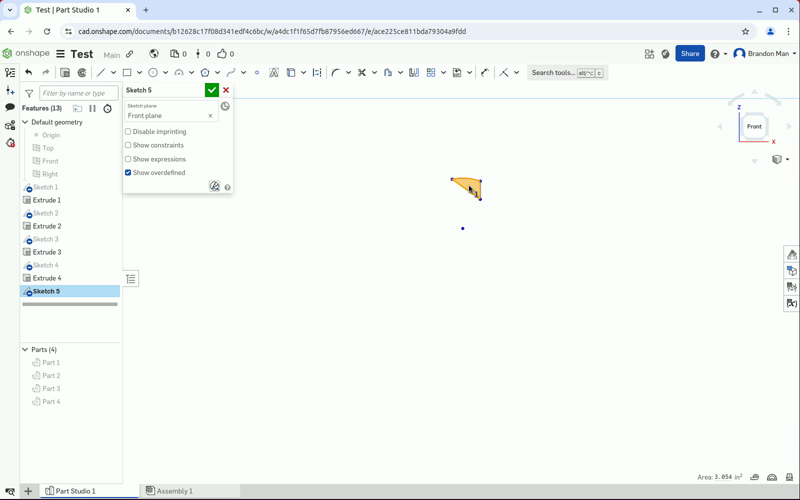
scroll(-6)
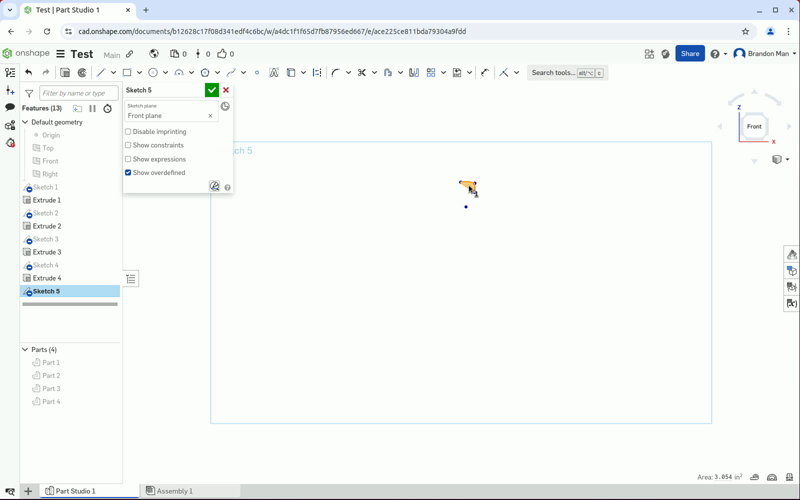
mouse_move(73, 352)
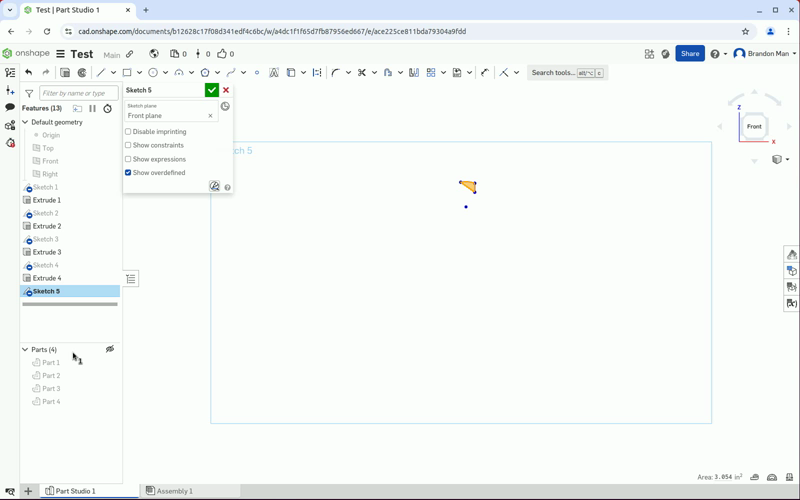
key(shift+y)
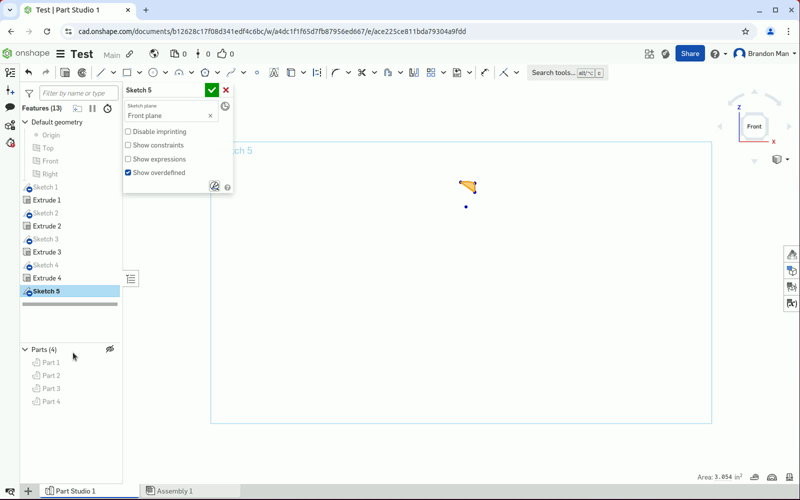
key(shift+e)
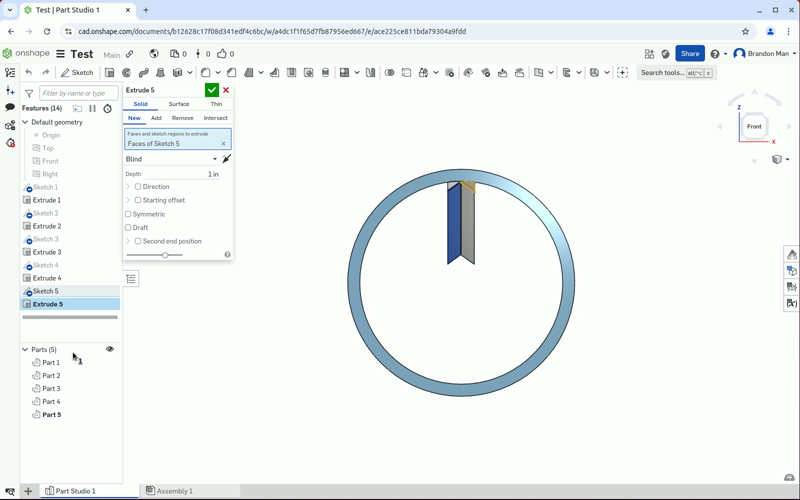
mouse_move(143, 106)
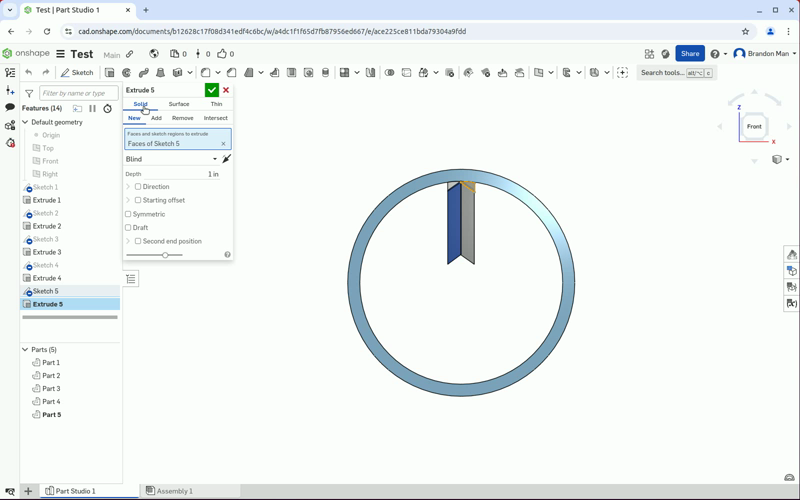
click(143, 106)
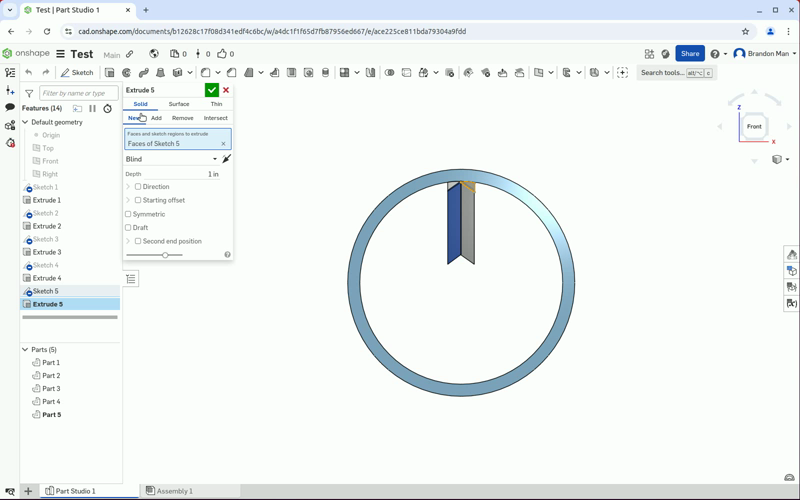
mouse_move(137, 120)
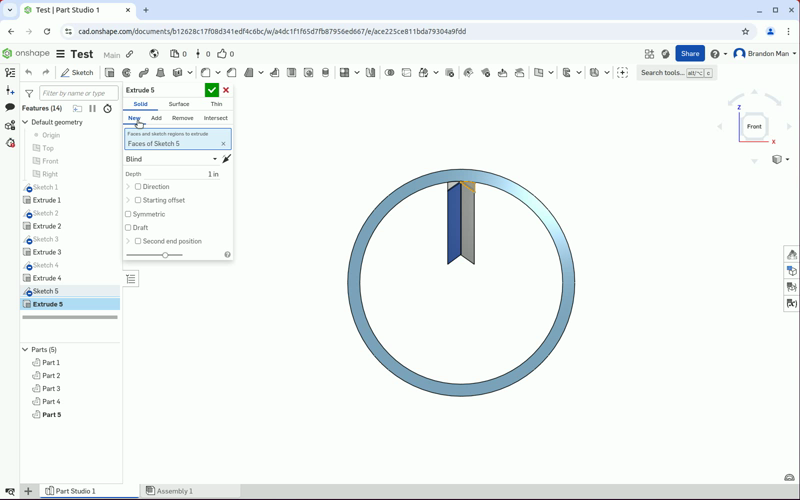
click(137, 120)
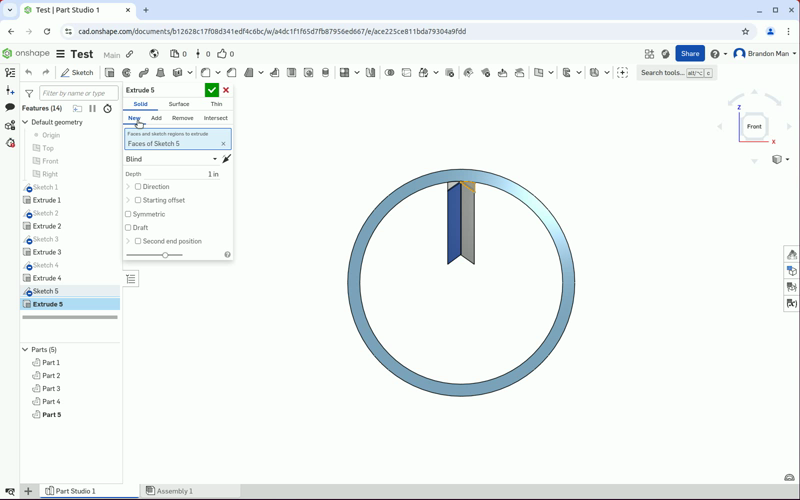
key(tab, 4)
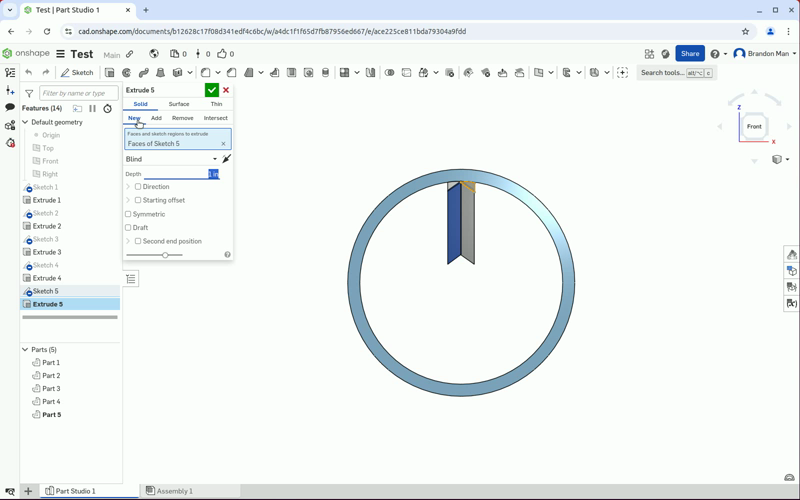
text(-9.147)
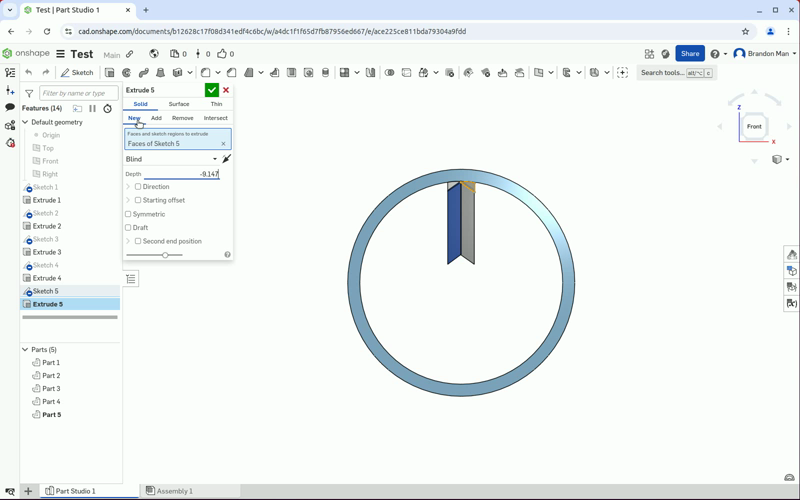
key(enter)
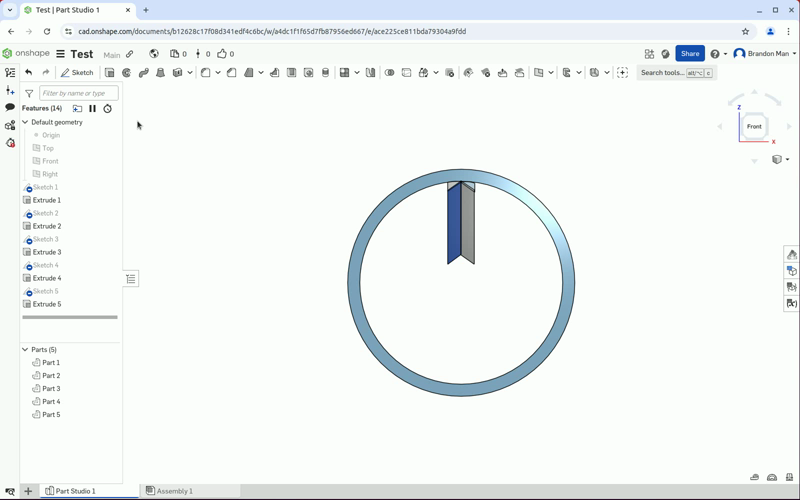
key(shift+h)
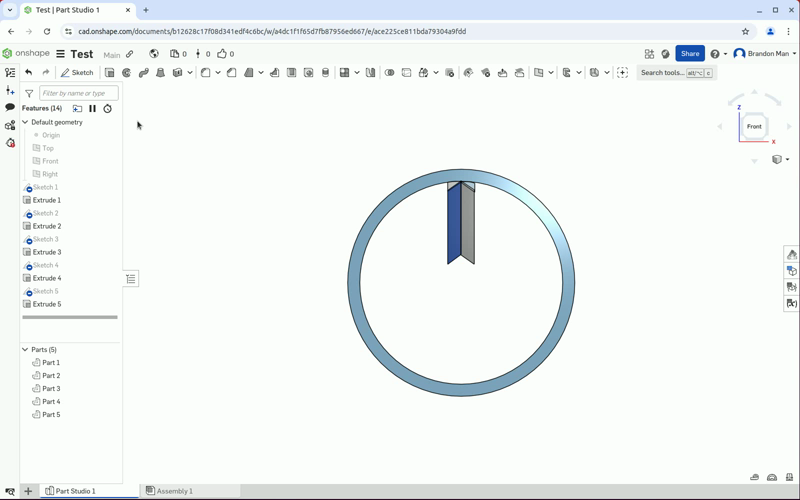
key(shift+h)
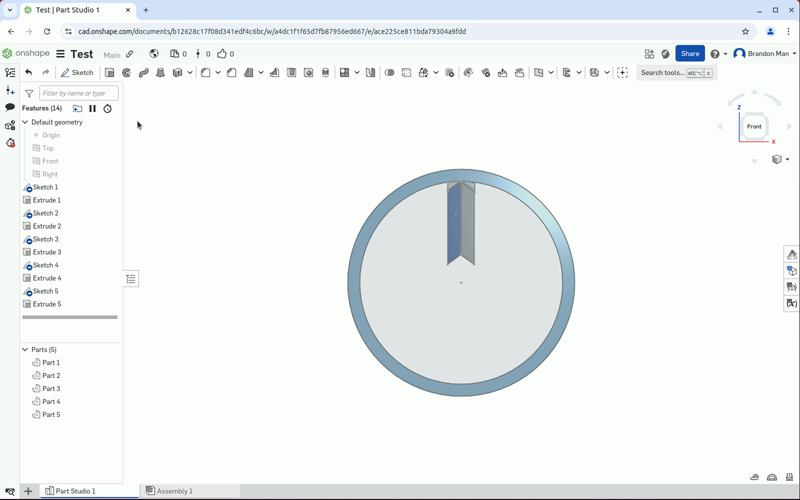
key(shift+7)
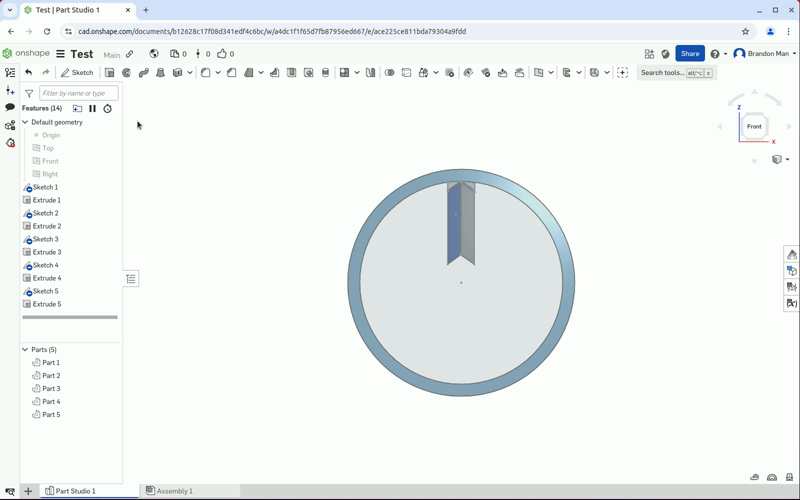
key(left, 2)
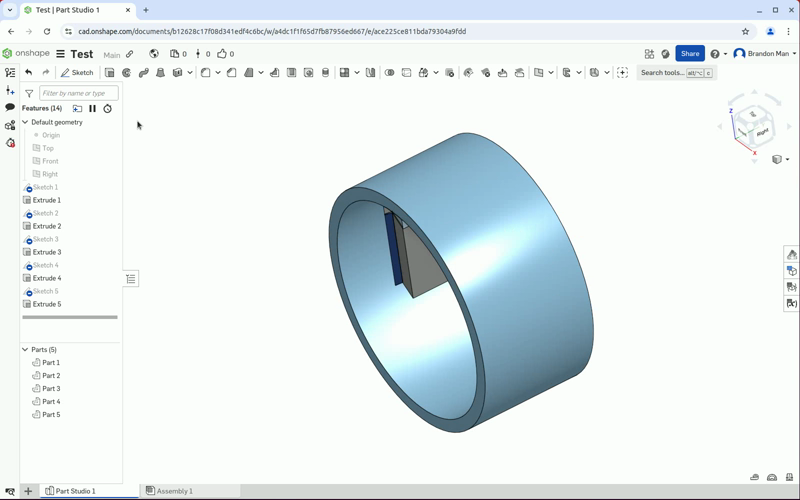
key(down, 2)
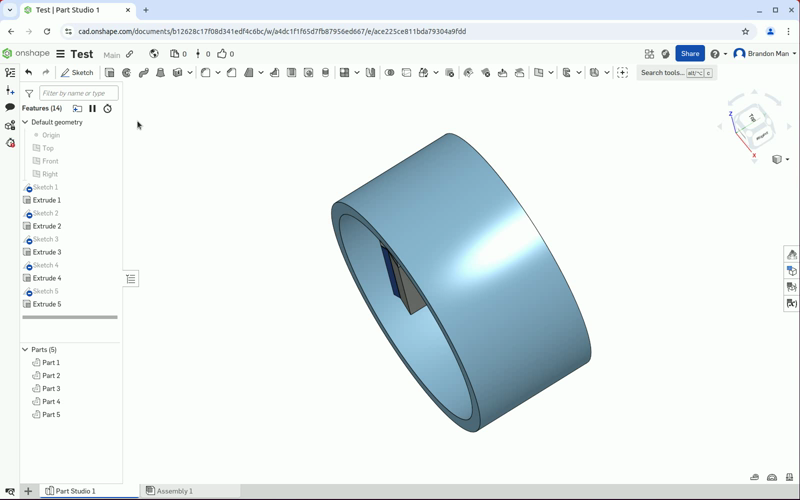
key(up, 2)
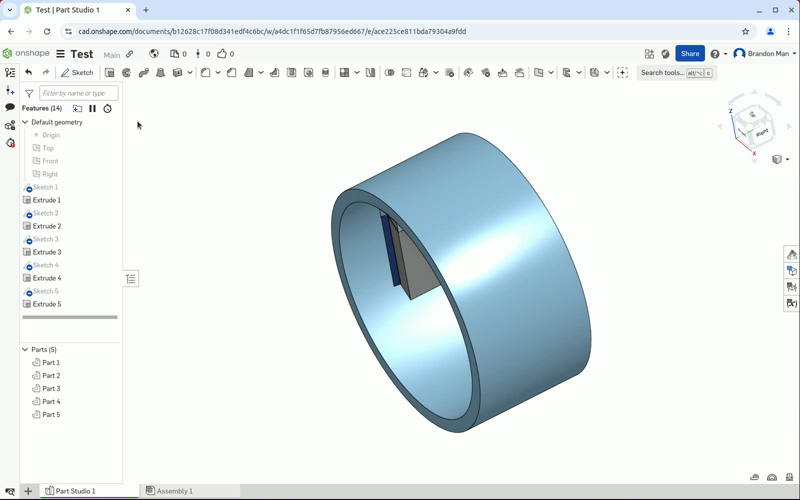
key(right, 2)
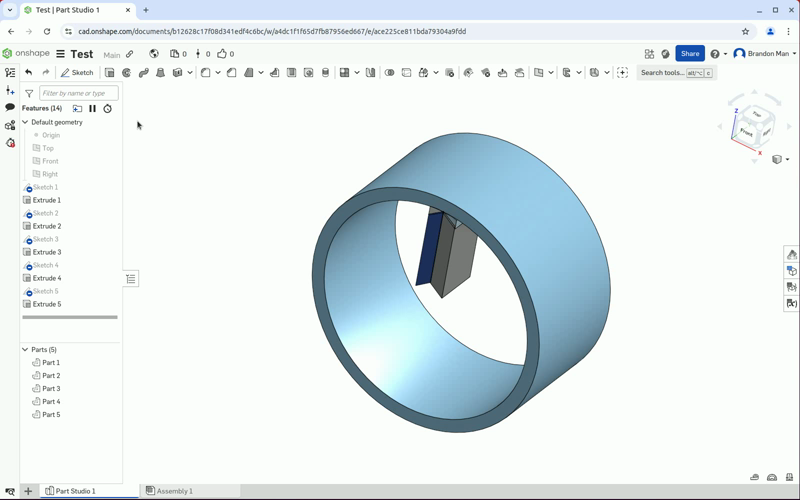
mouse_move(73, 189)
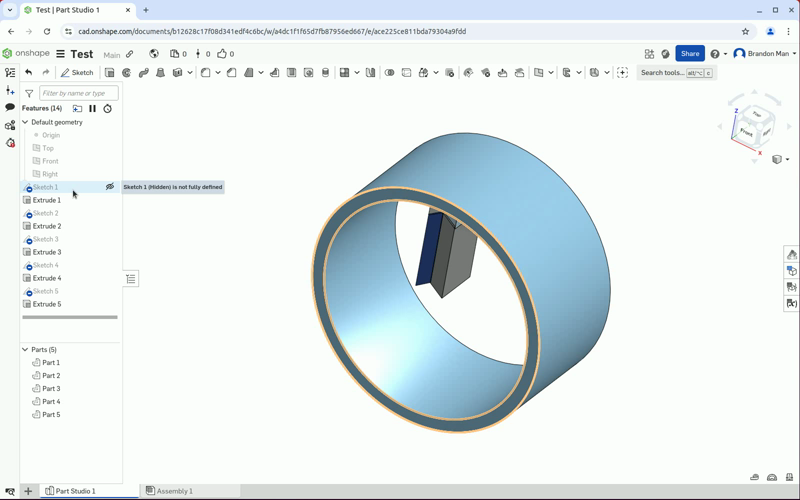
click(73, 189)